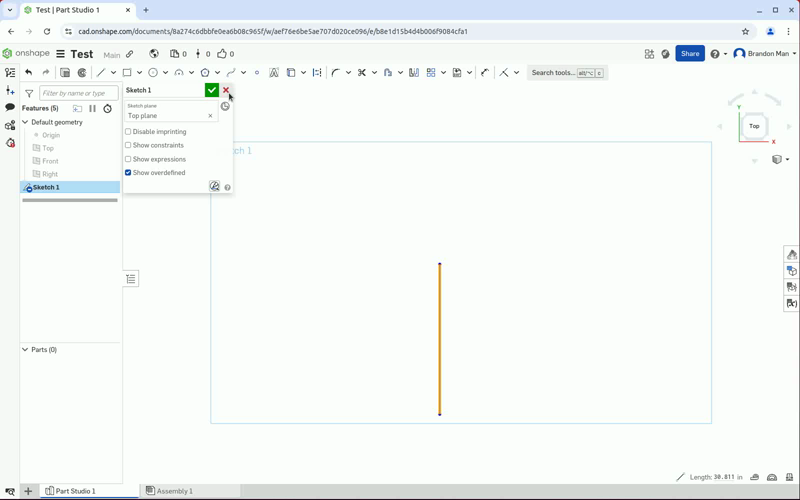
key(shift+h)
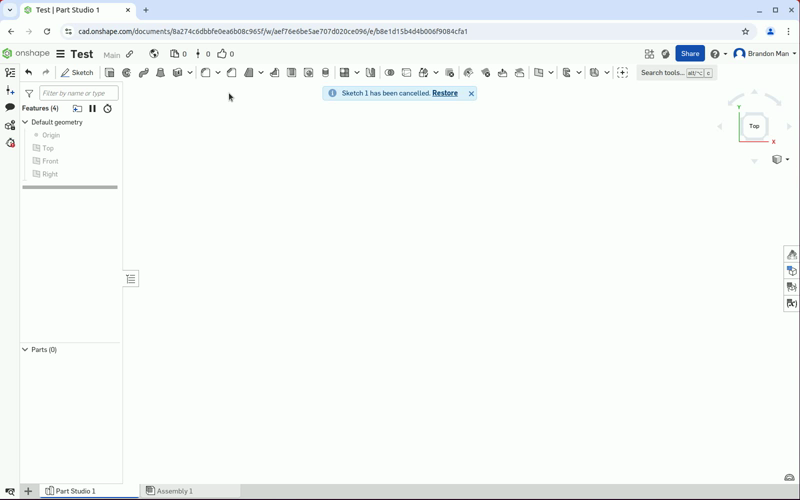
mouse_move(73, 352)
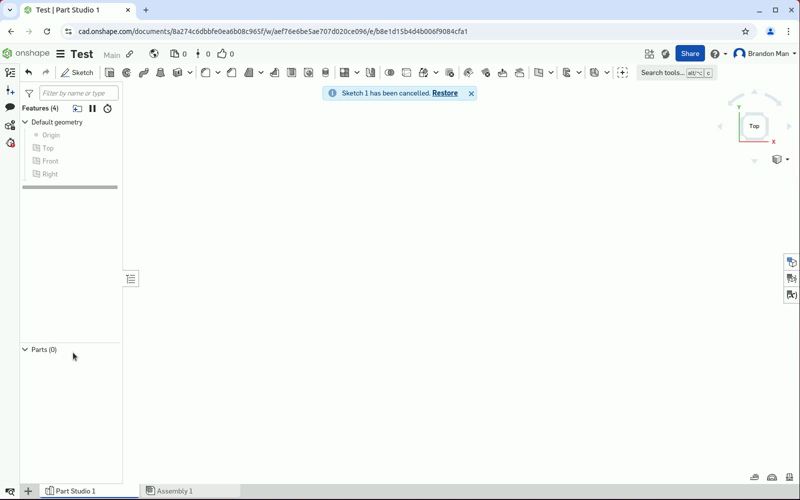
key(y)
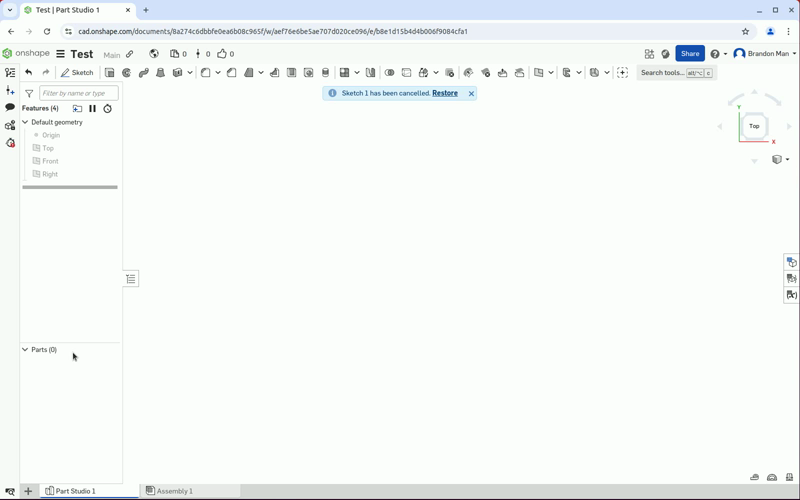
key(shift+p)
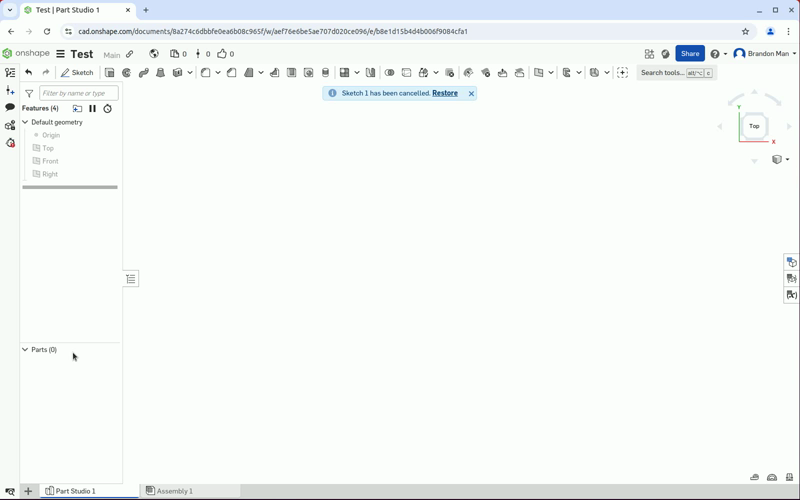
key(space)
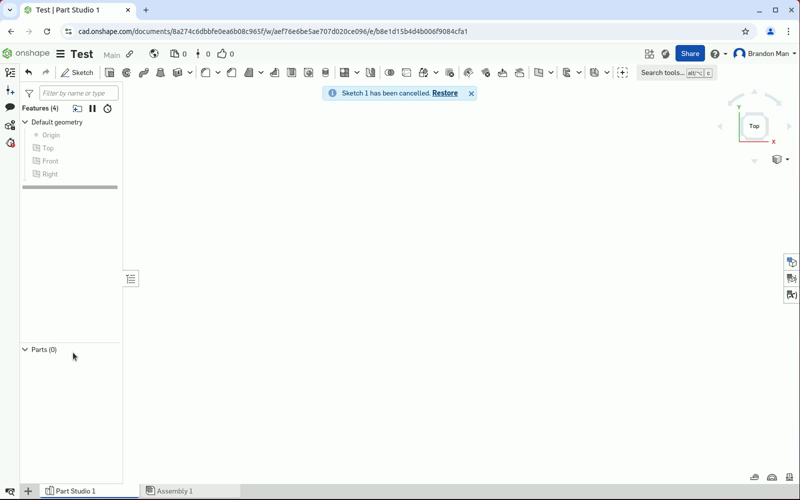
key_down(shift)
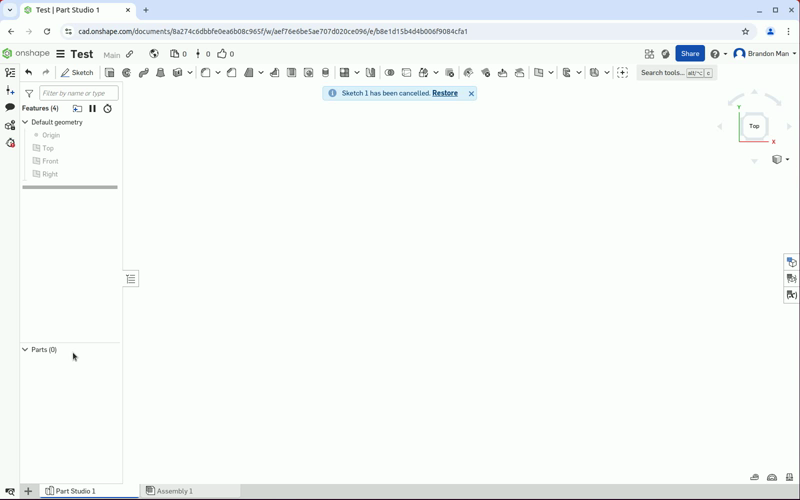
key(up)
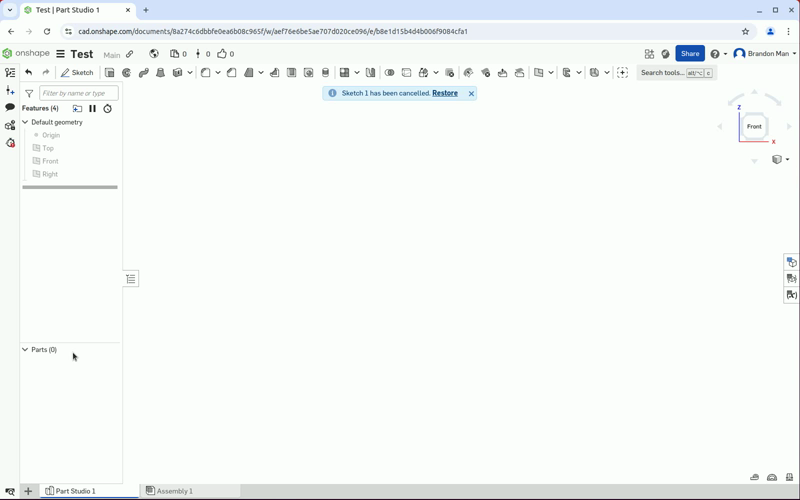
key_up(shift)
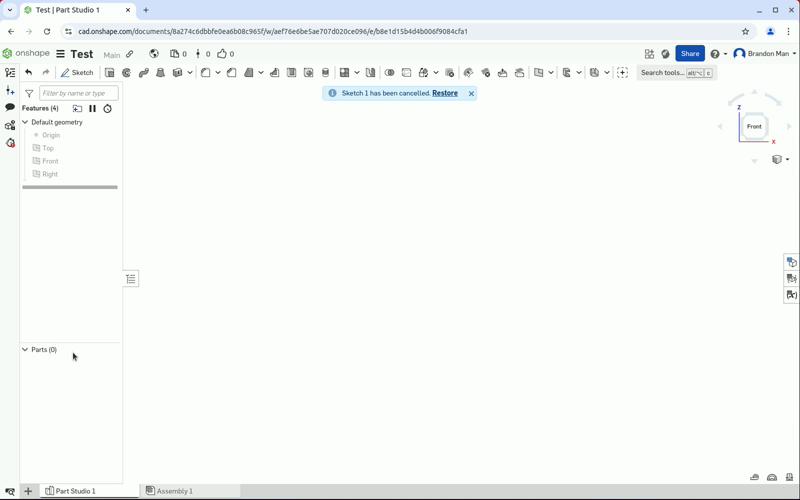
mouse_move(73, 352)
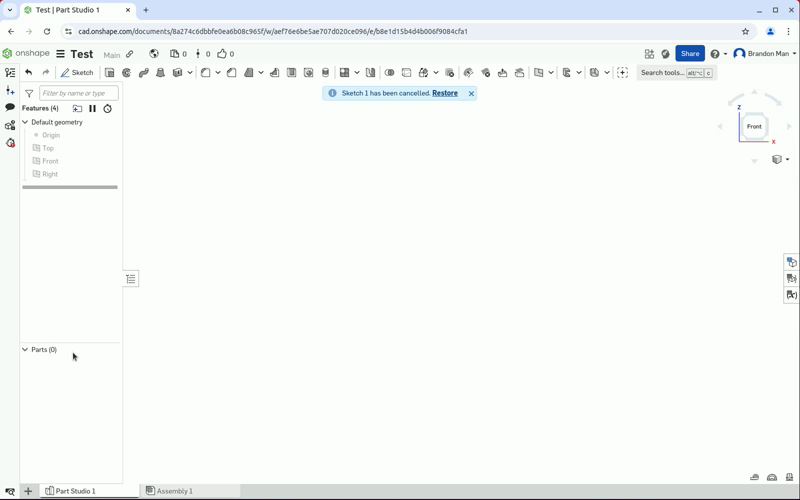
key(shift+y)
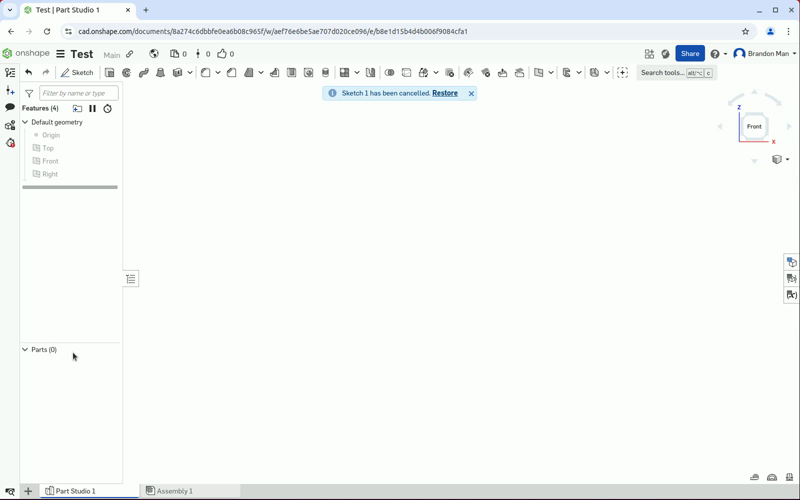
key(shift+s)
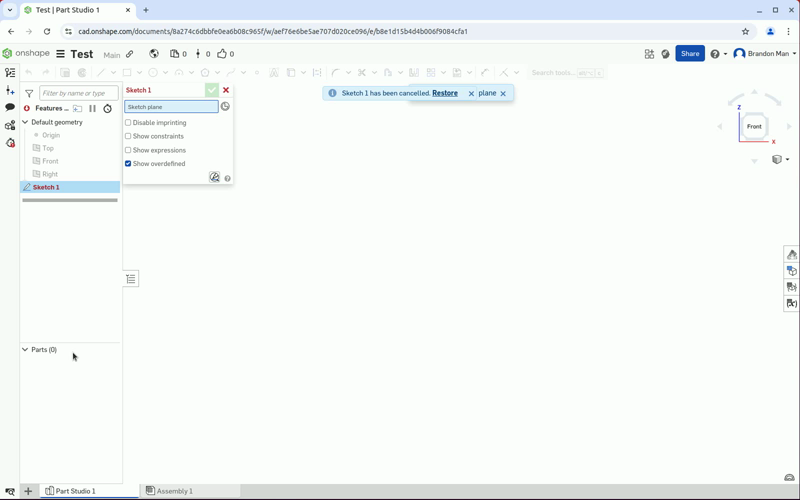
mouse_move(73, 163)
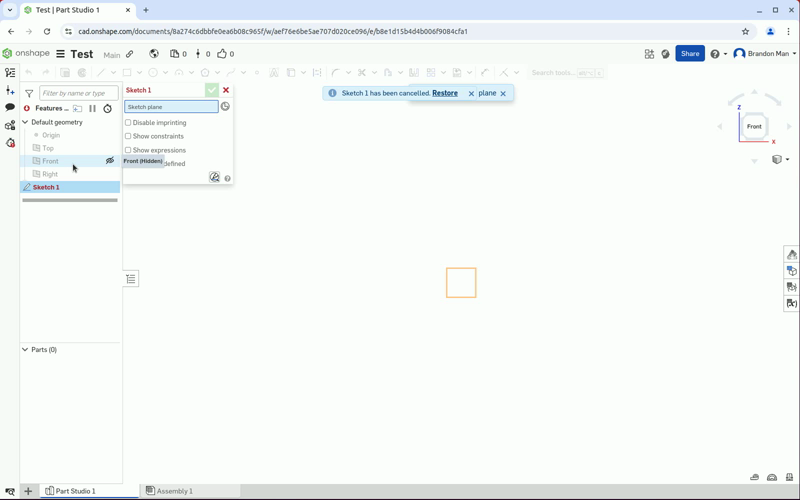
click(73, 163)
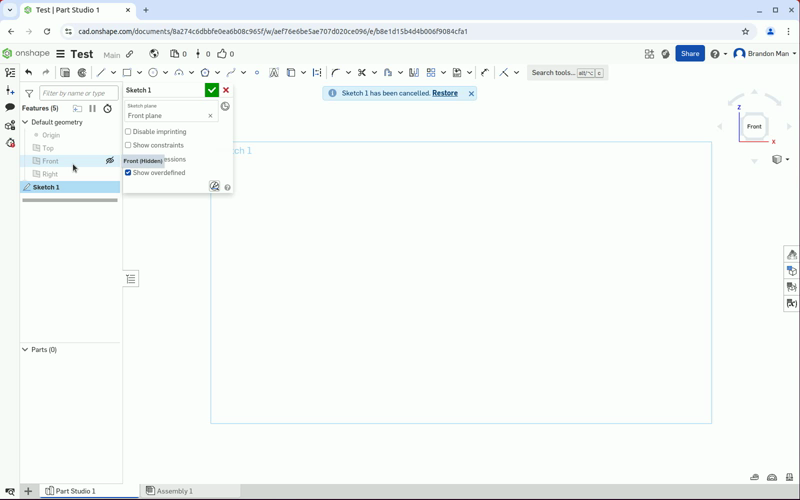
mouse_move(73, 352)
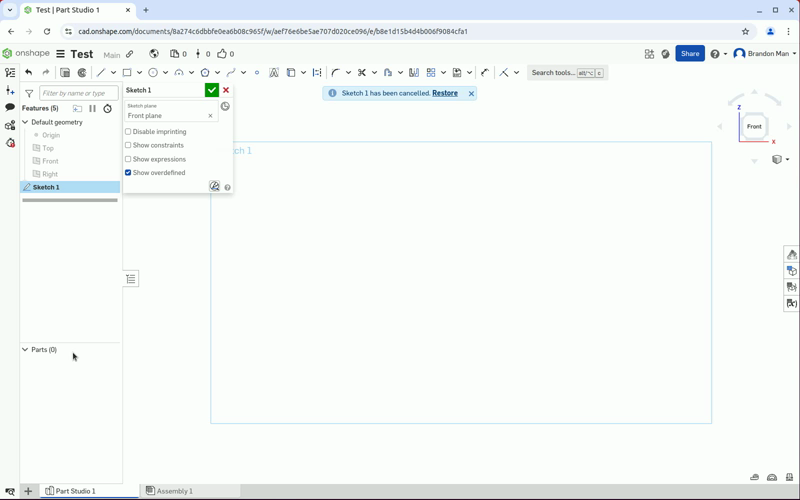
key(y)
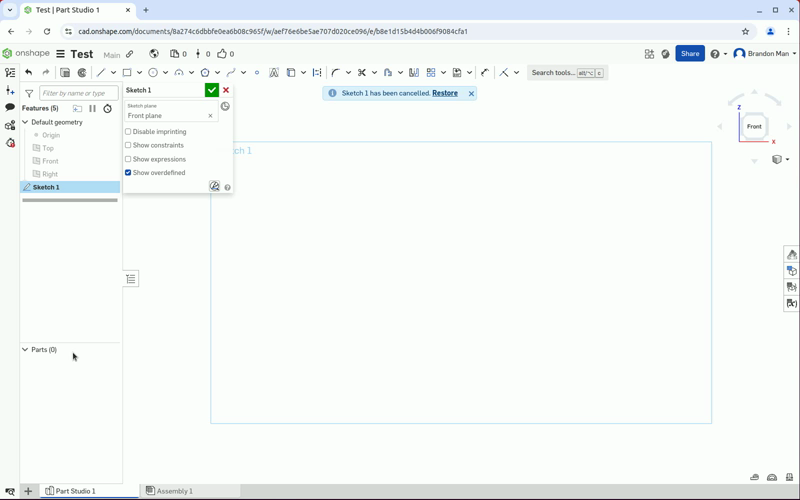
key(l)
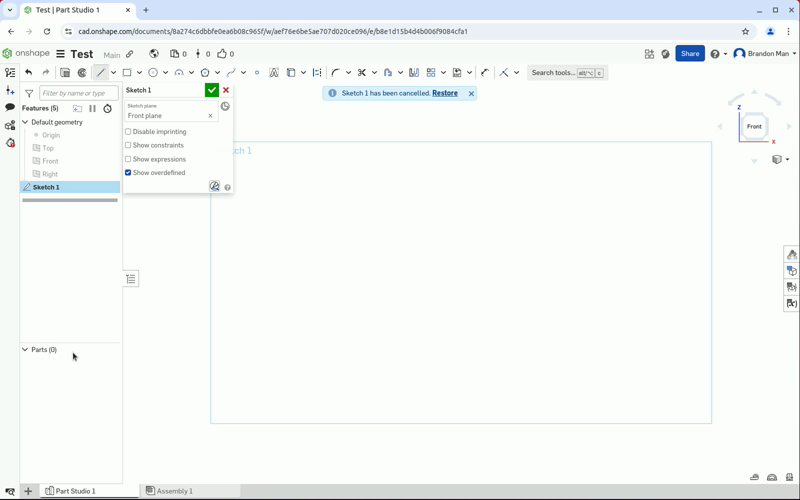
key_down(shift)
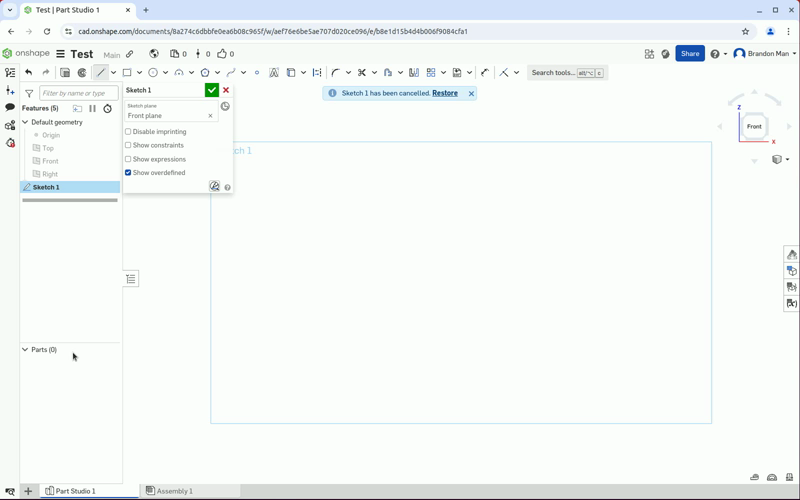
mouse_move(460, 282)
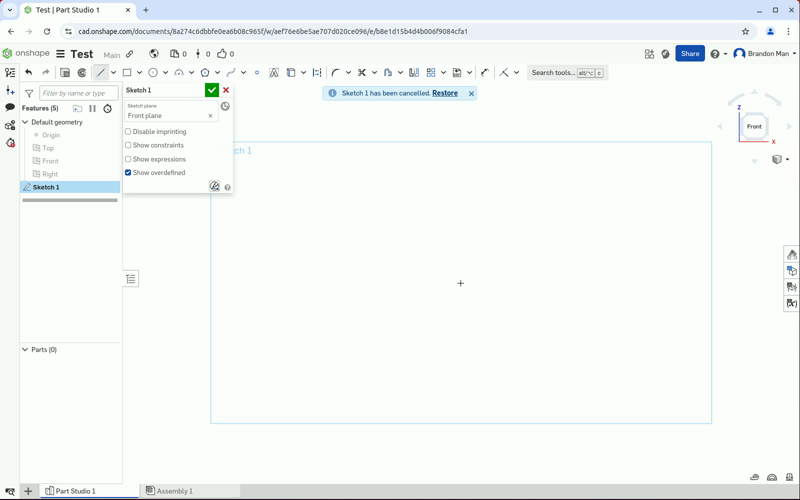
click(460, 282)
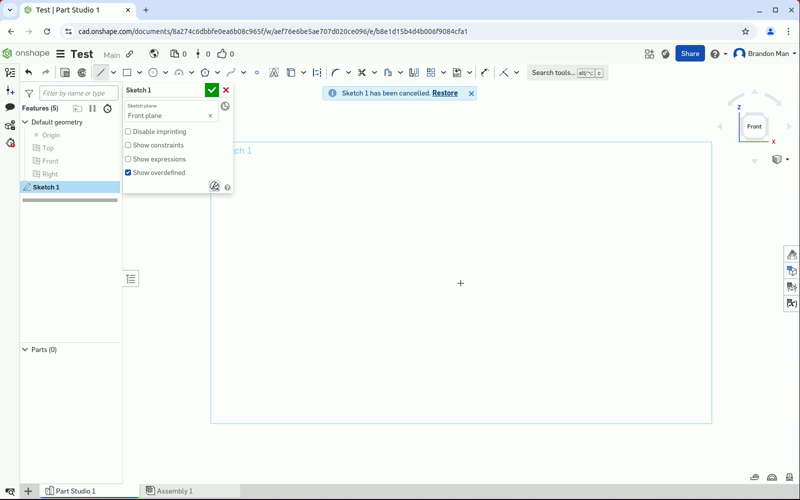
key_up(shift)
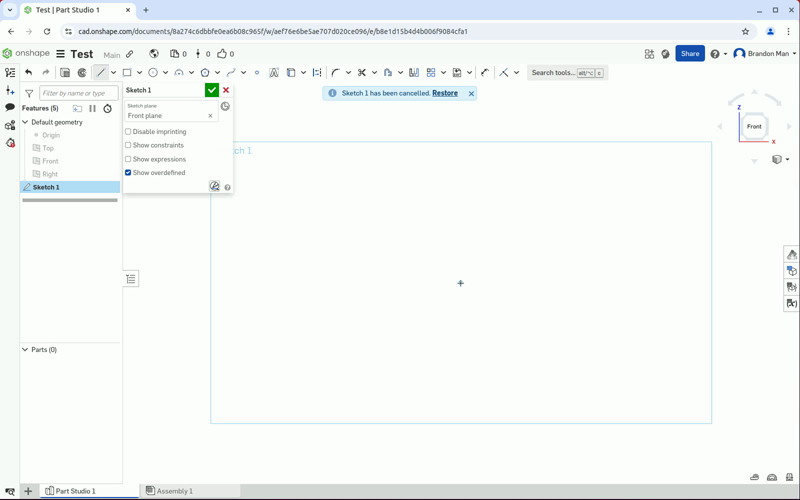
key_down(shift)
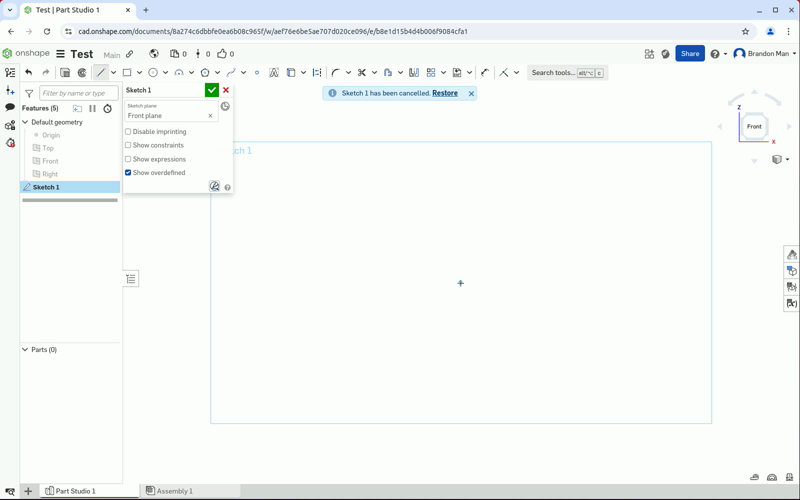
mouse_move(573, 282)
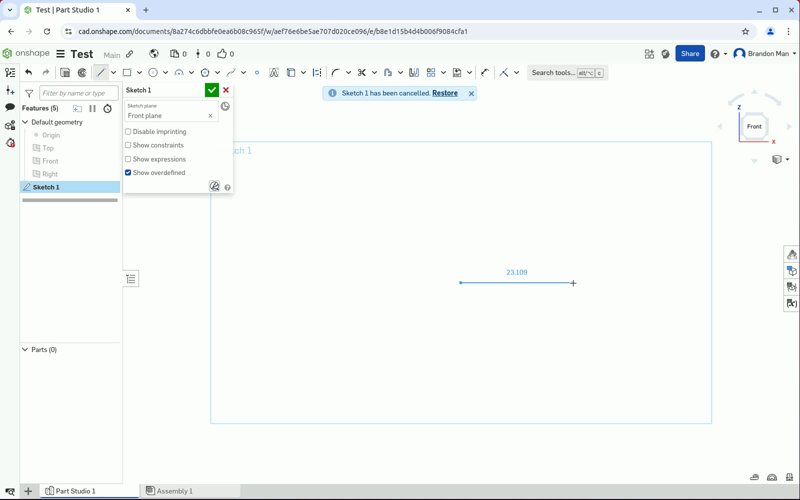
click(573, 282)
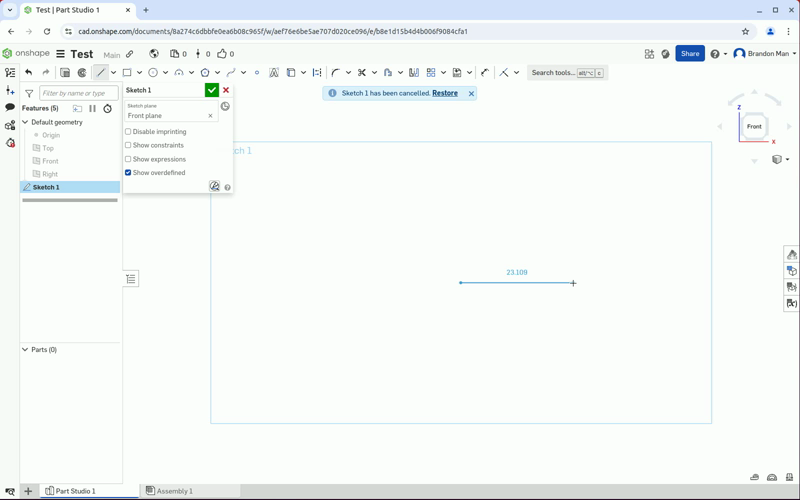
key_up(shift)
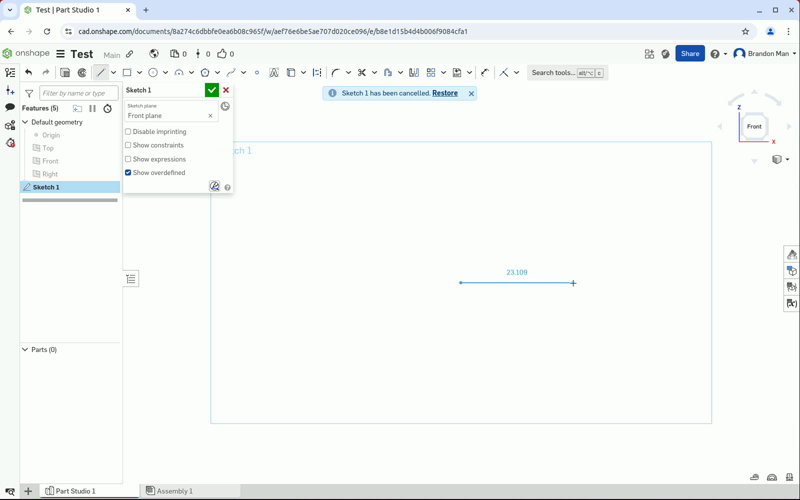
key_down(shift)
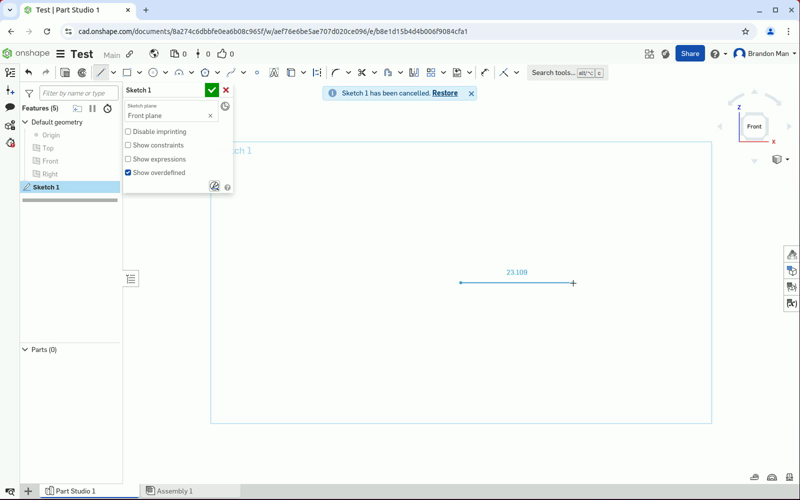
mouse_move(589, 282)
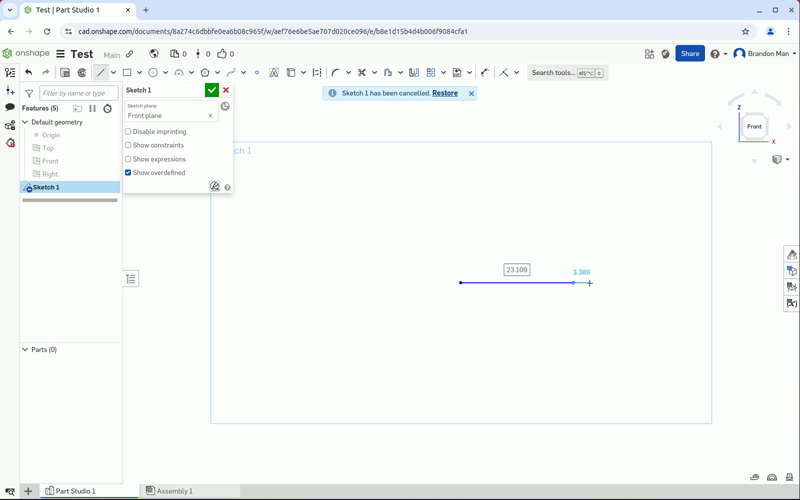
mouse_move(573, 235)
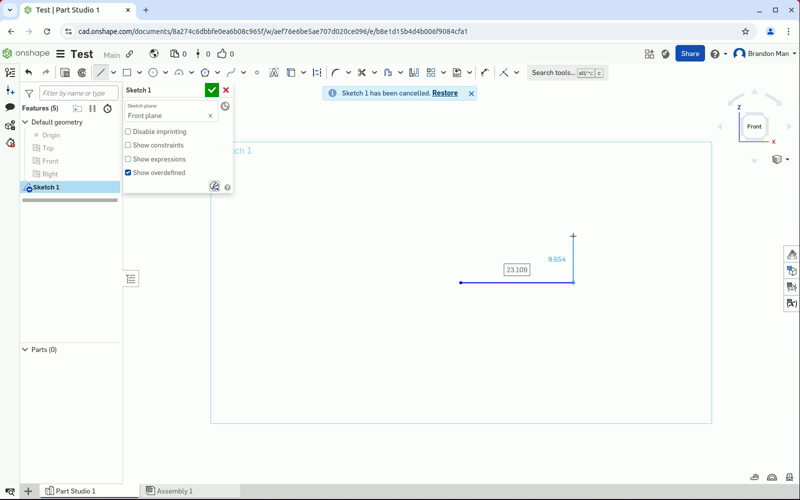
click(573, 235)
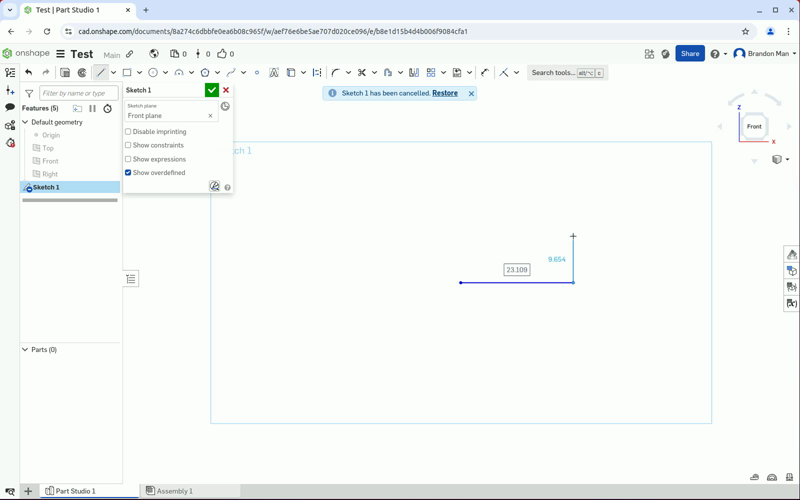
key_up(shift)
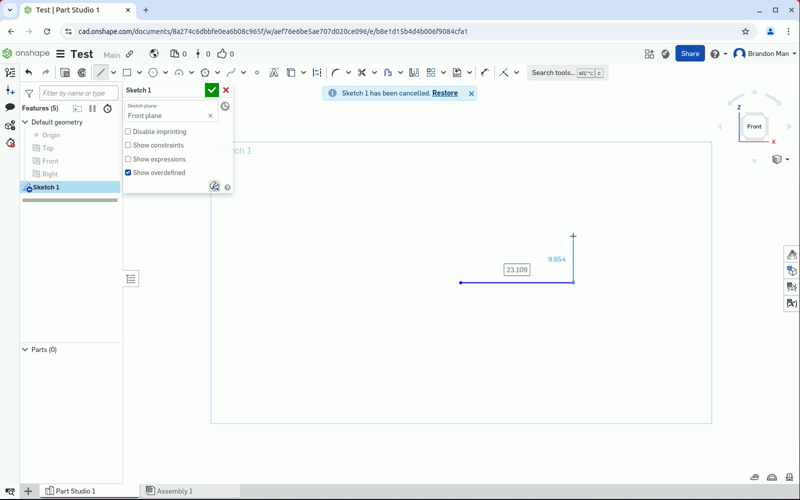
key_down(shift)
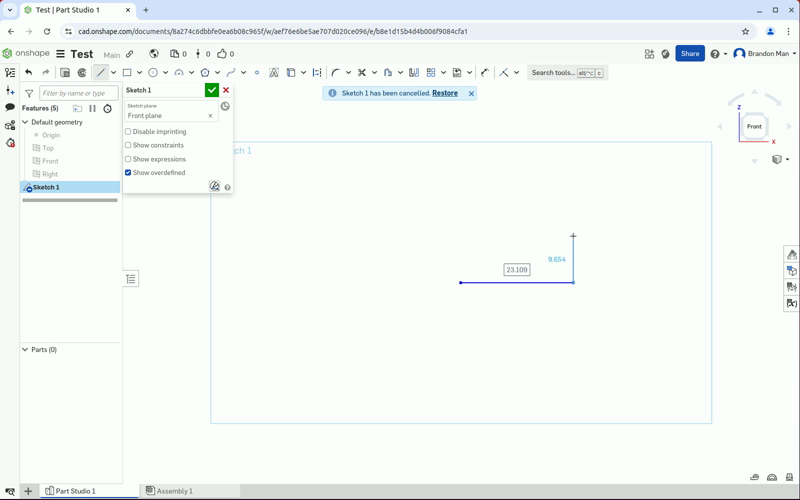
mouse_move(460, 235)
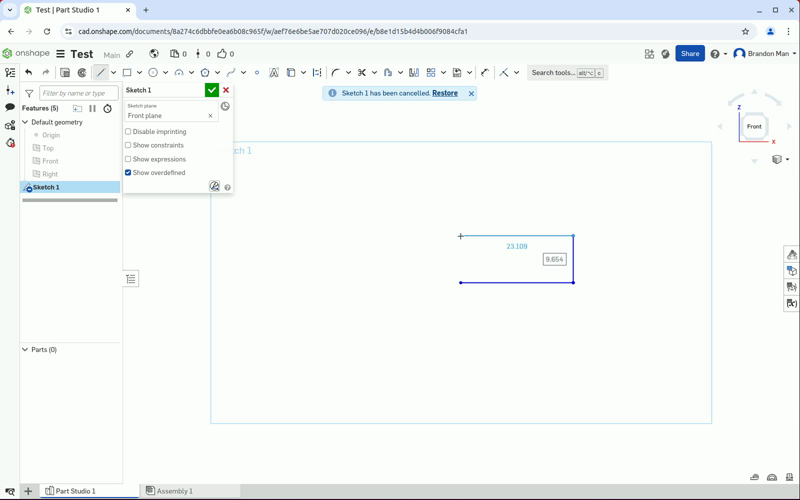
click(460, 235)
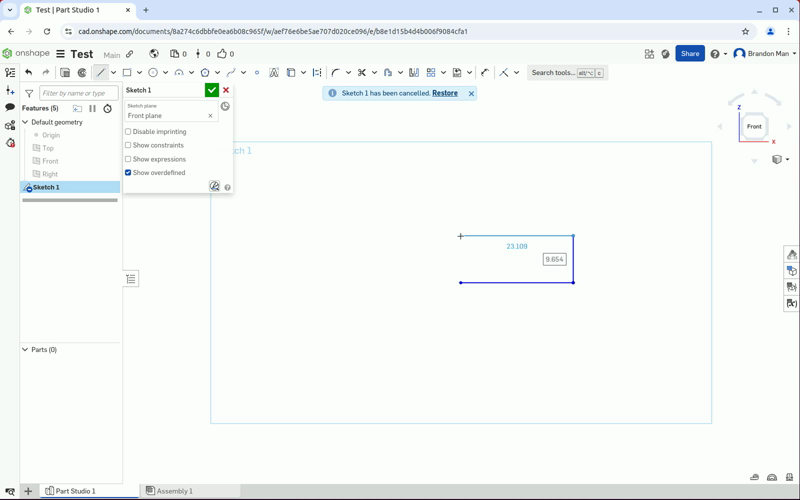
key_up(shift)
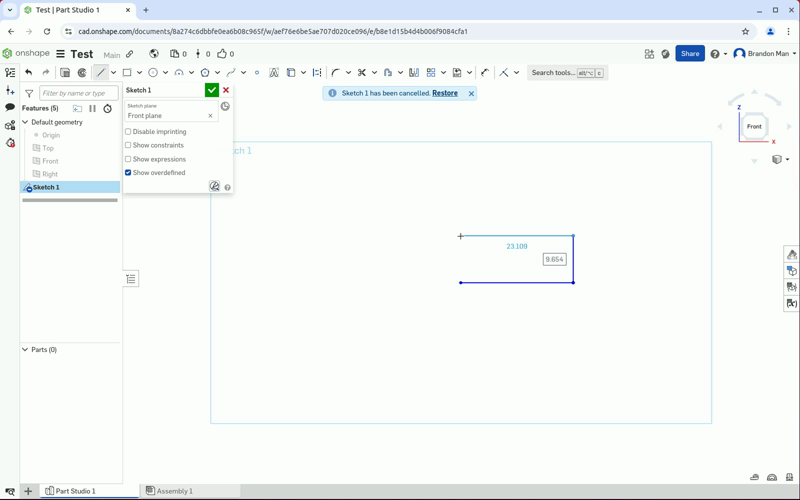
mouse_move(490, 235)
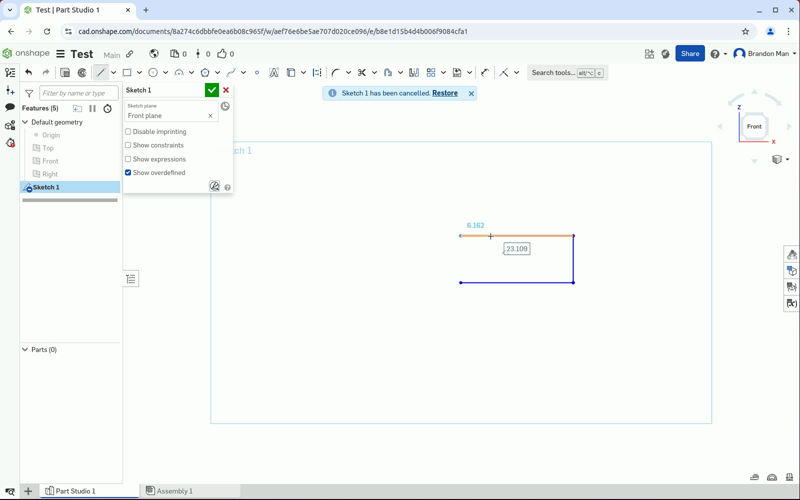
key_down(shift)
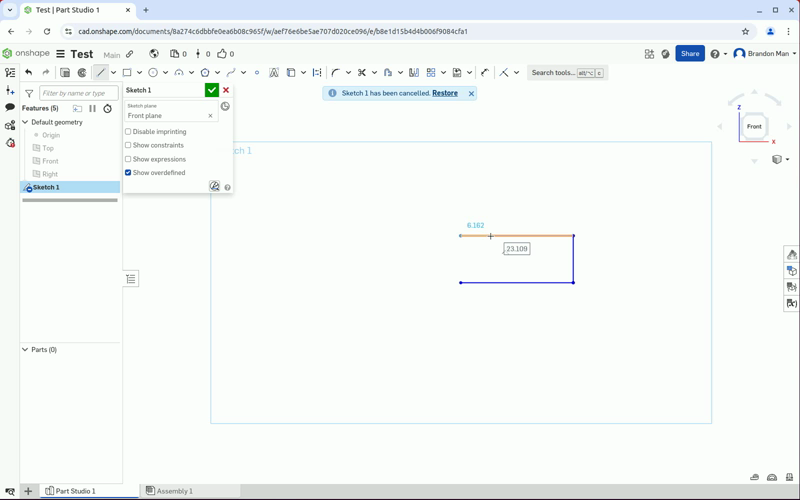
mouse_move(460, 282)
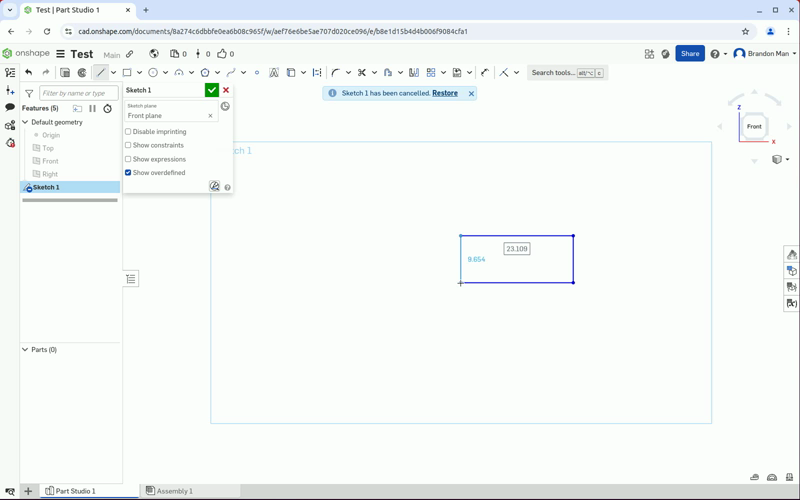
key_up(shift)
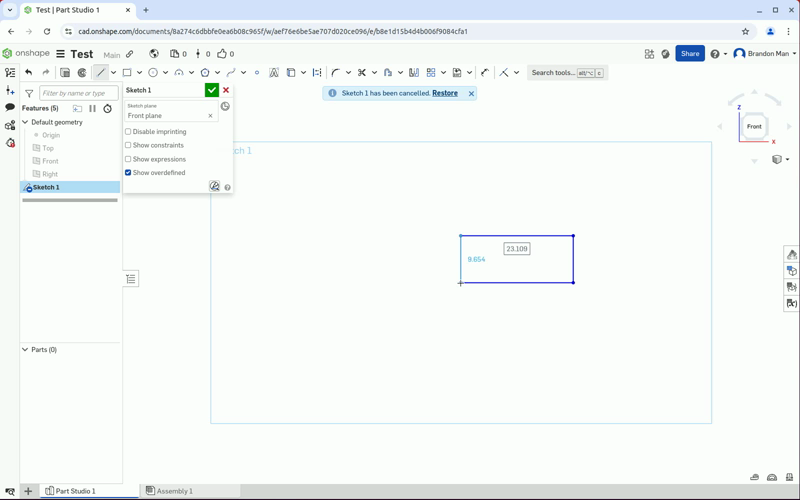
click(460, 282)
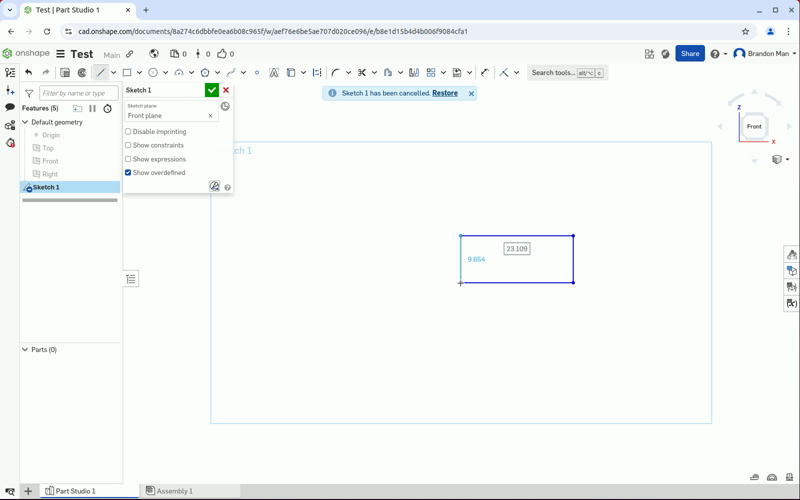
key(esc)
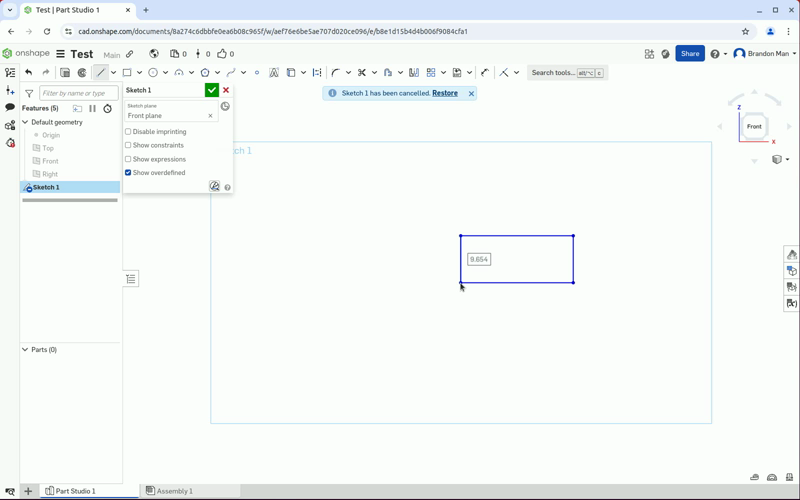
mouse_move(464, 279)
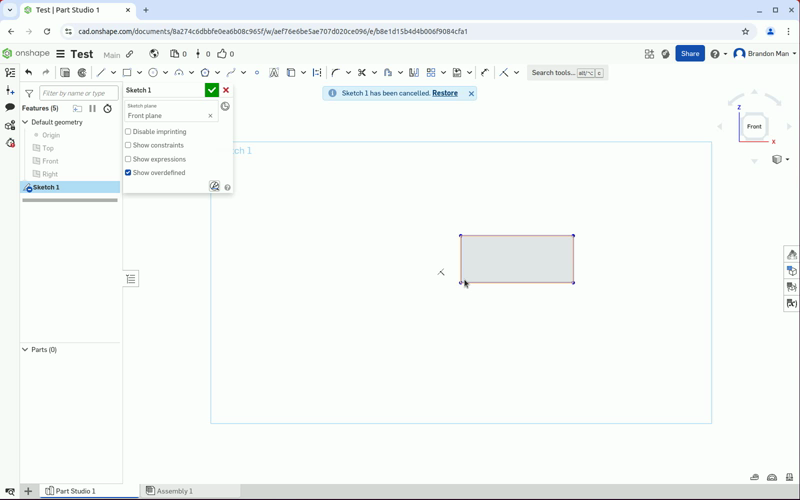
click(464, 279)
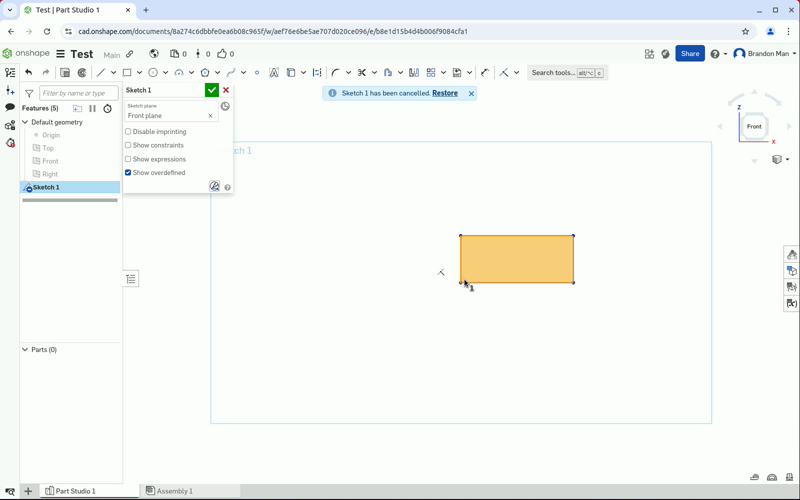
mouse_move(73, 352)
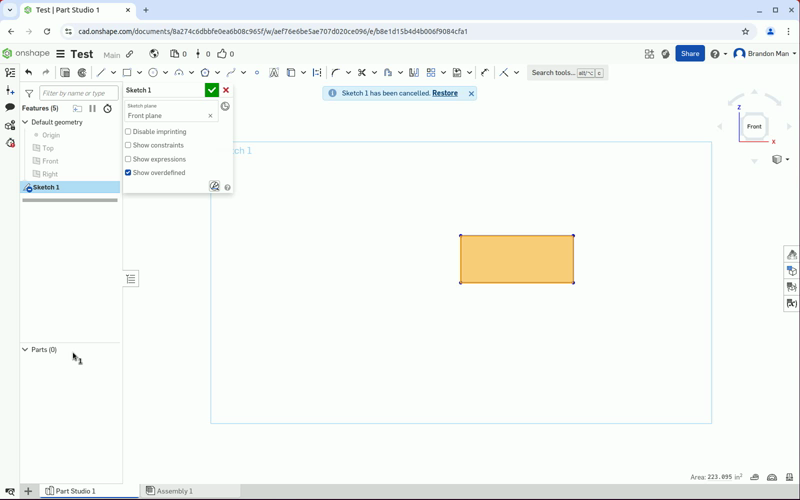
key(shift+y)
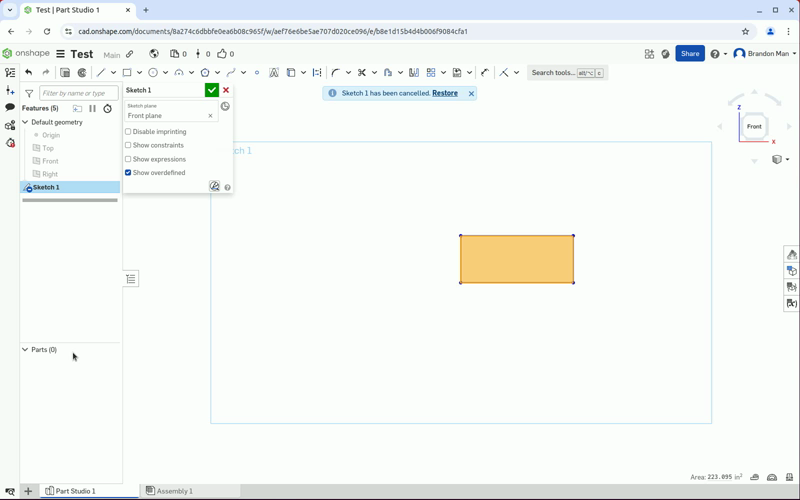
key(shift+e)
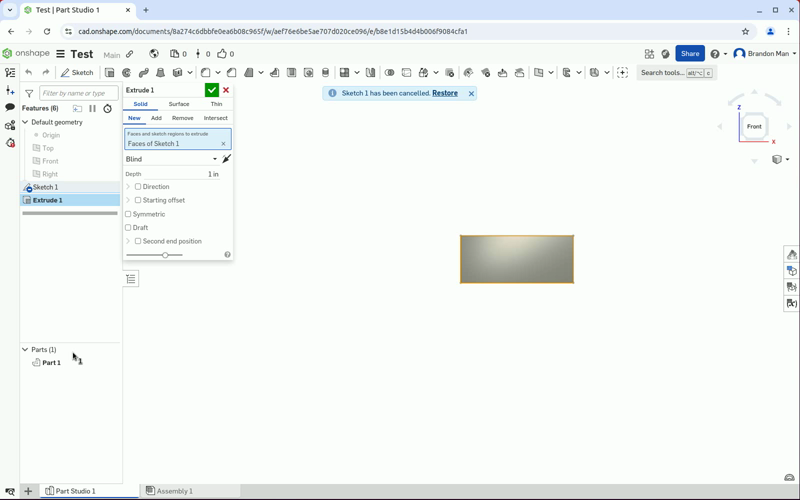
mouse_move(143, 106)
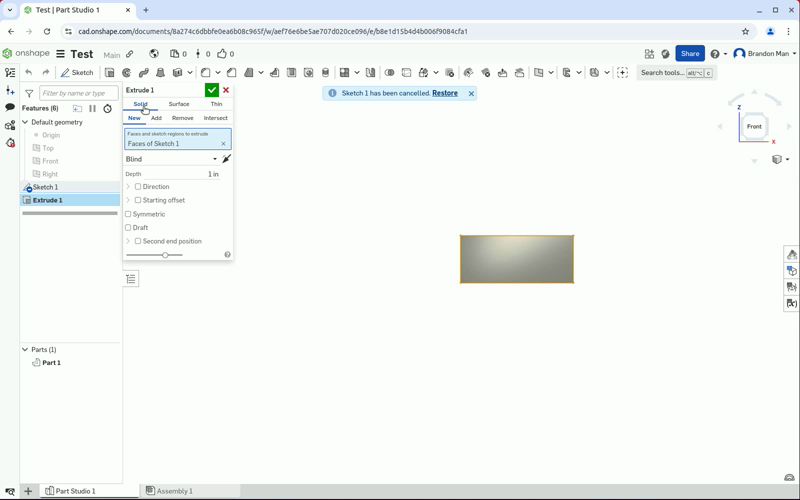
click(143, 106)
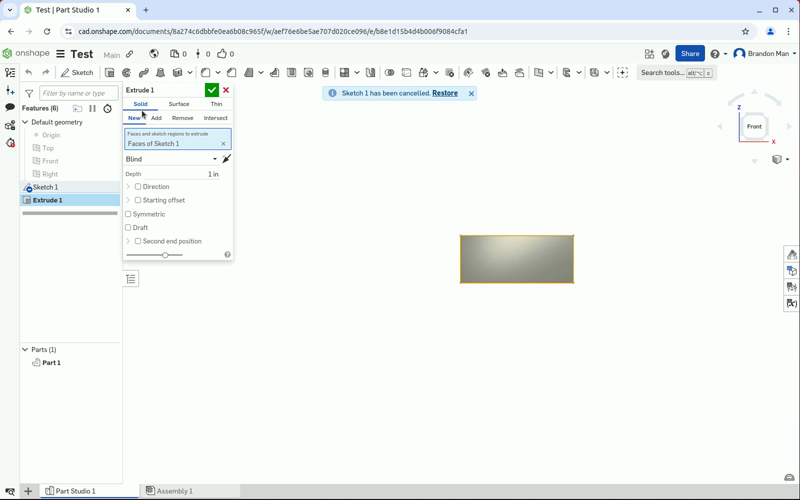
mouse_move(137, 120)
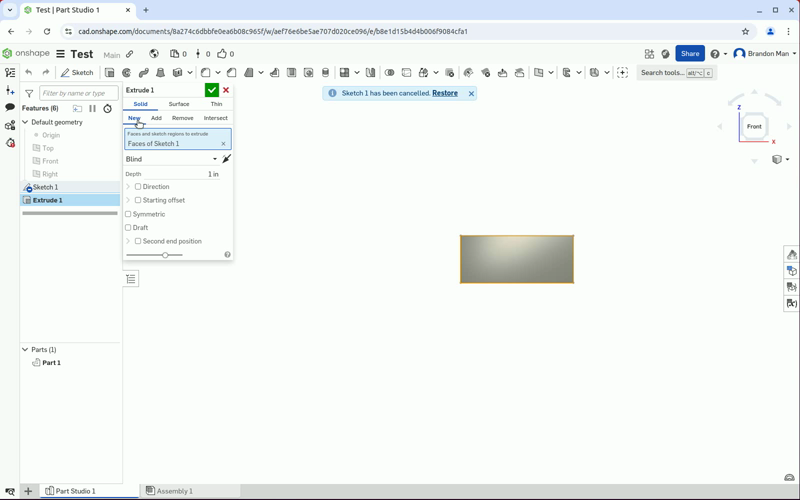
click(137, 120)
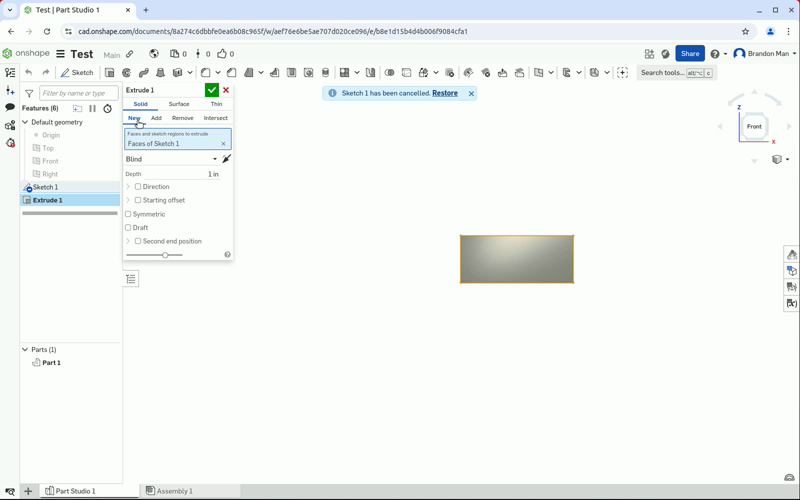
key(tab, 4)
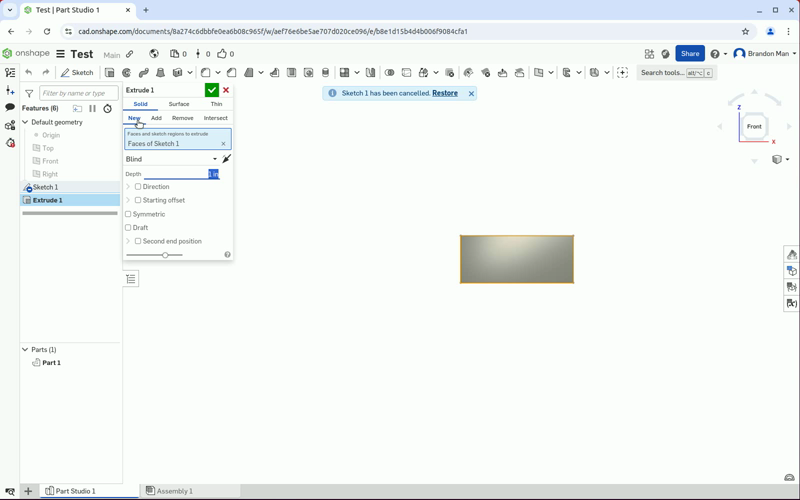
text(1.685)
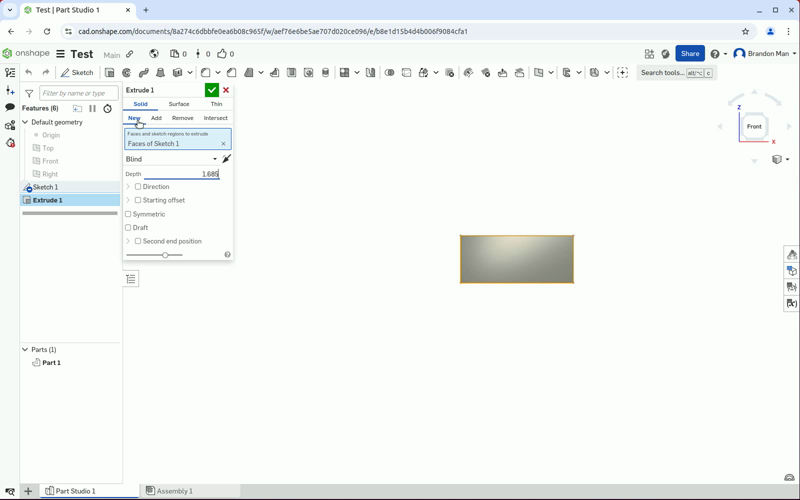
key(enter)
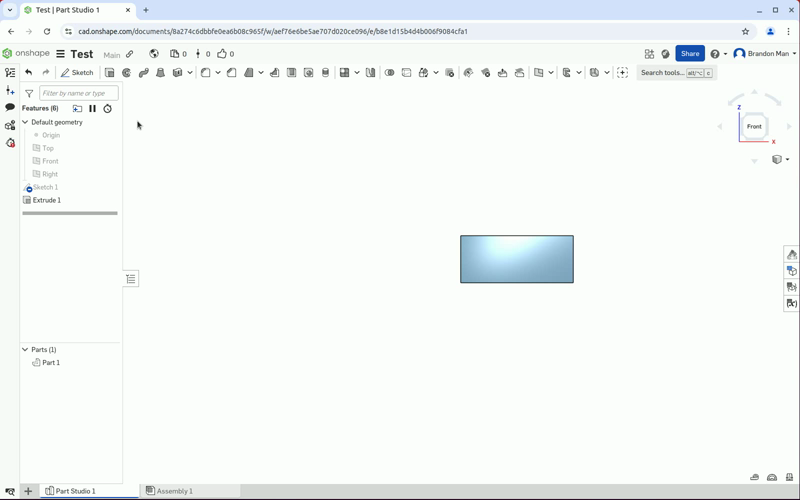
key(shift+h)
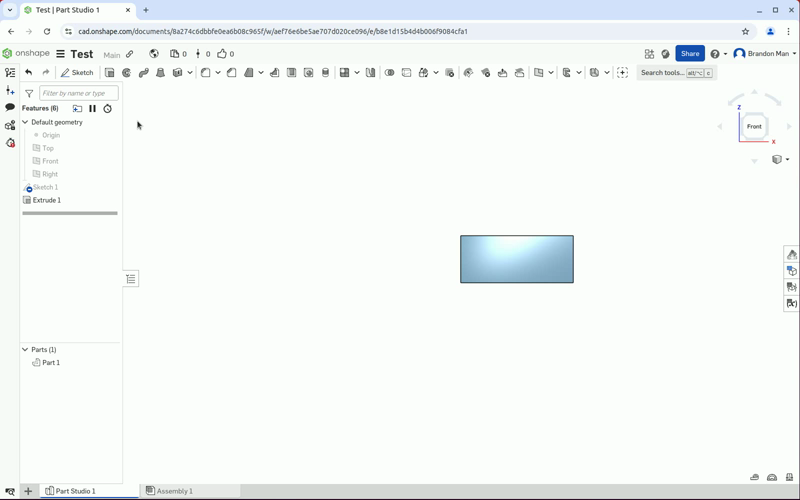
key(shift+h)
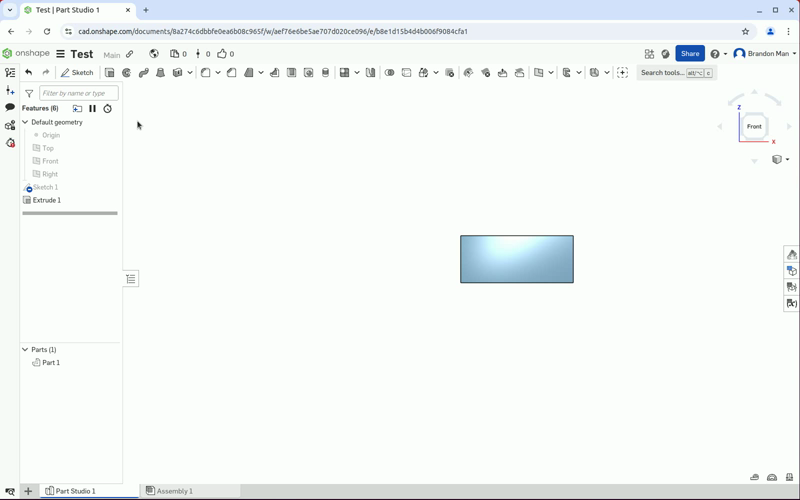
mouse_move(73, 189)
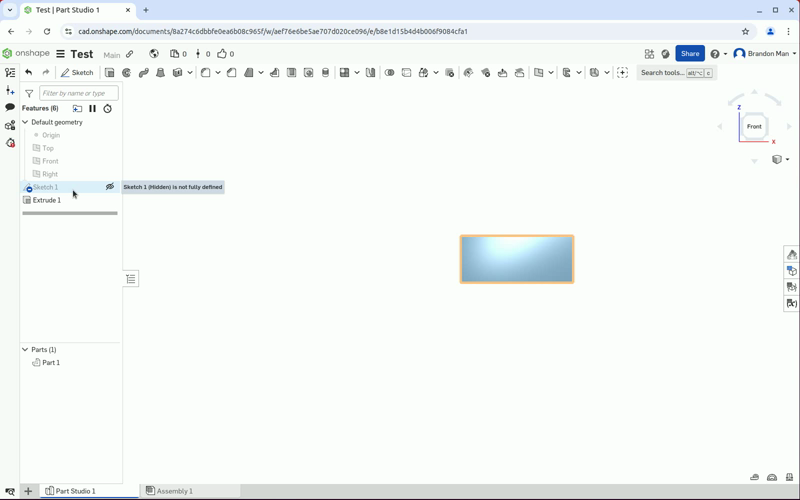
click(73, 189)
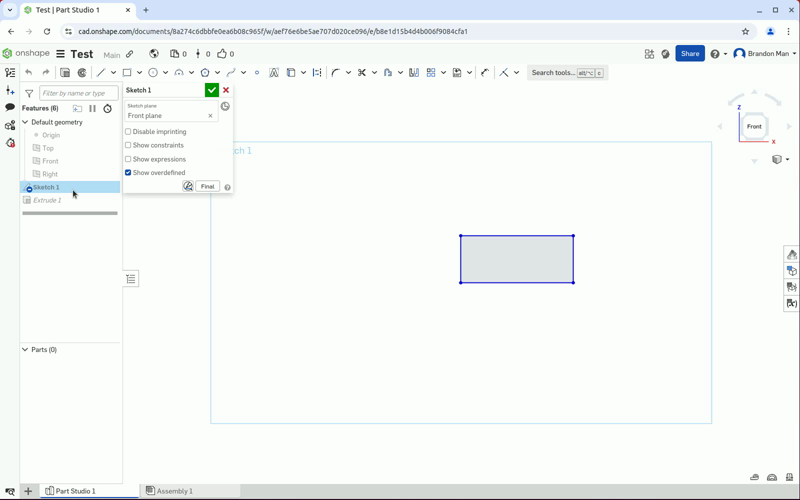
mouse_move(229, 92)
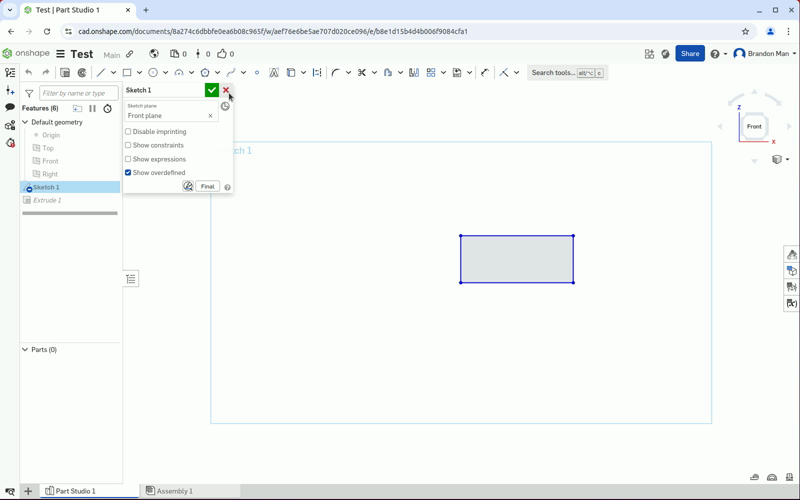
click(229, 92)
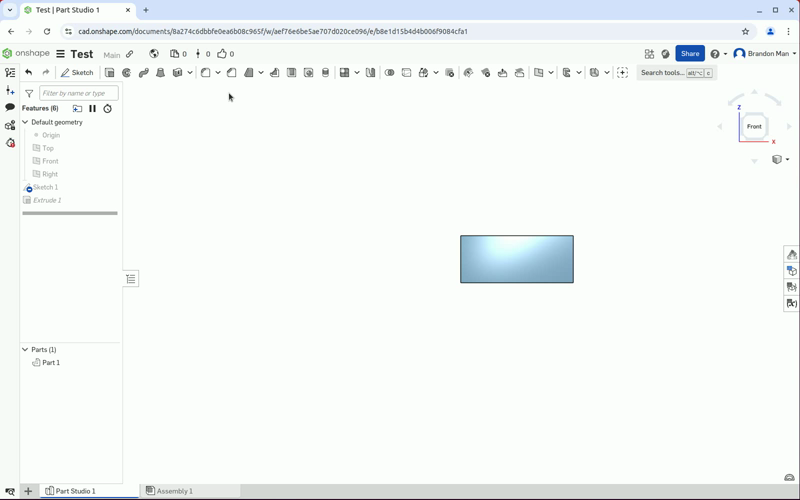
mouse_move(541, 75)
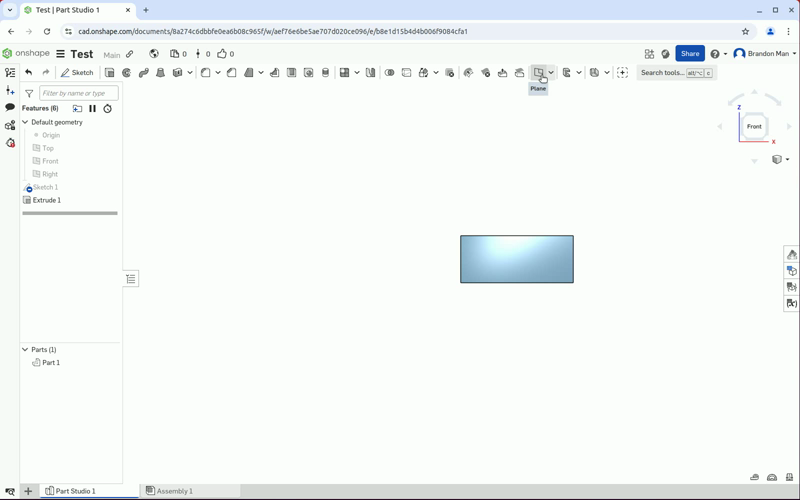
click(541, 75)
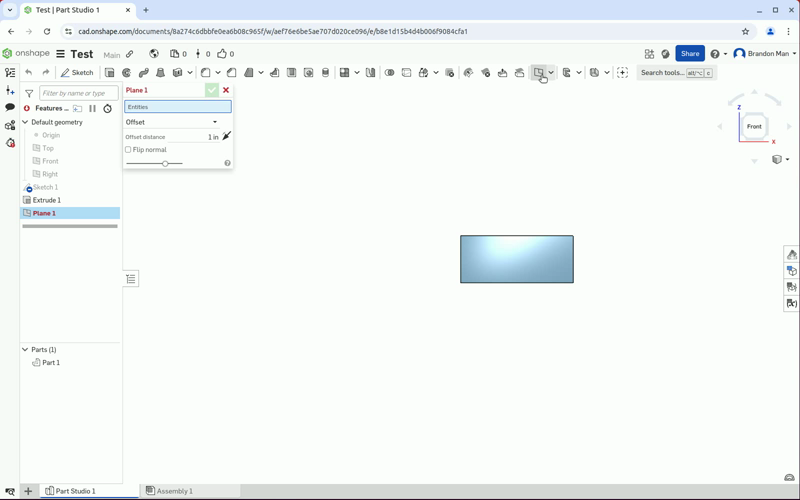
mouse_move(73, 163)
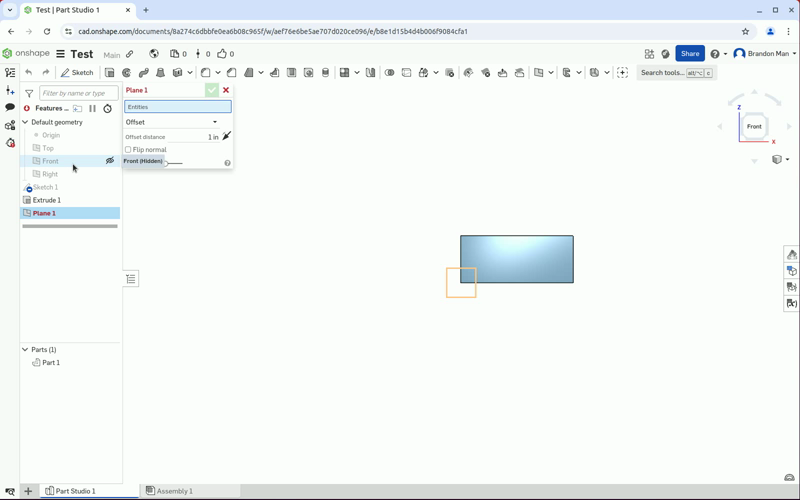
click(73, 163)
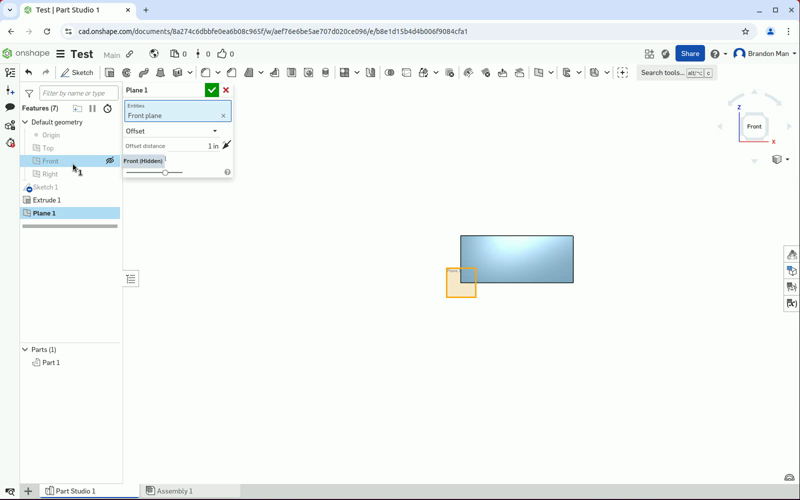
key(tab, 2)
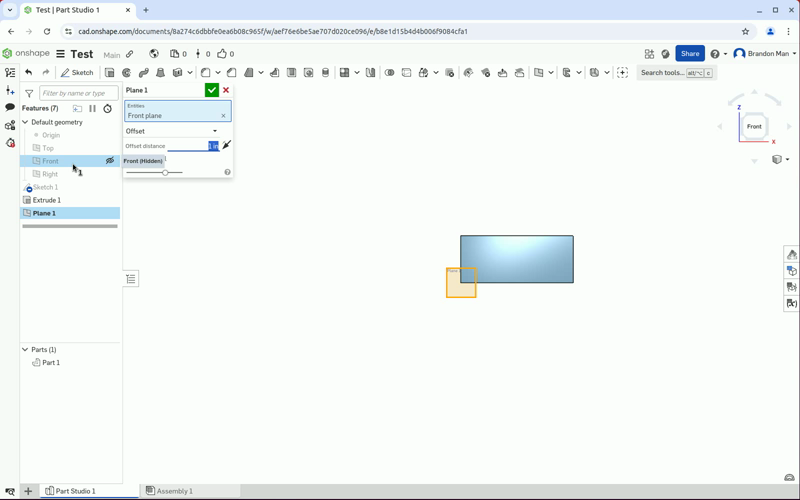
text(1.695)
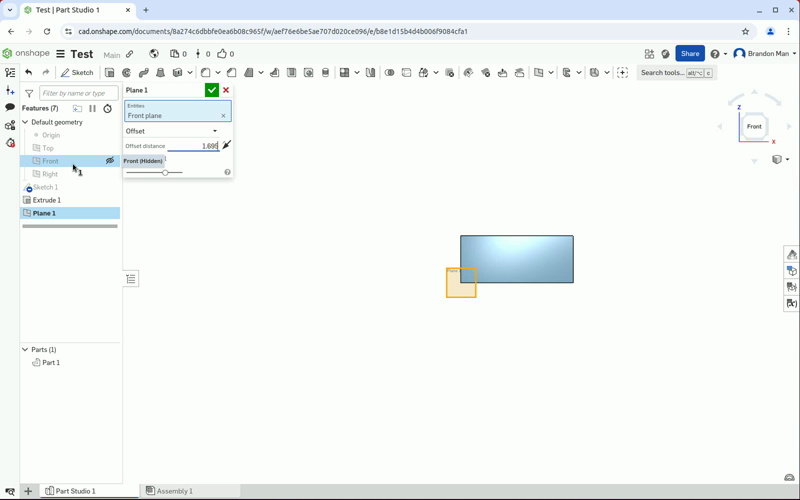
key(enter, 2)
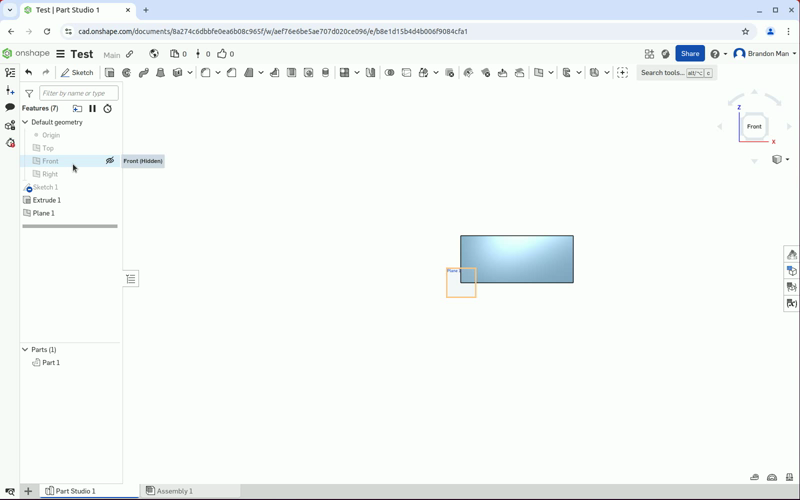
key(shift+s)
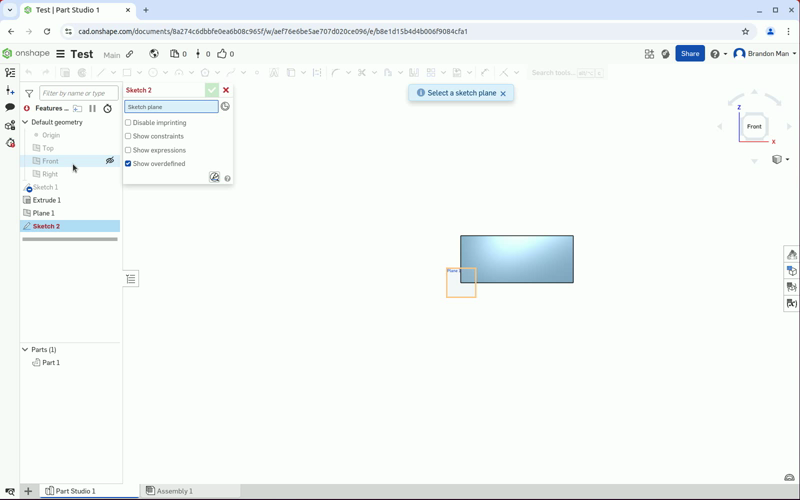
mouse_move(73, 215)
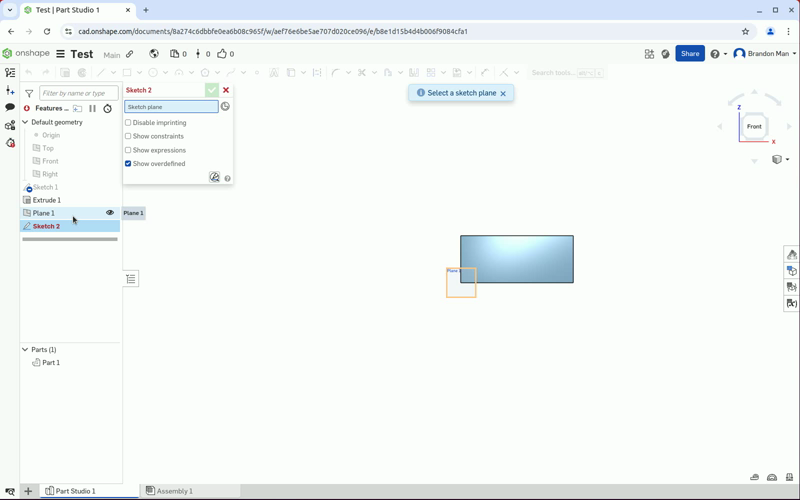
click(73, 215)
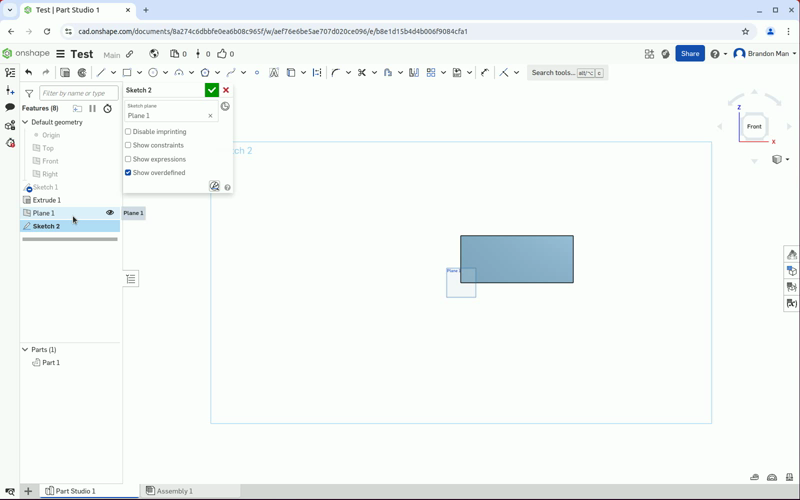
mouse_move(73, 352)
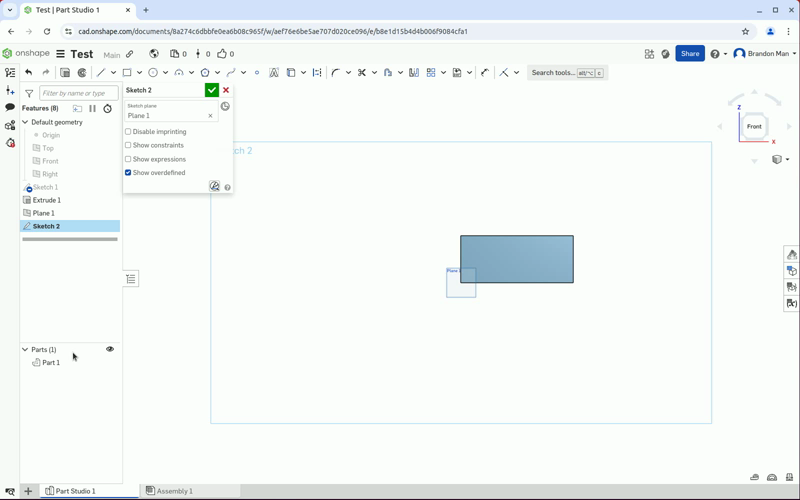
key(y)
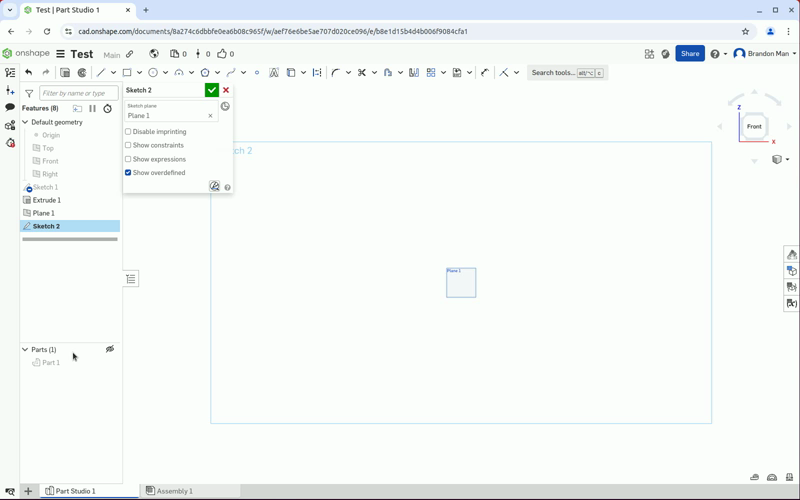
key(l)
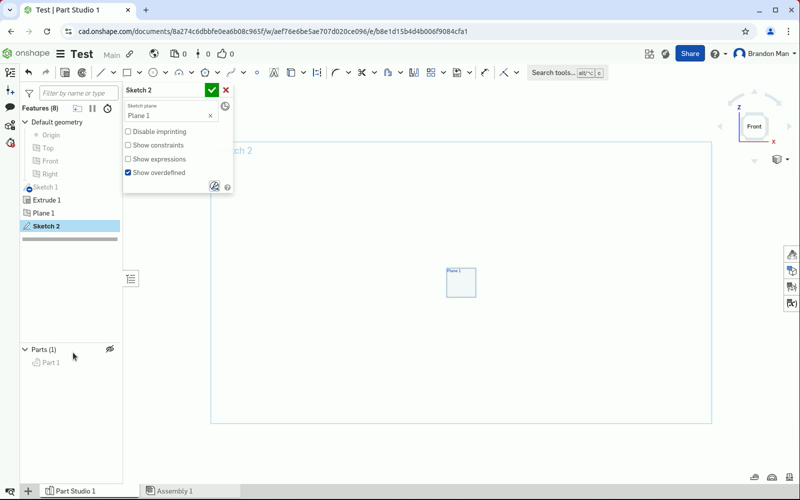
key_down(shift)
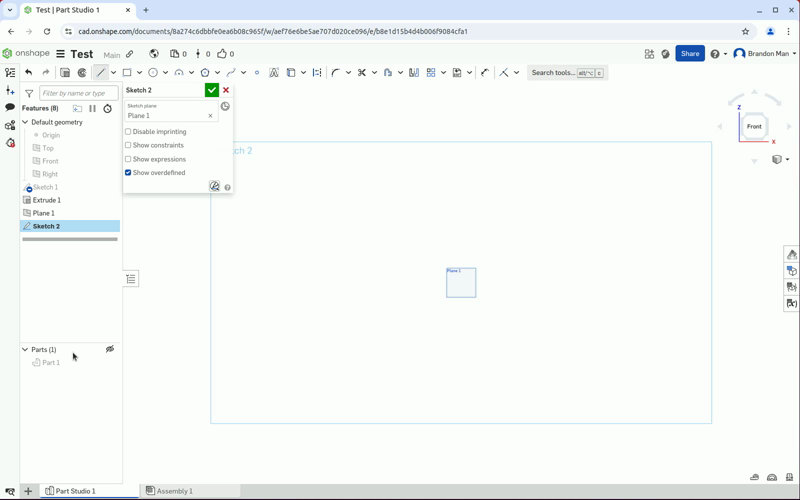
mouse_move(460, 282)
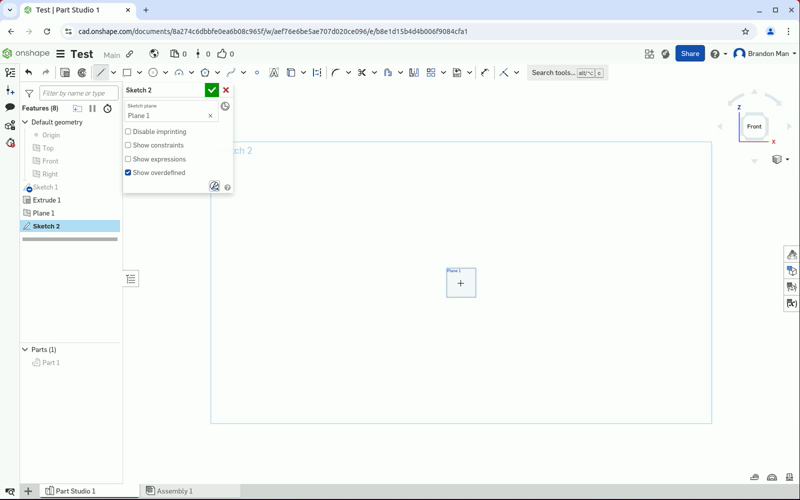
click(460, 282)
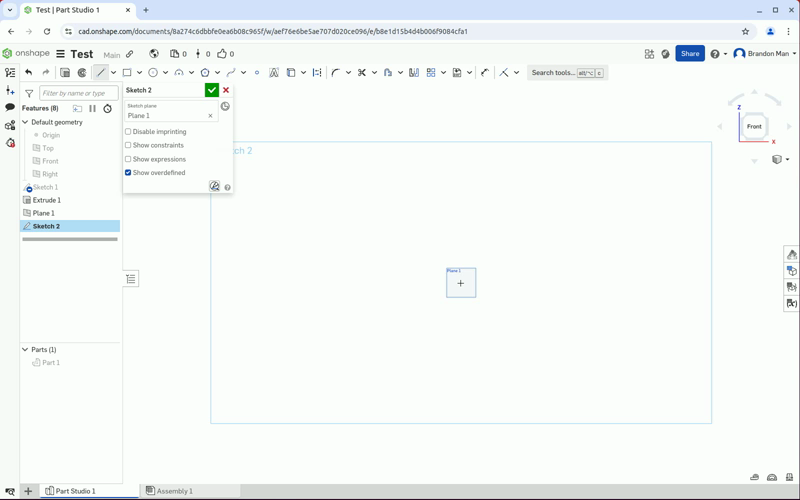
key_up(shift)
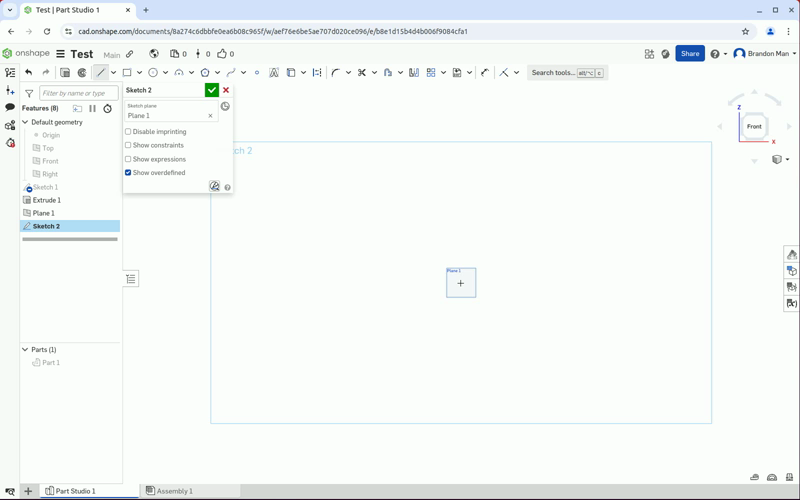
key_down(shift)
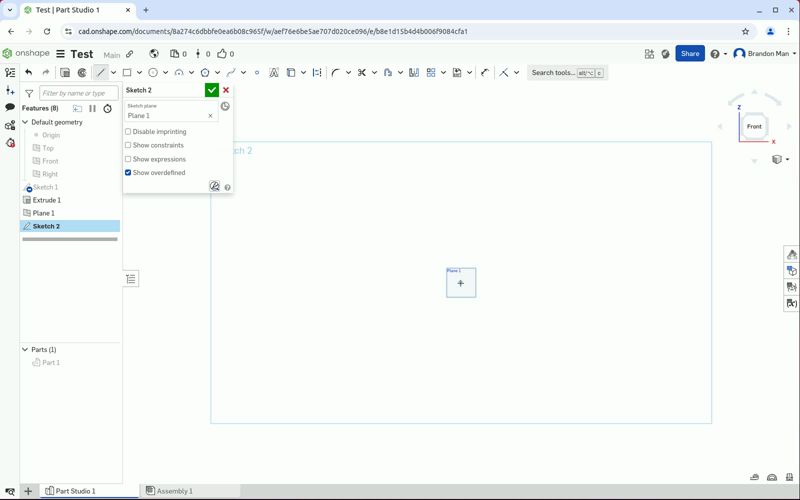
mouse_move(490, 282)
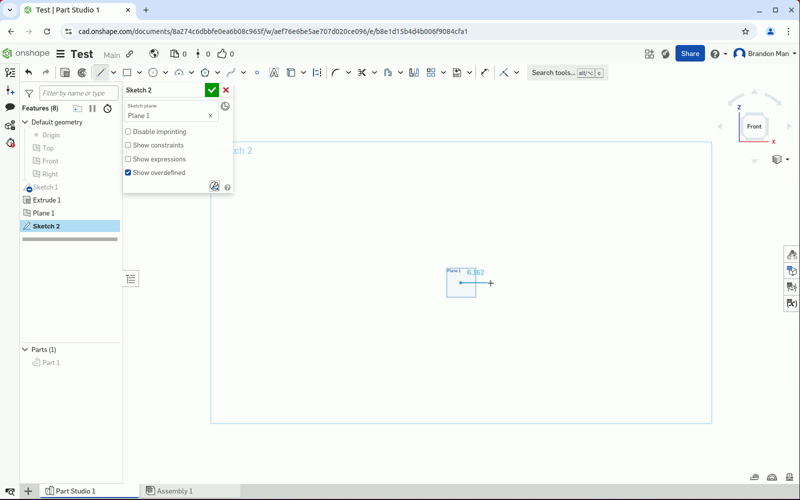
mouse_move(482, 282)
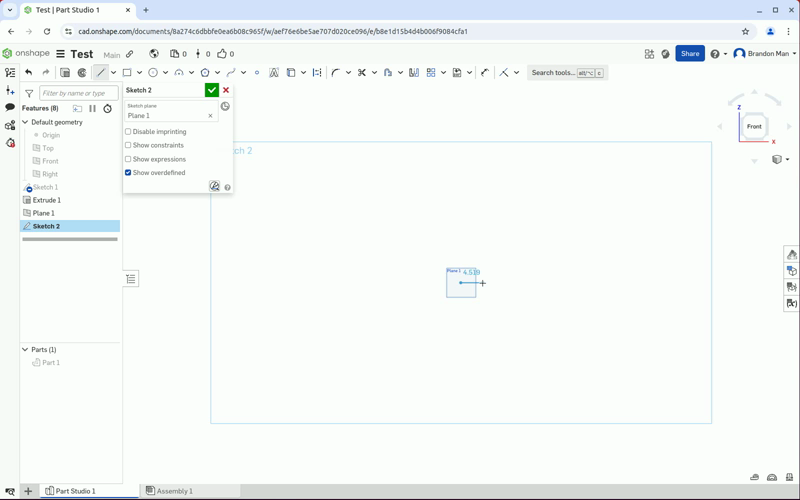
click(482, 282)
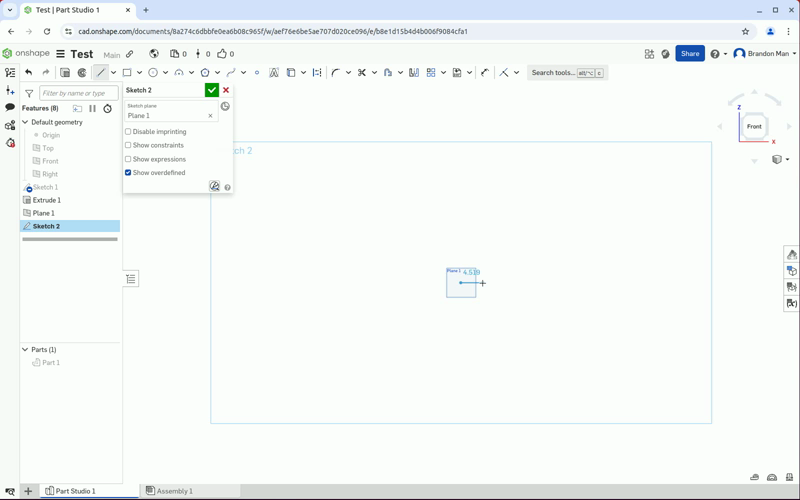
key_up(shift)
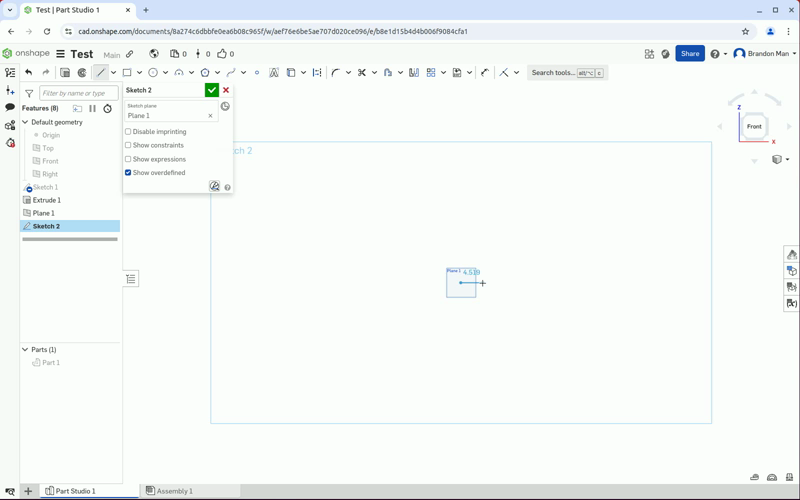
key_down(shift)
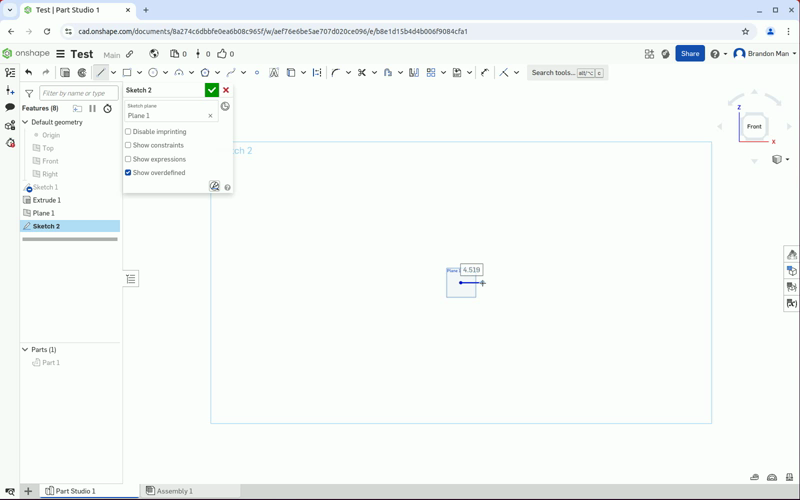
mouse_move(512, 282)
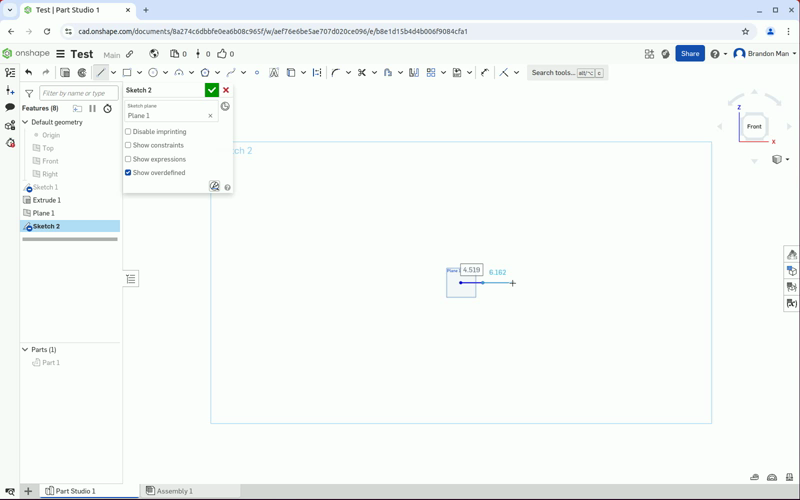
mouse_move(470, 277)
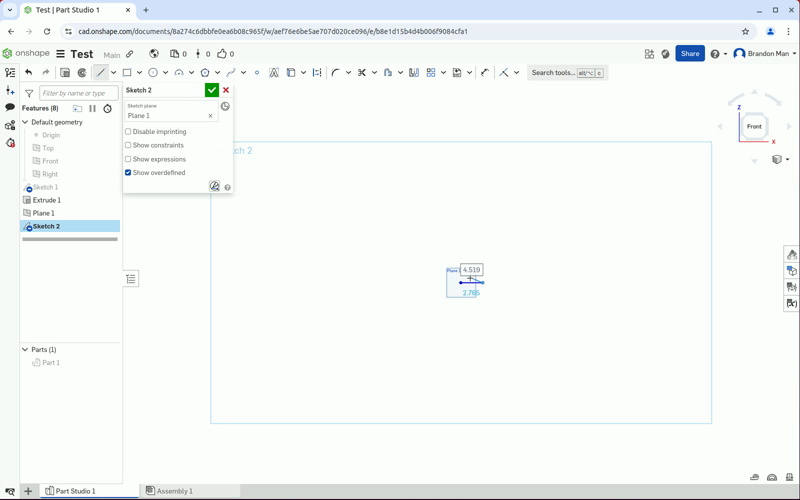
click(470, 277)
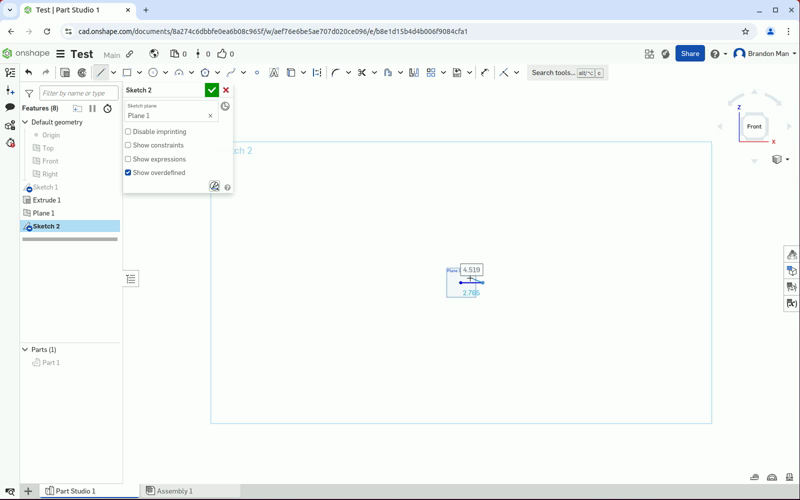
key_up(shift)
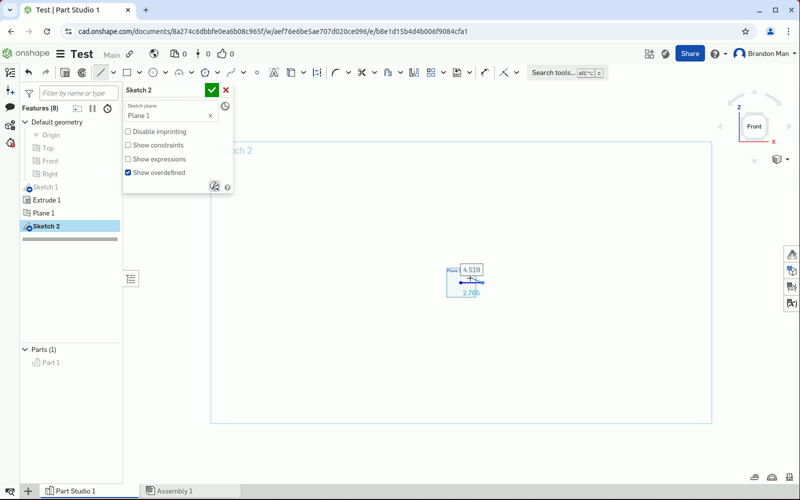
key_down(shift)
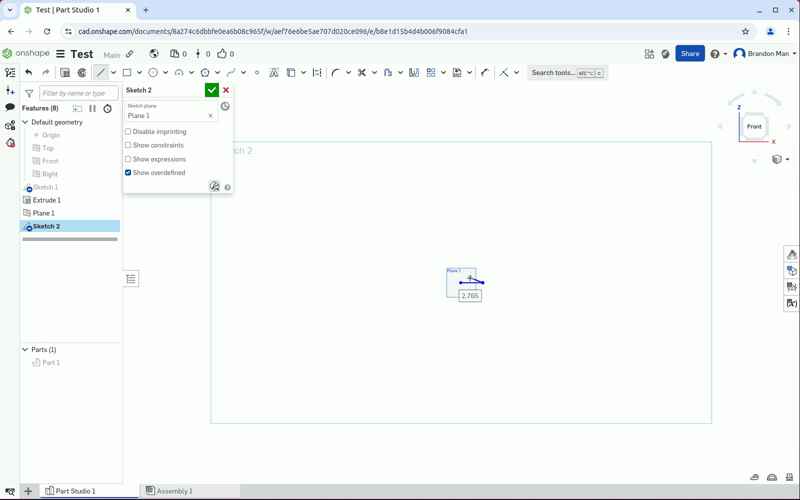
mouse_move(500, 277)
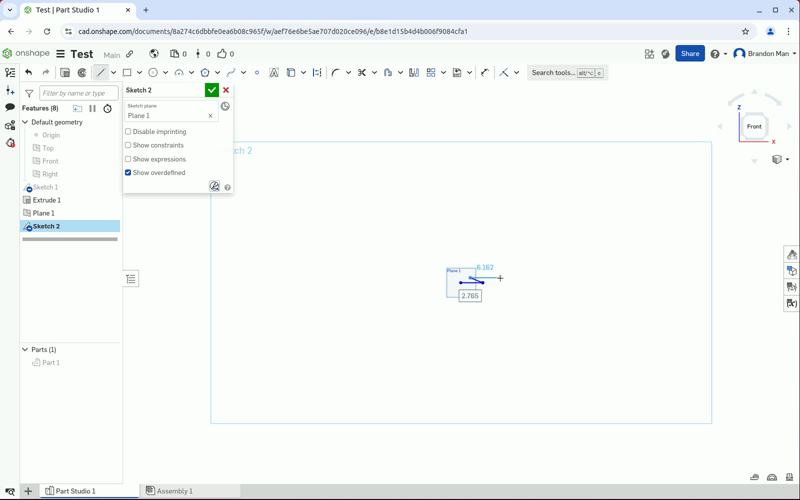
mouse_move(460, 263)
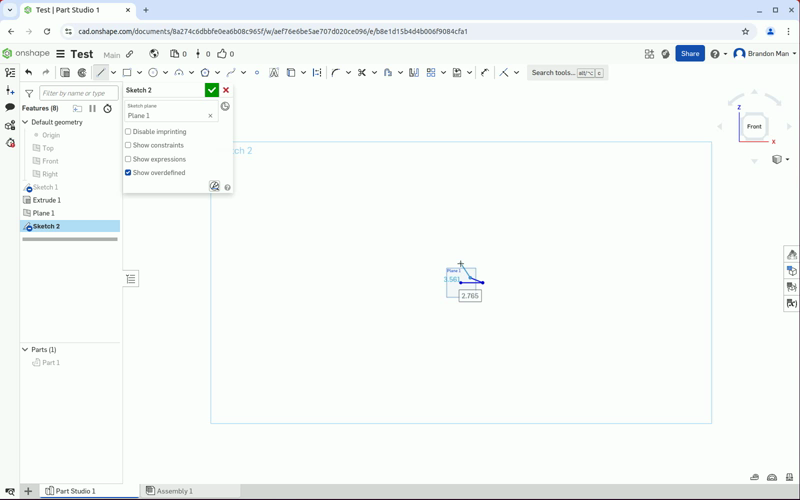
click(460, 263)
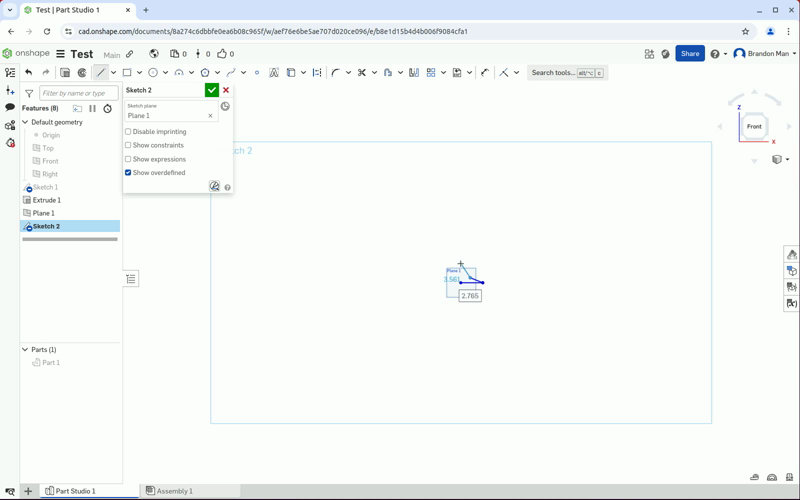
key_up(shift)
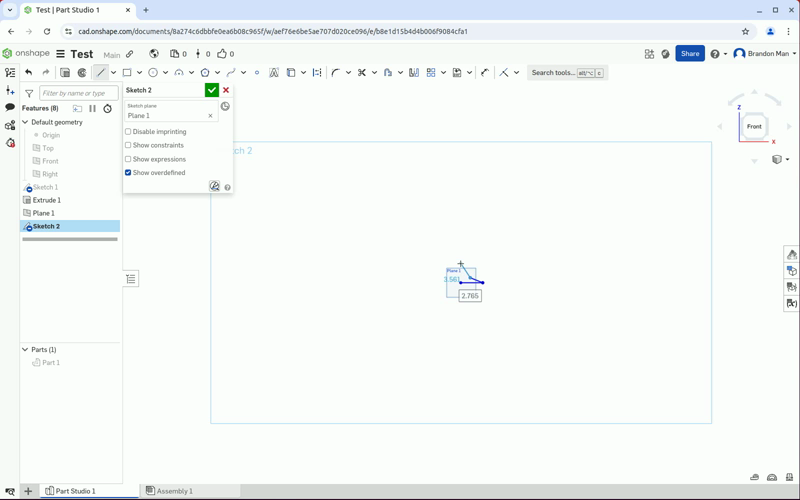
mouse_move(490, 263)
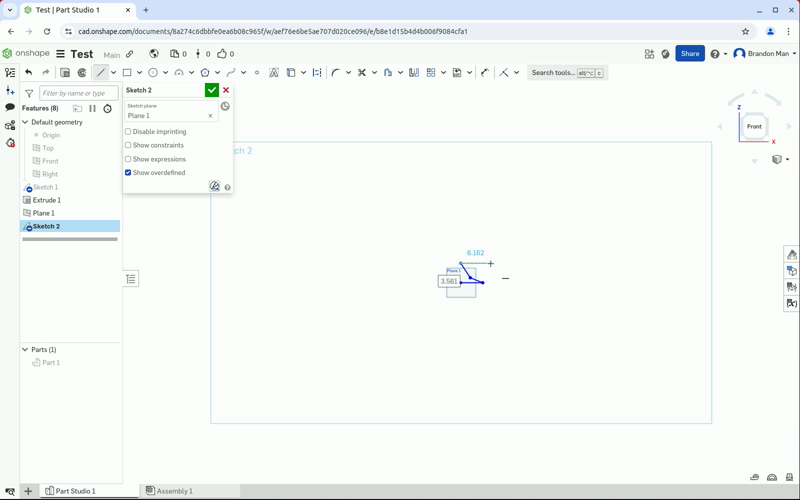
key_down(shift)
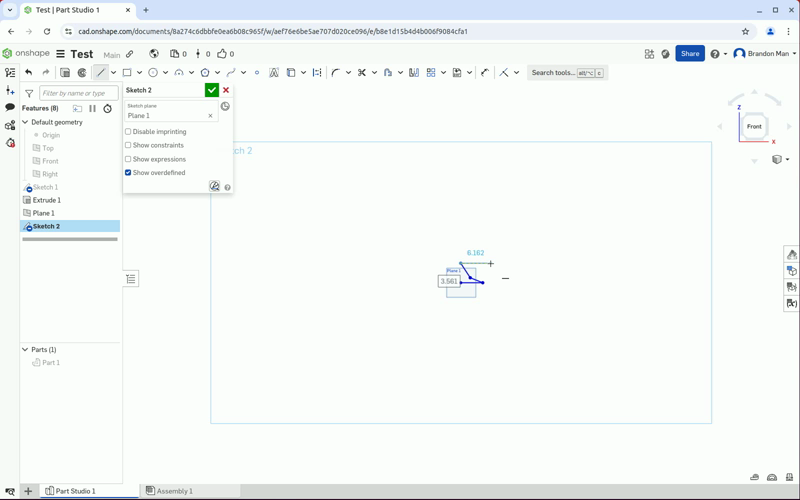
mouse_move(460, 282)
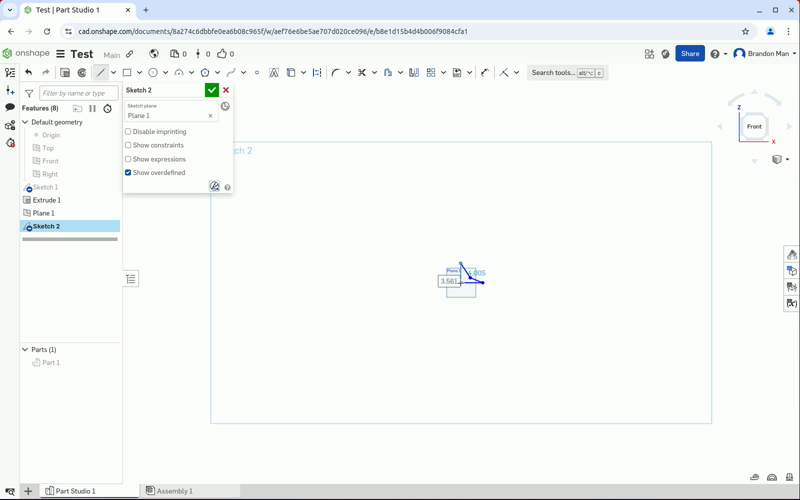
key_up(shift)
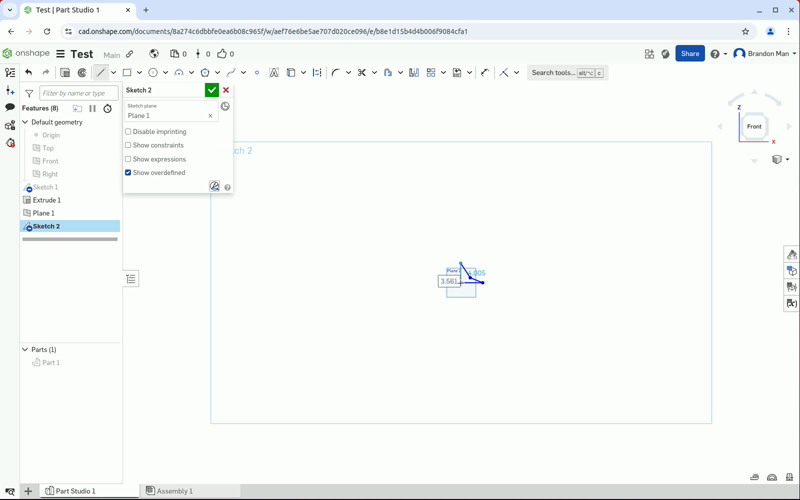
click(460, 282)
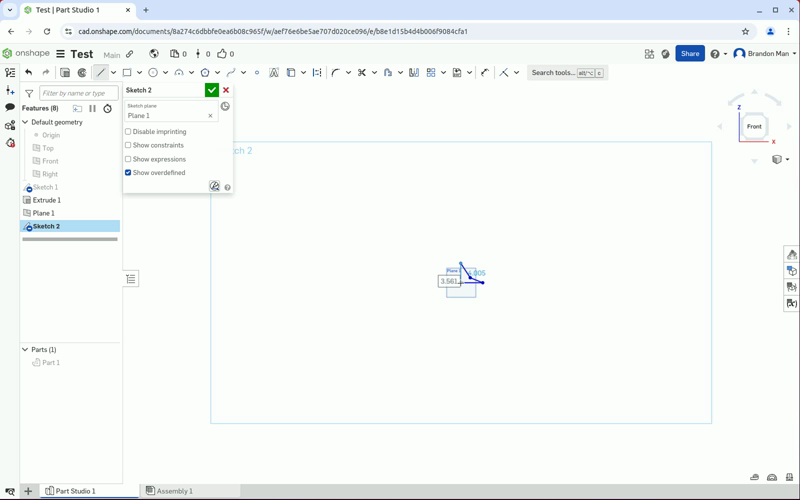
key(esc)
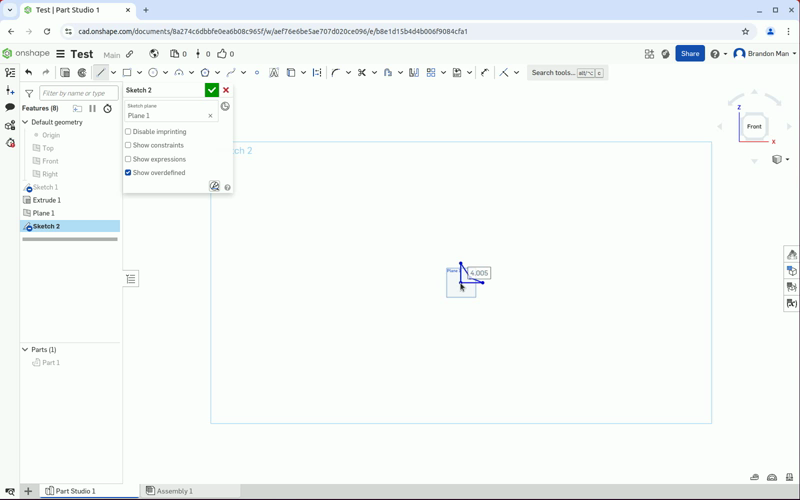
mouse_move(471, 279)
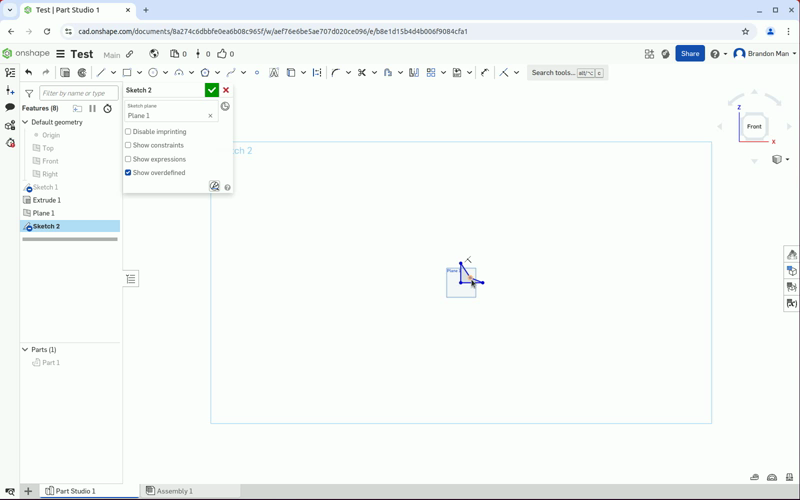
scroll(6)
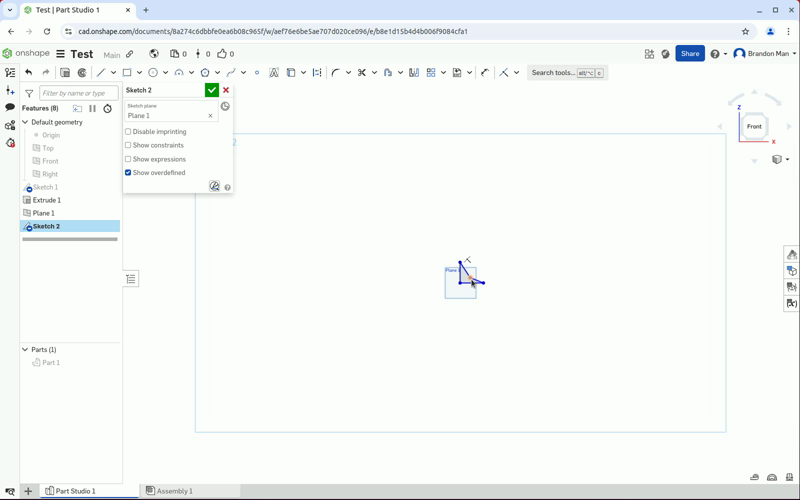
scroll(6)
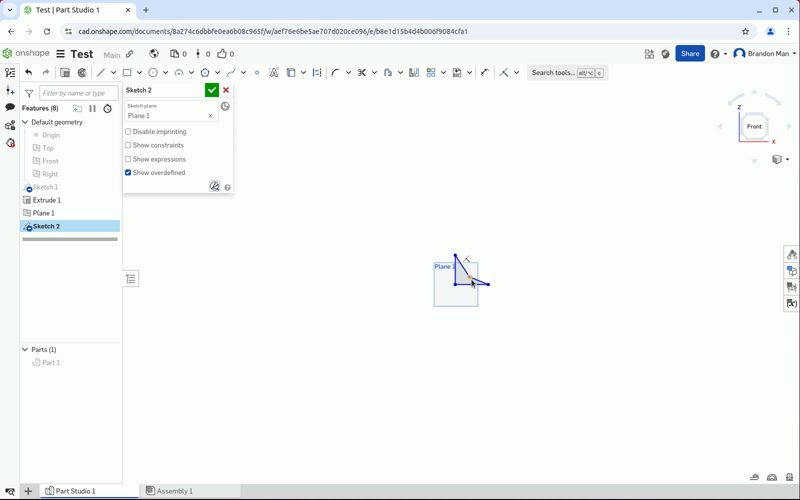
scroll(6)
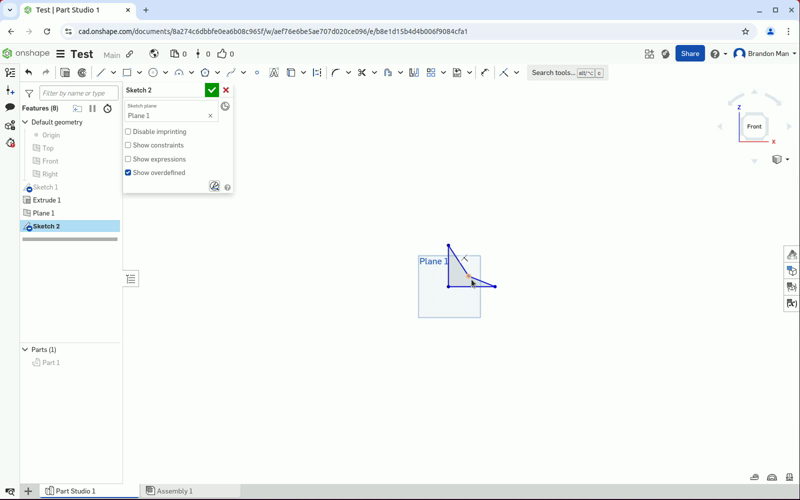
scroll(6)
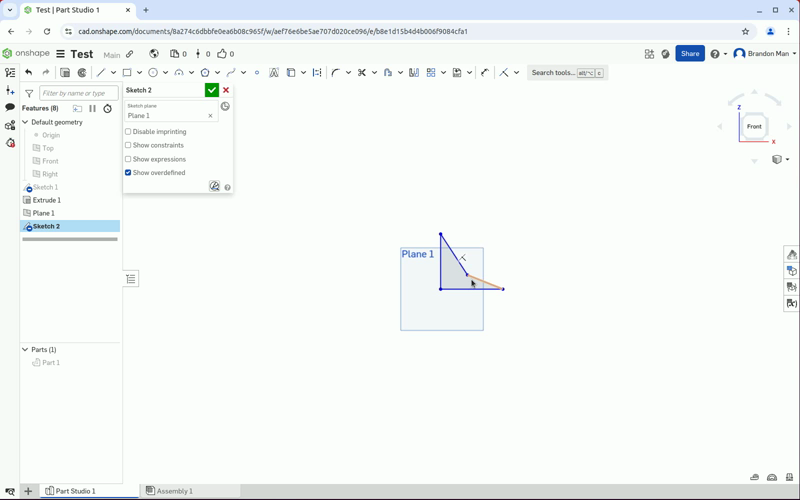
scroll(6)
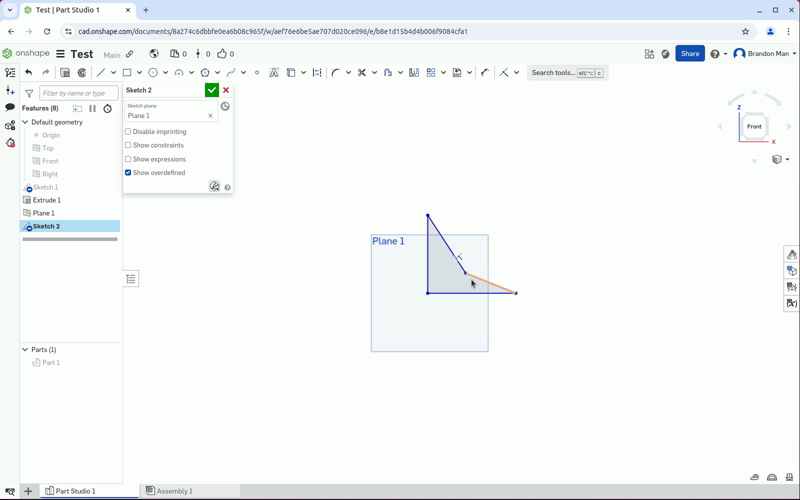
scroll(6)
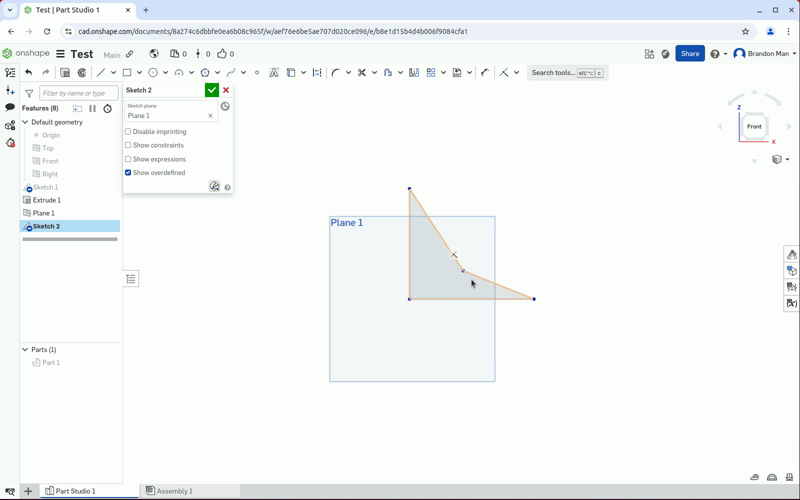
scroll(6)
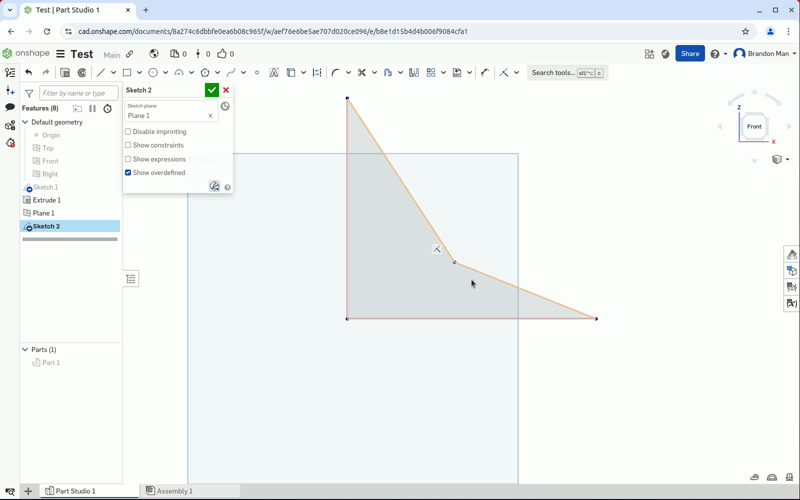
click(471, 279)
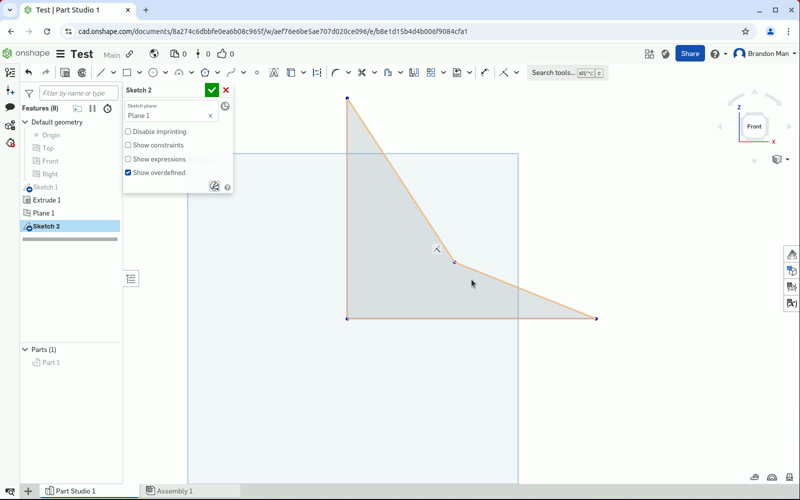
scroll(-6)
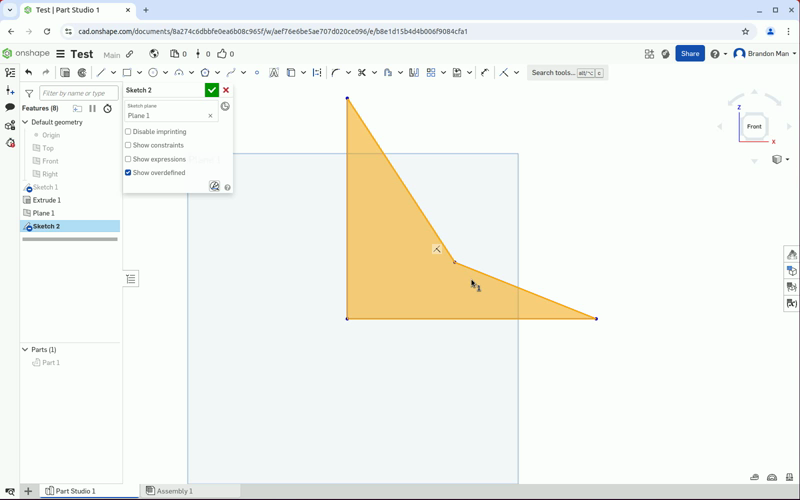
scroll(-6)
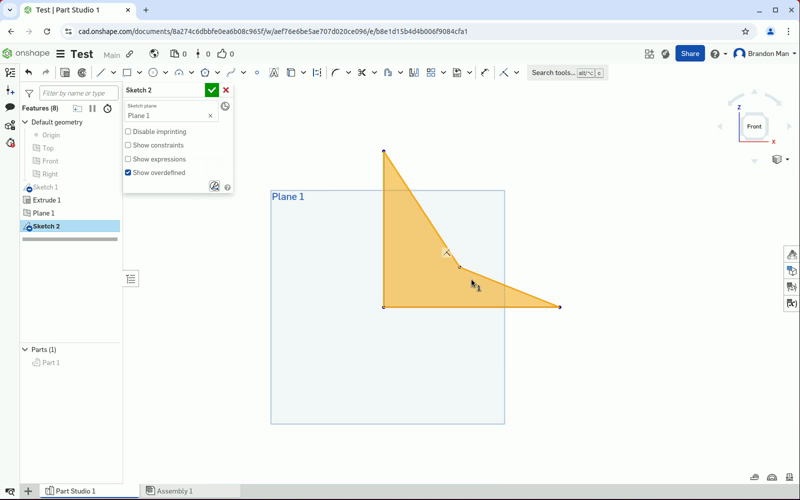
scroll(-6)
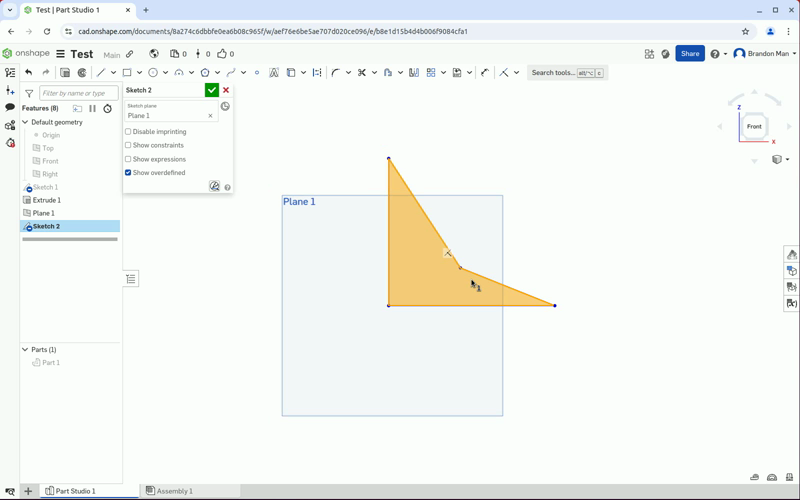
scroll(-6)
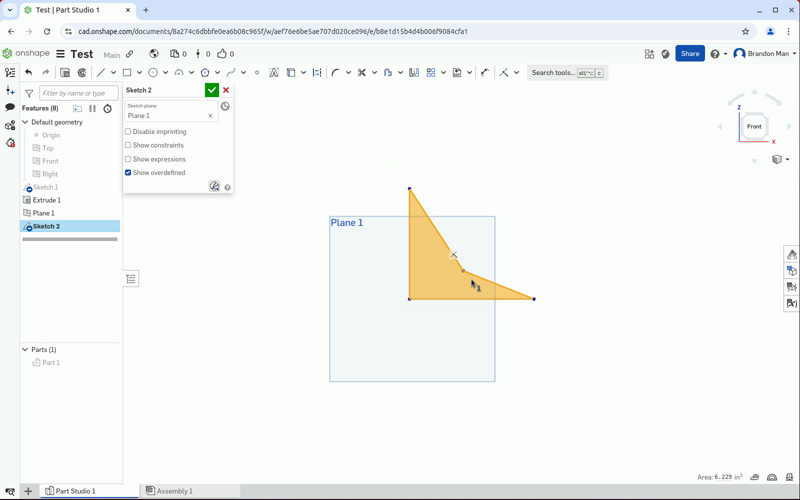
scroll(-6)
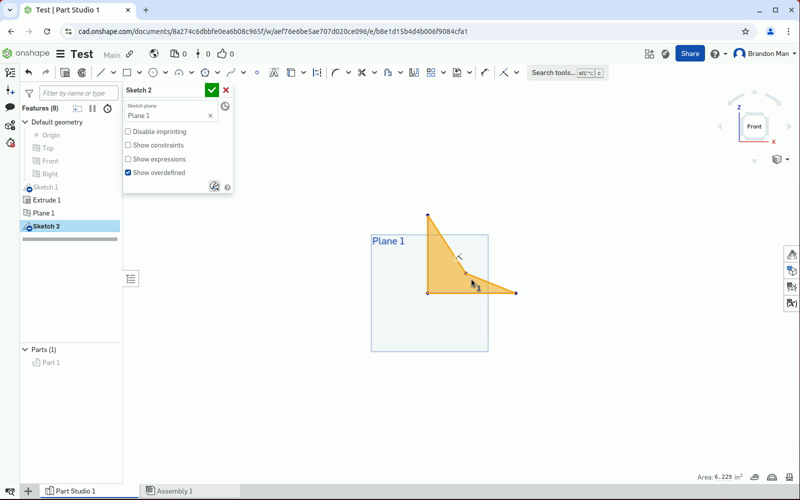
scroll(-6)
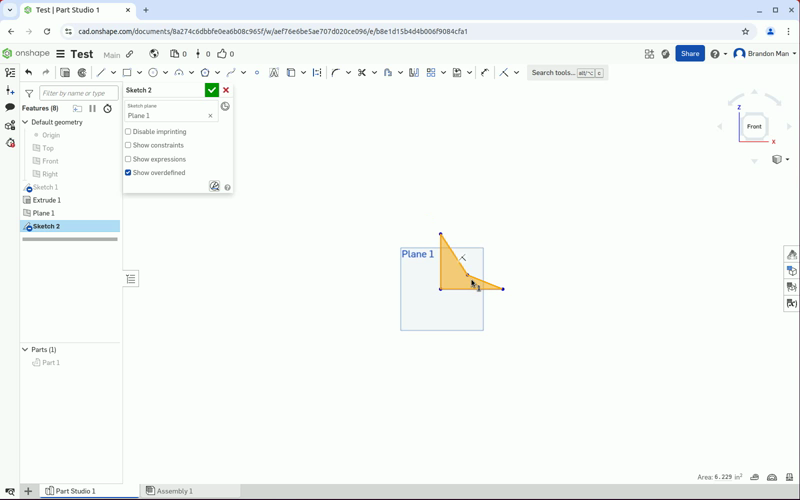
scroll(-6)
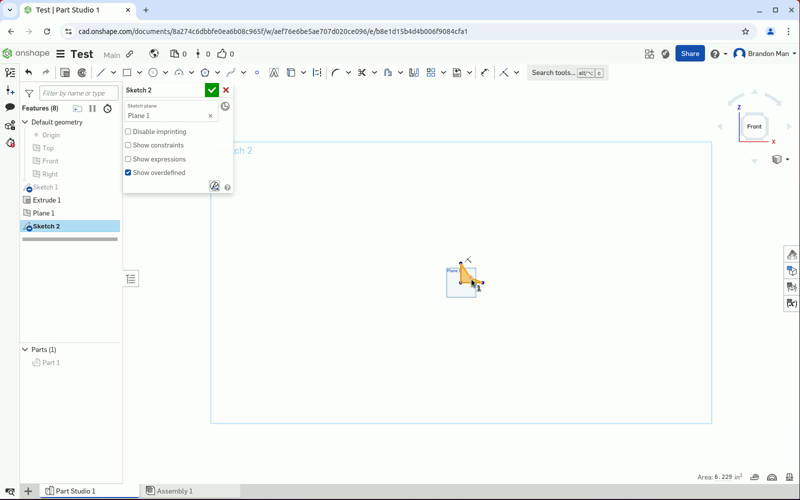
mouse_move(73, 352)
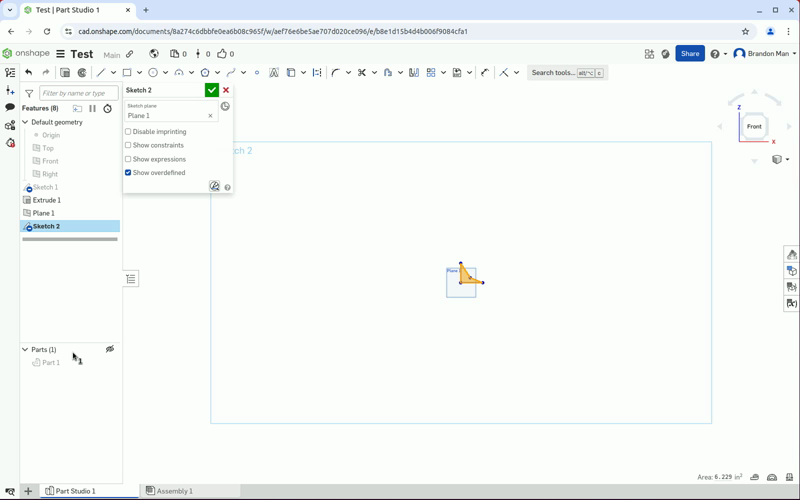
key(shift+y)
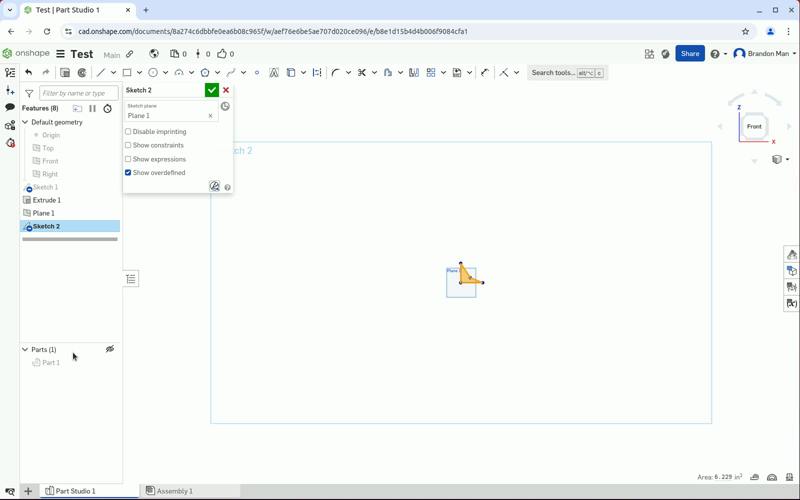
key(shift+e)
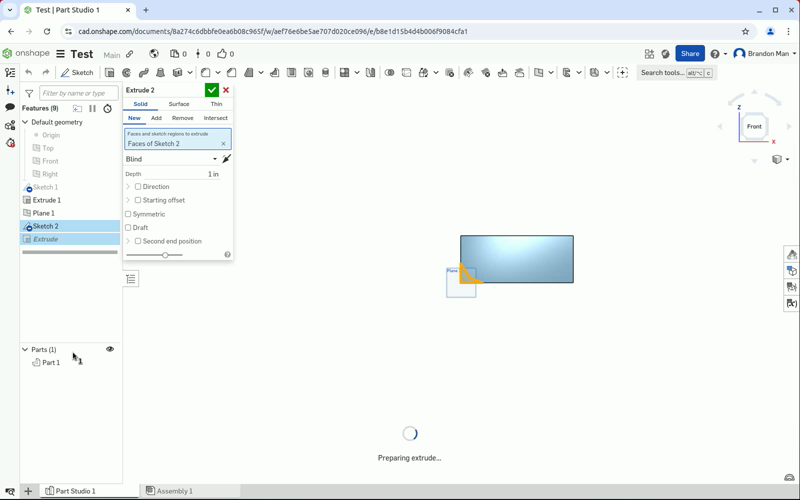
mouse_move(143, 106)
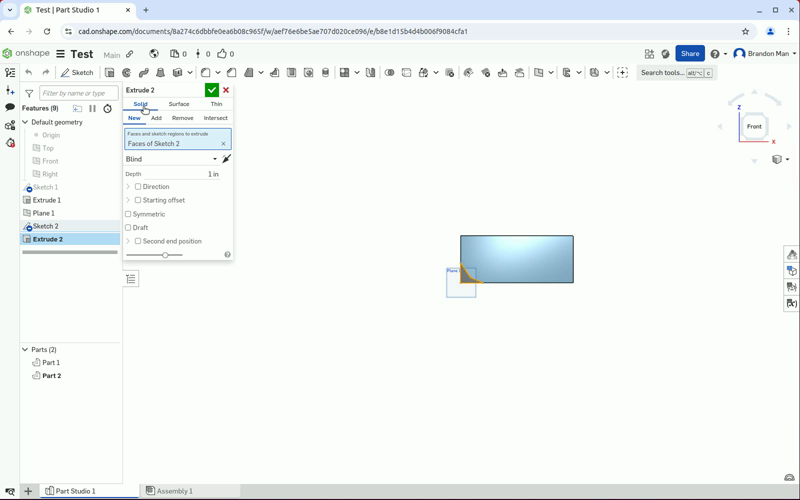
click(143, 106)
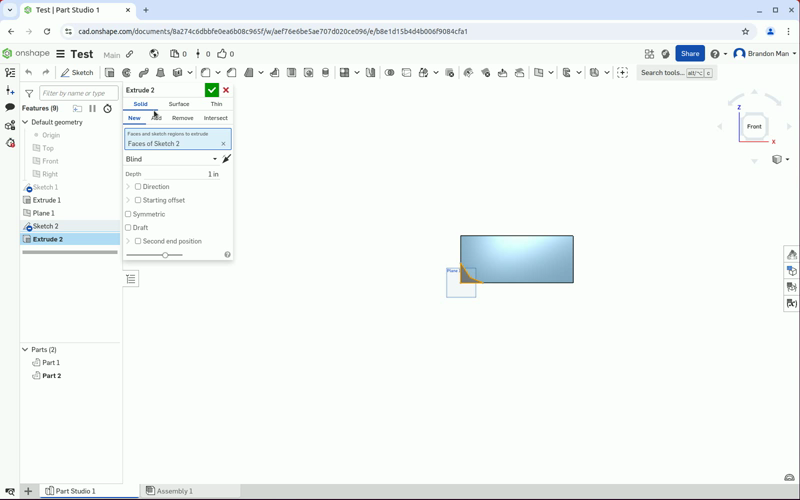
mouse_move(186, 120)
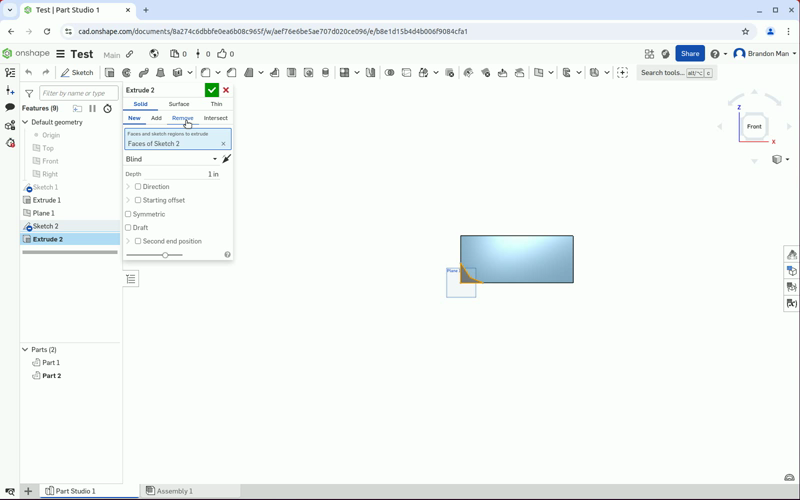
click(186, 120)
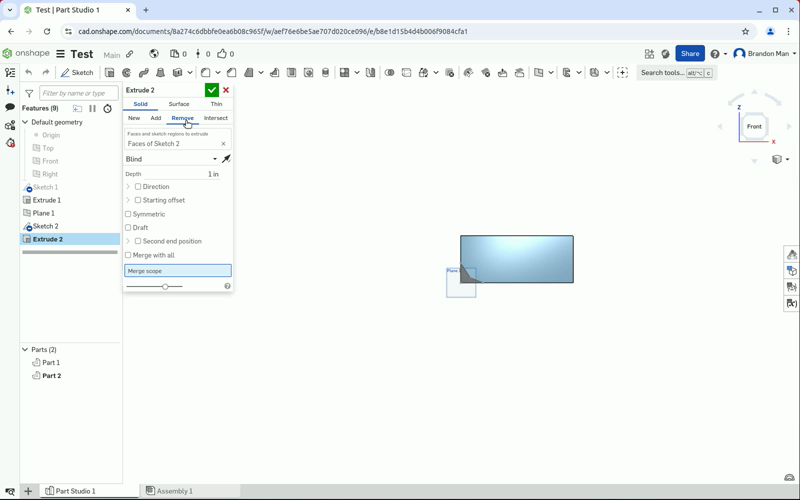
key(tab, 4)
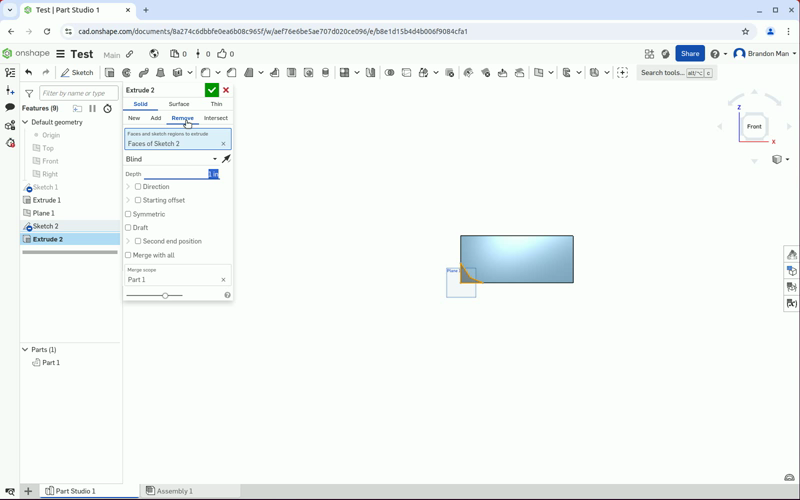
text(2.166)
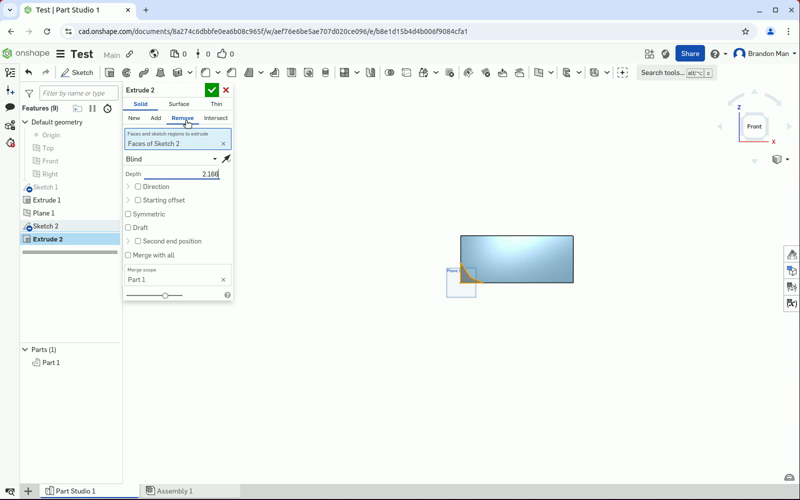
key(tab, 6)
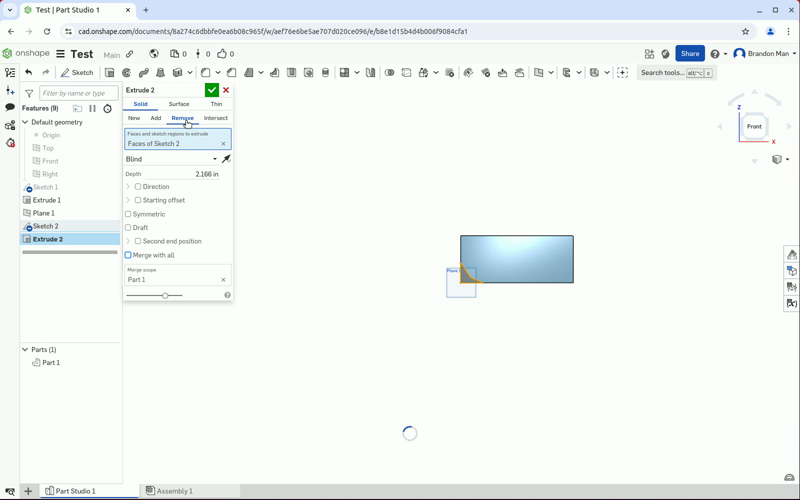
key(space)
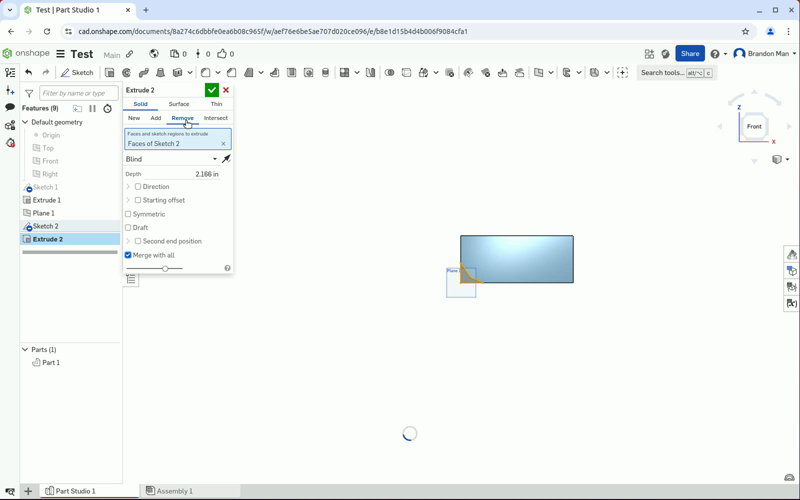
key(enter)
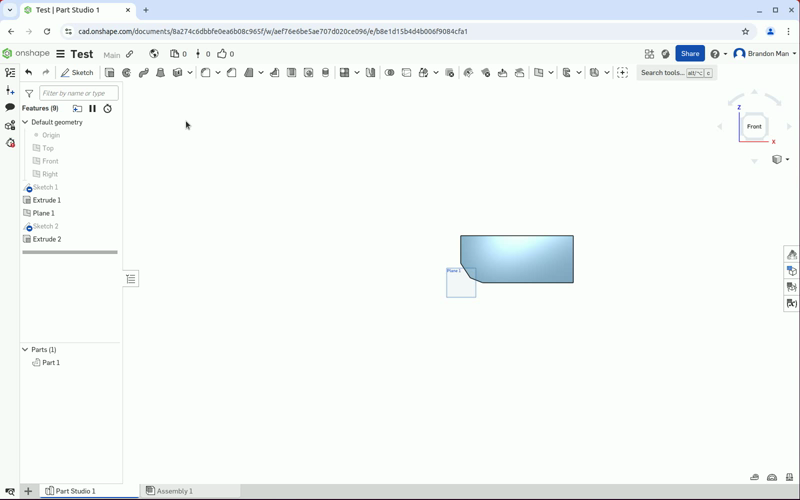
key(shift+h)
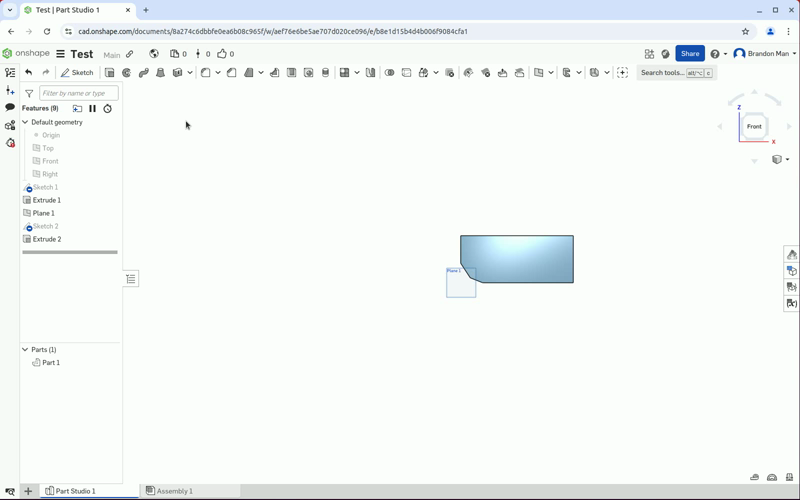
key(shift+h)
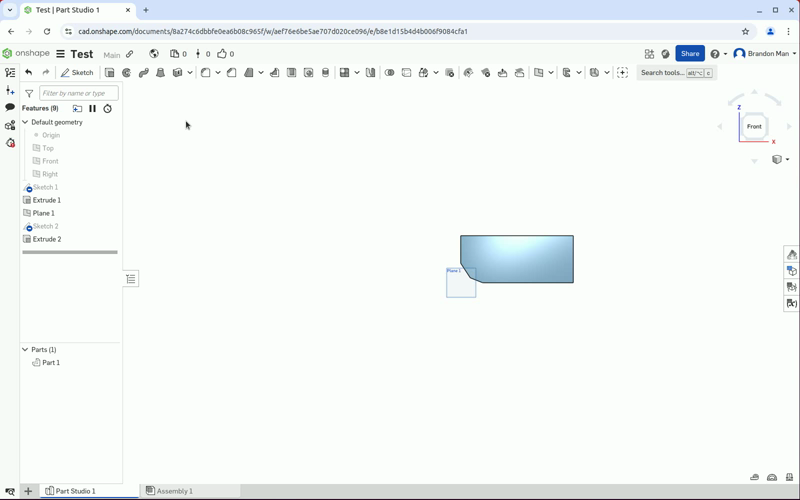
mouse_move(73, 189)
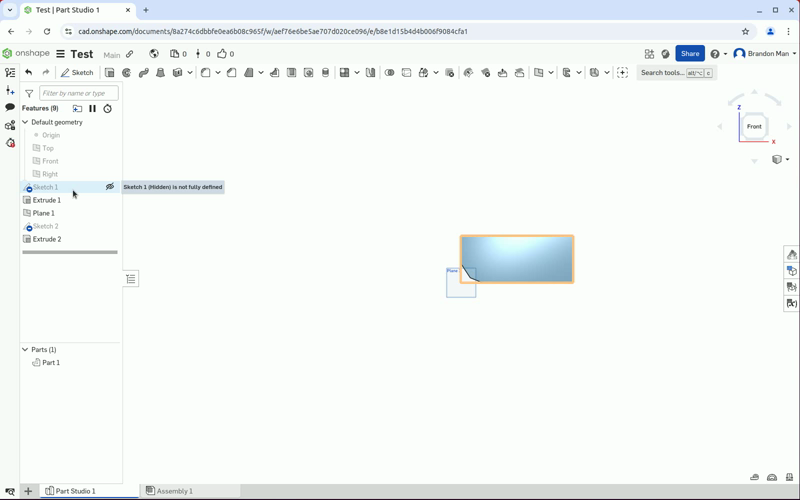
click(73, 189)
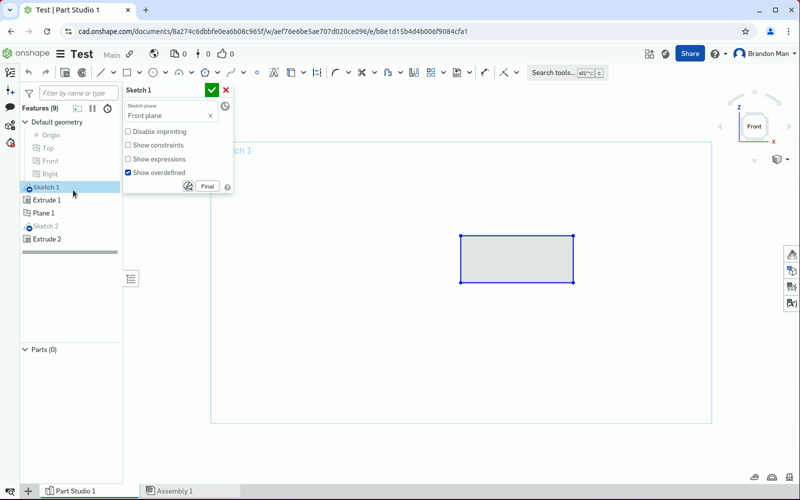
mouse_move(229, 92)
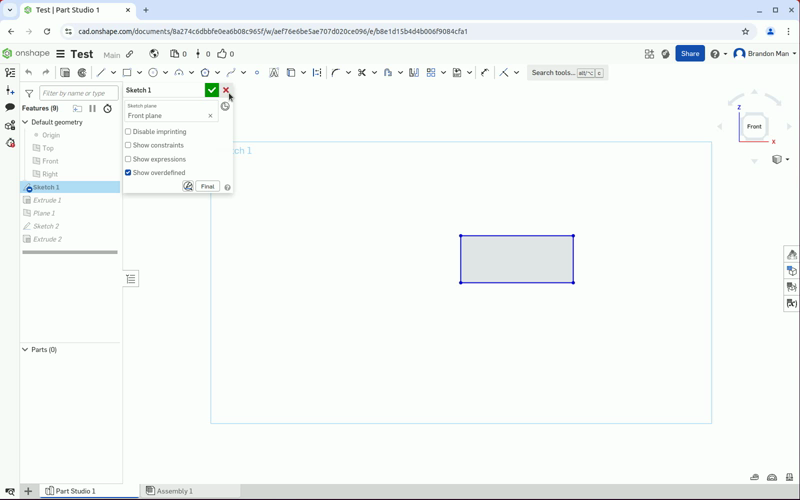
click(229, 92)
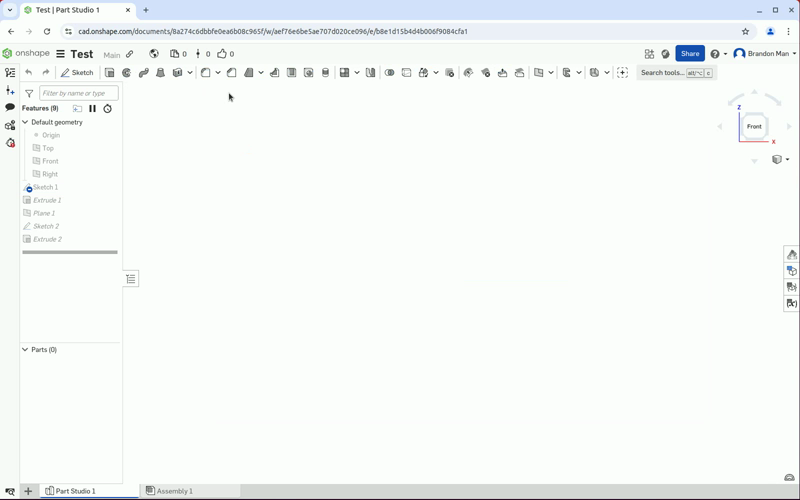
key(shift+s)
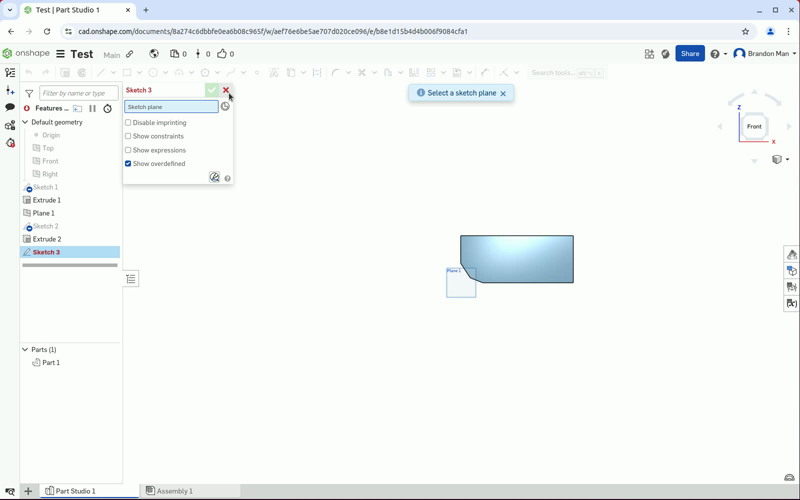
mouse_move(73, 215)
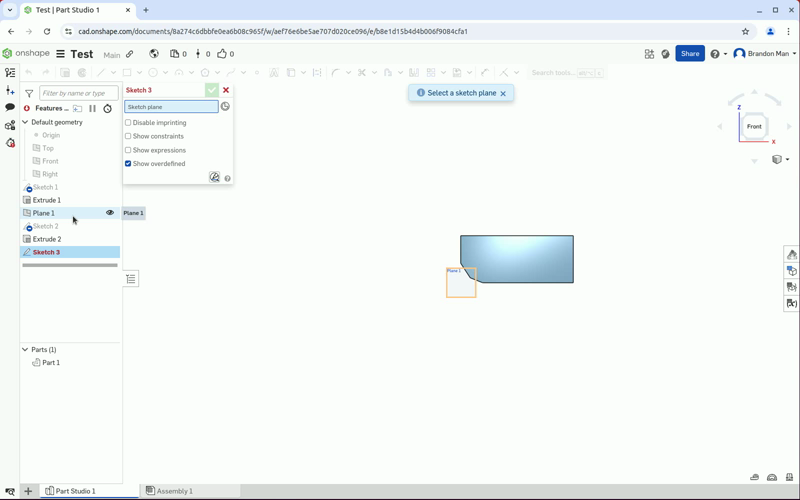
click(73, 215)
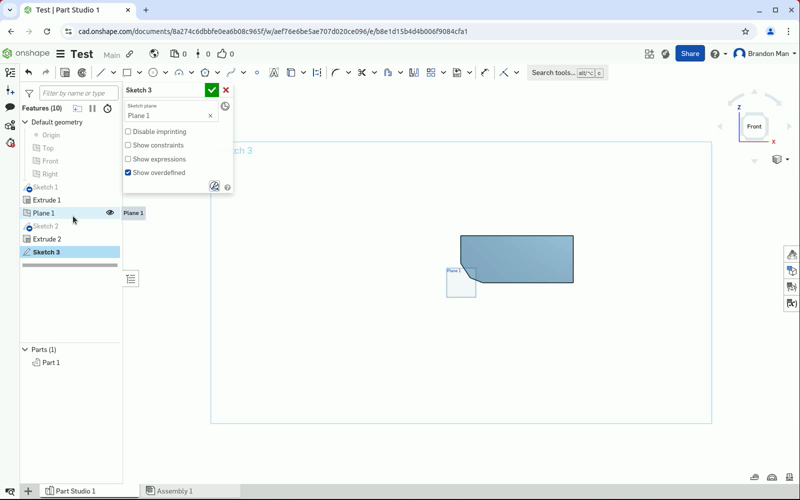
mouse_move(73, 352)
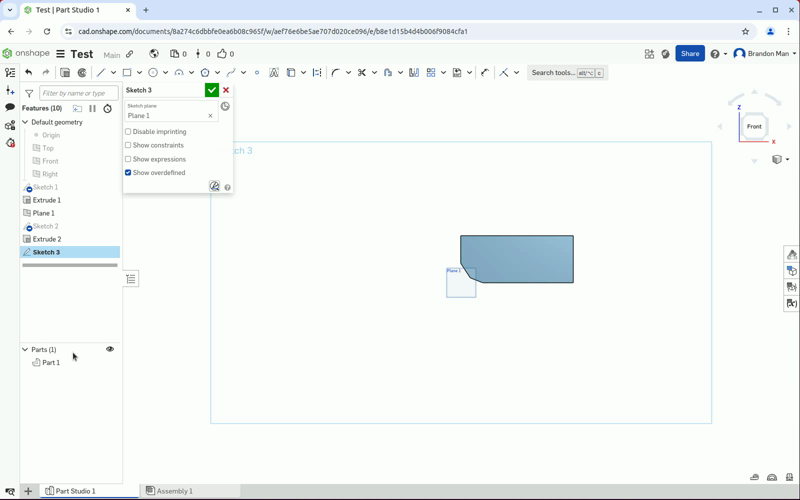
key(y)
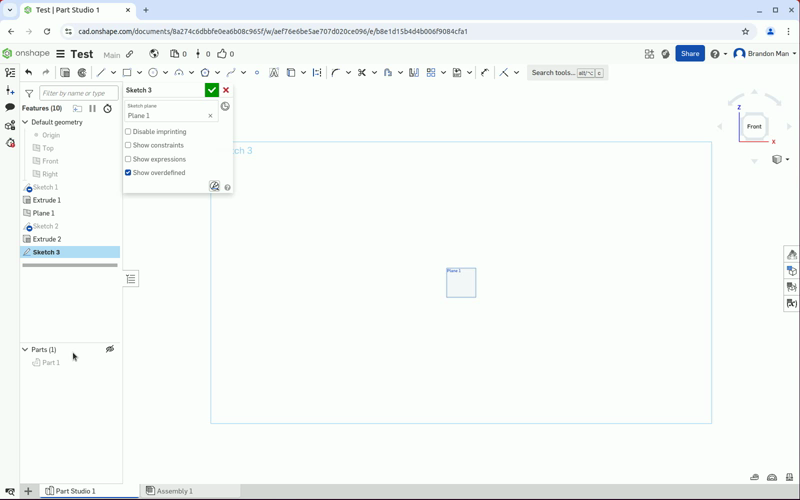
key(l)
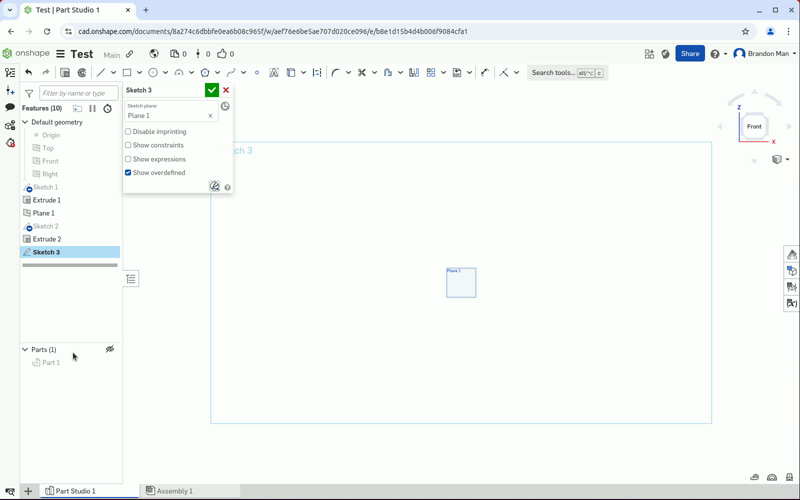
key_down(shift)
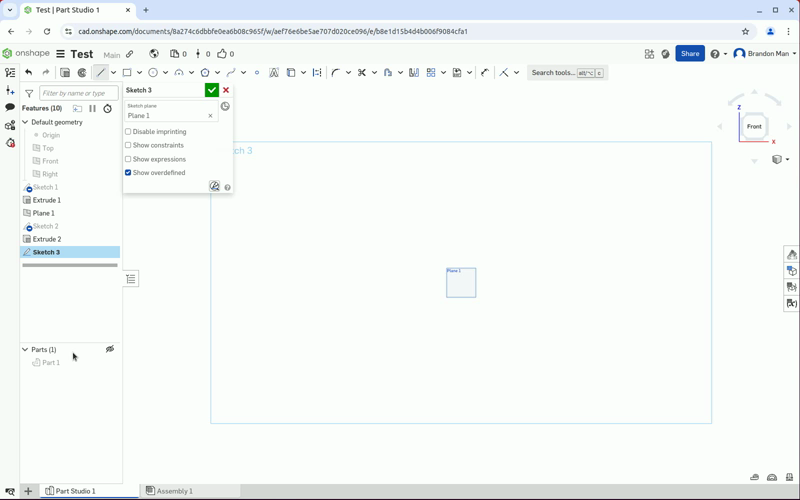
mouse_move(498, 282)
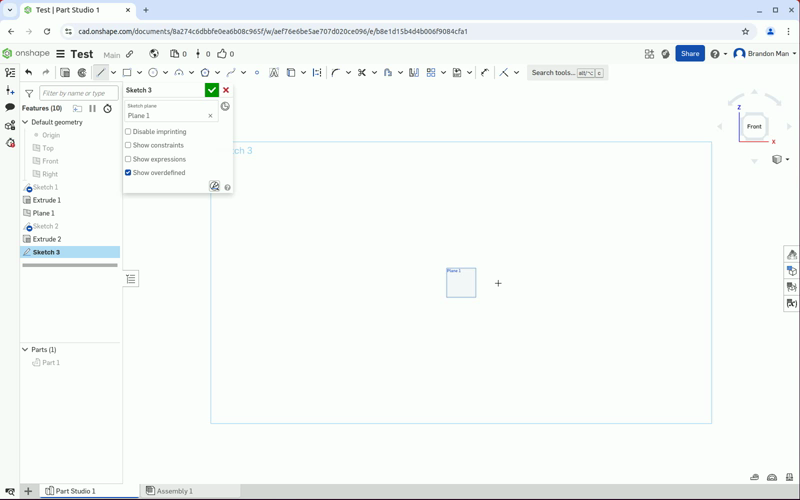
click(498, 282)
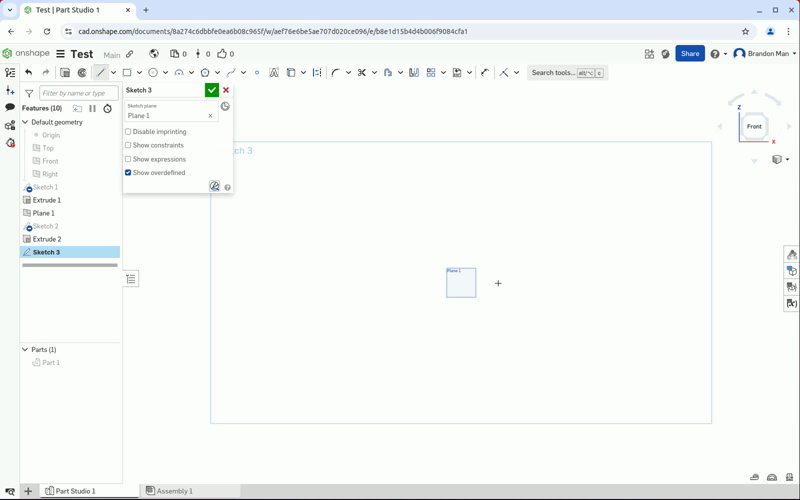
key_up(shift)
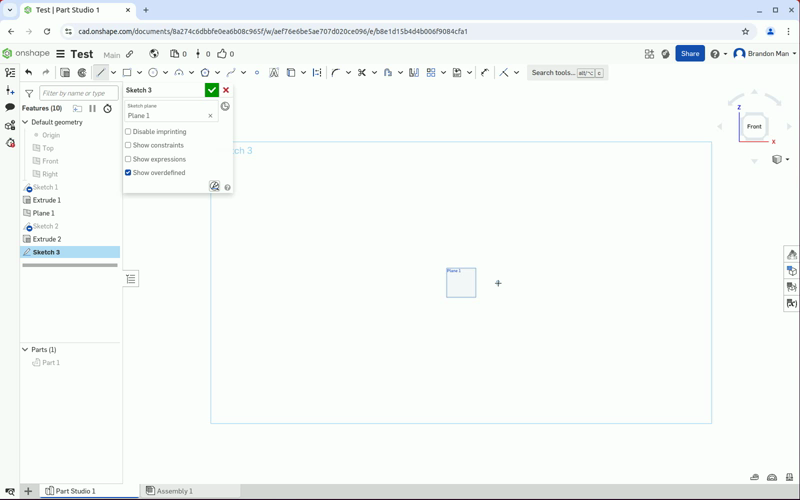
key_down(shift)
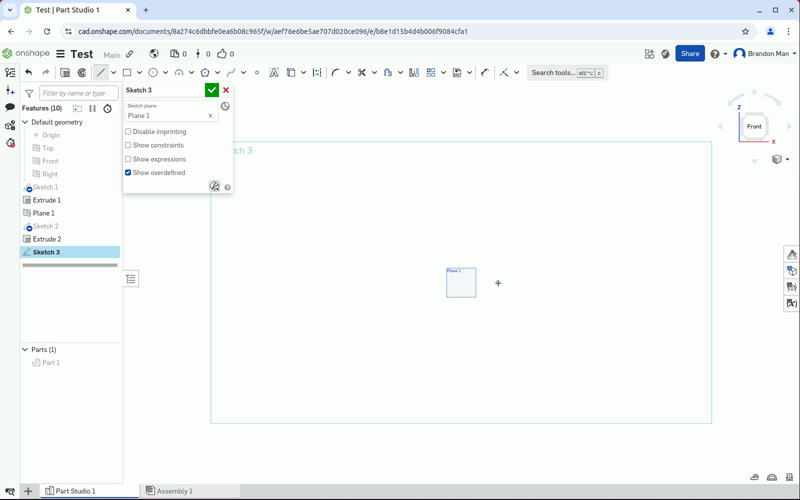
mouse_move(573, 282)
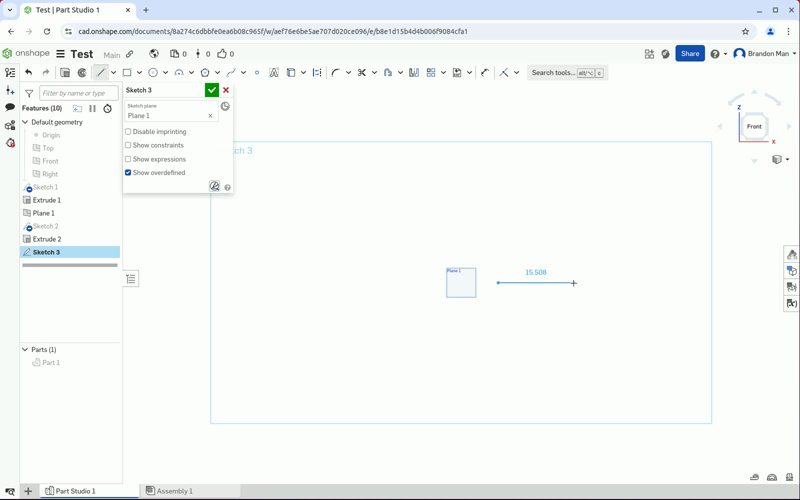
click(573, 282)
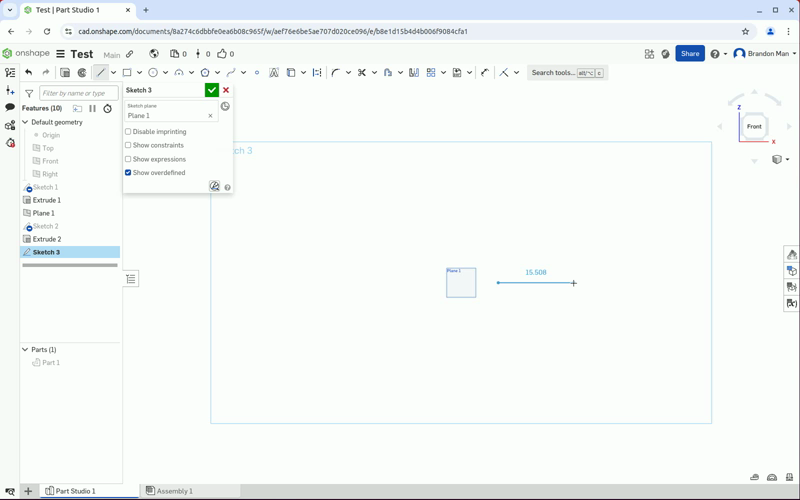
key_up(shift)
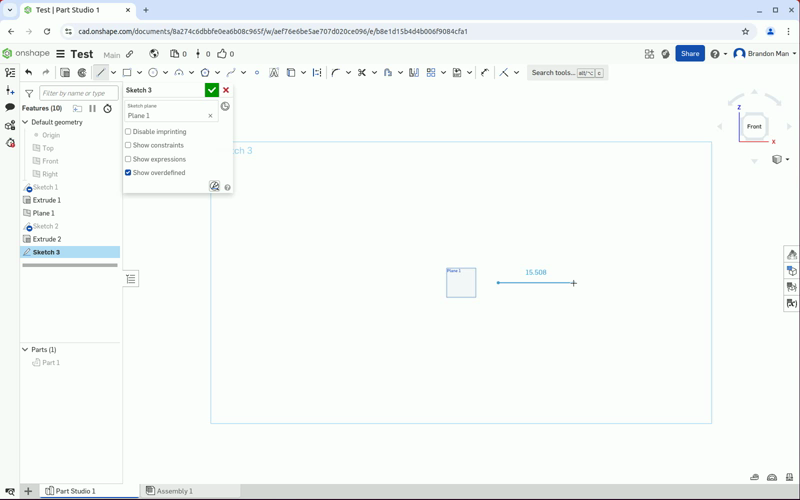
key_down(shift)
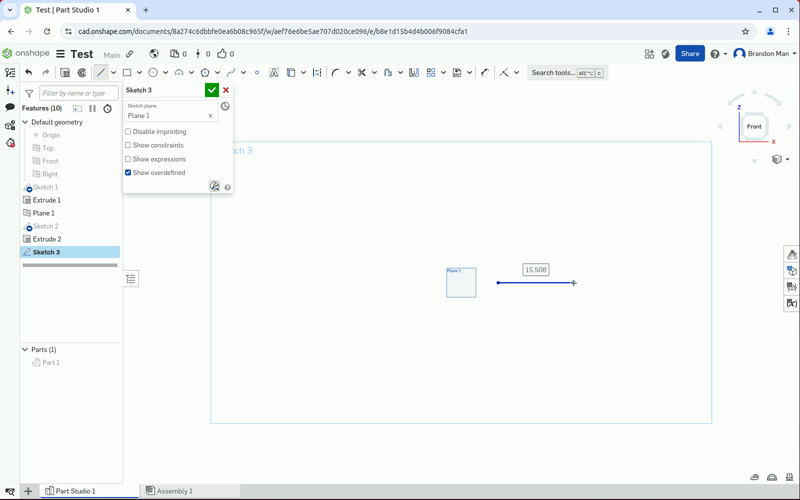
mouse_move(589, 282)
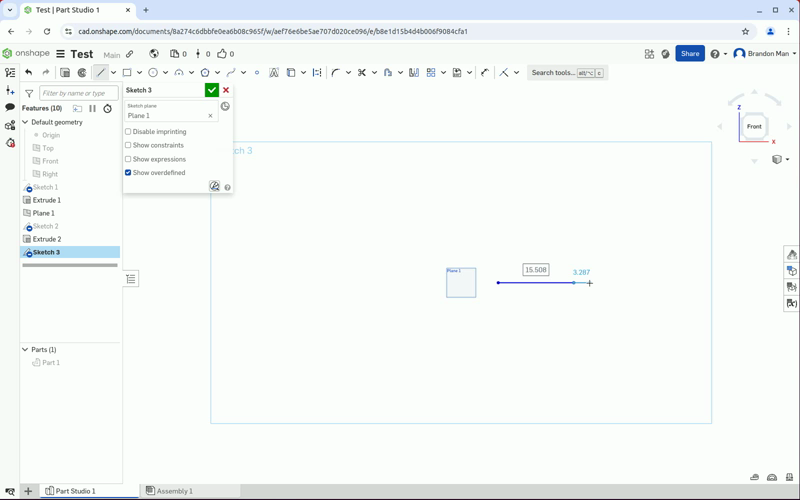
mouse_move(573, 235)
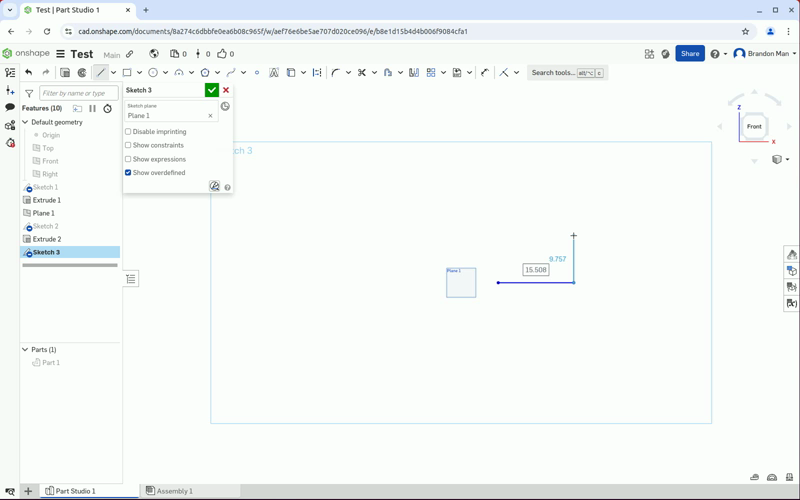
click(573, 235)
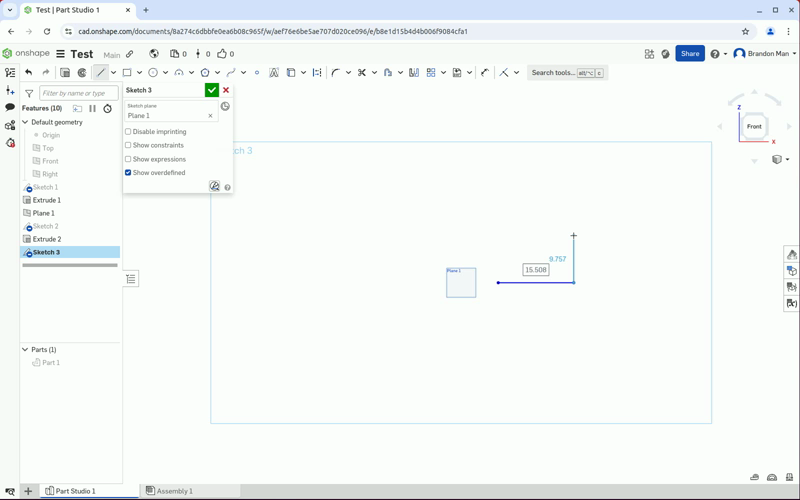
key_up(shift)
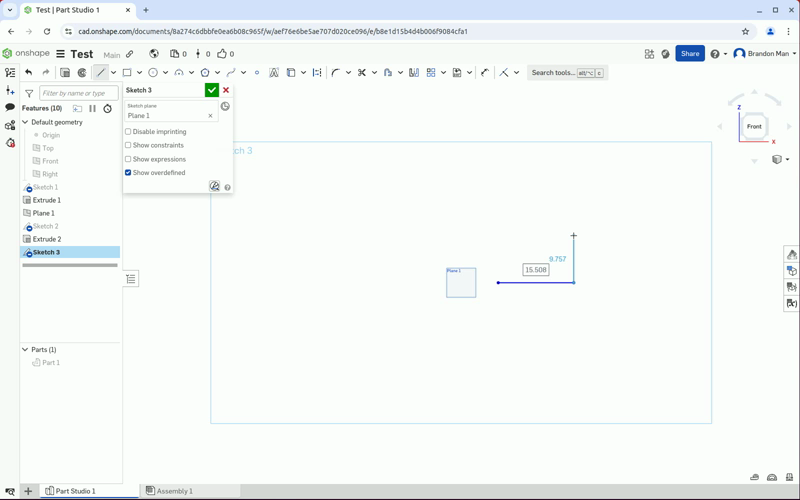
key_down(shift)
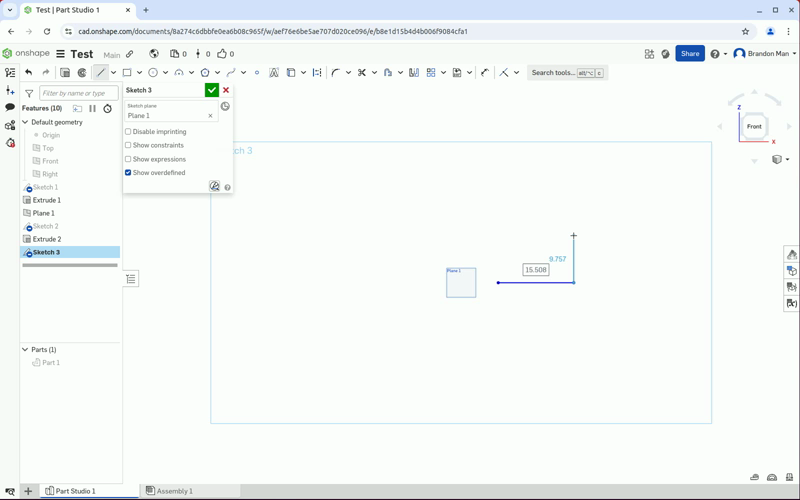
mouse_move(589, 235)
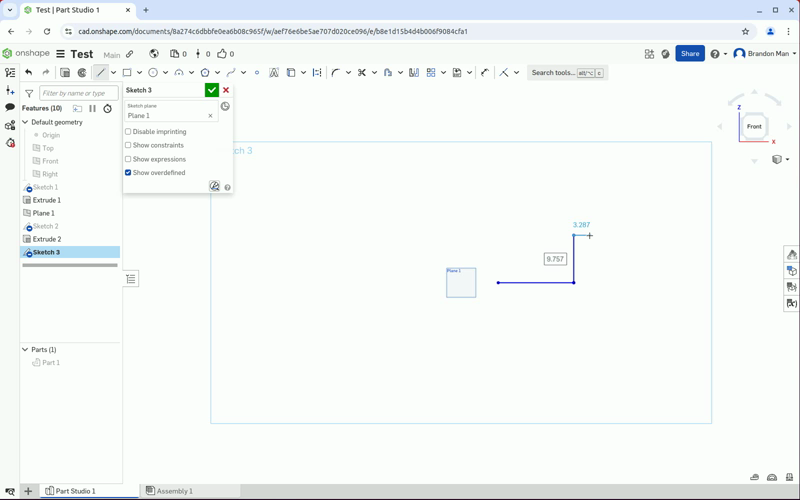
mouse_move(554, 255)
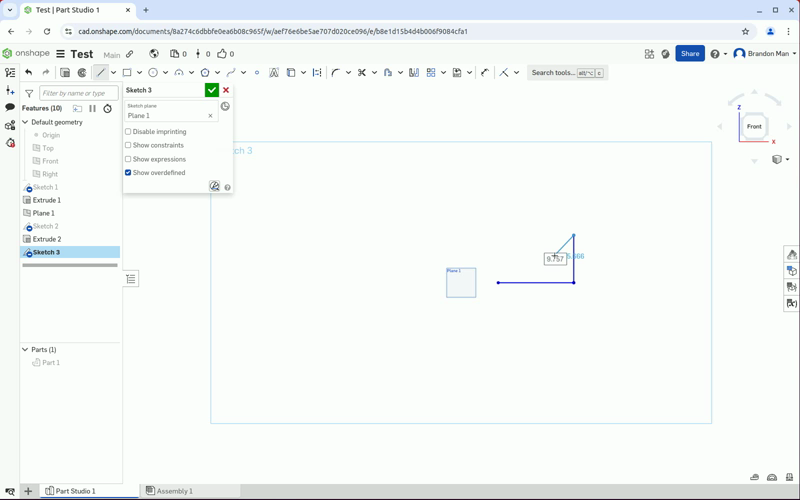
click(554, 255)
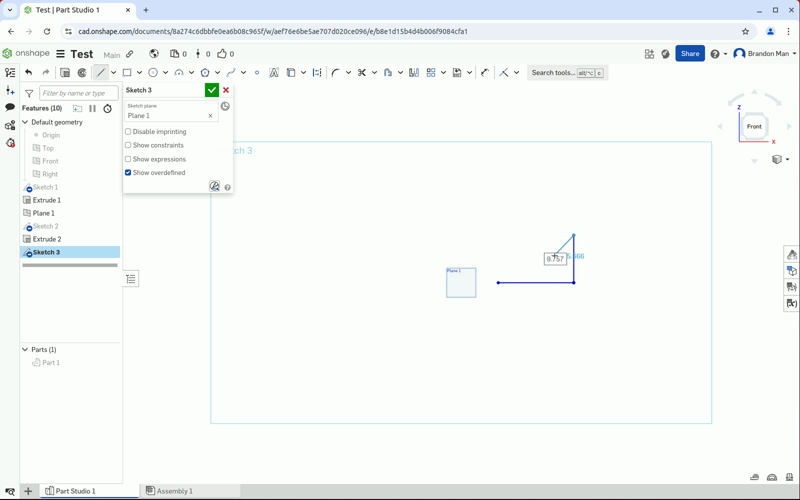
key_up(shift)
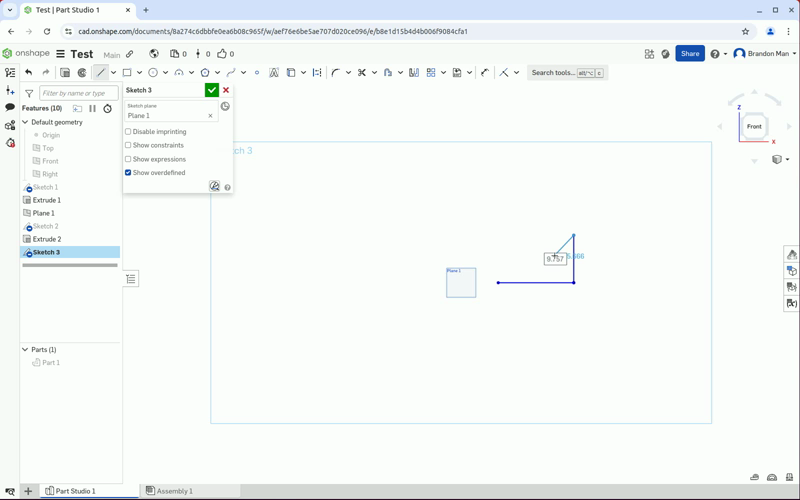
key_down(shift)
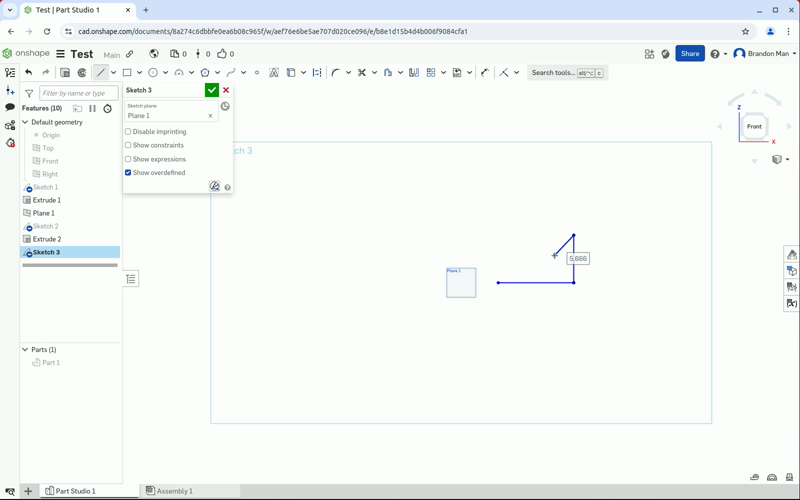
mouse_move(584, 255)
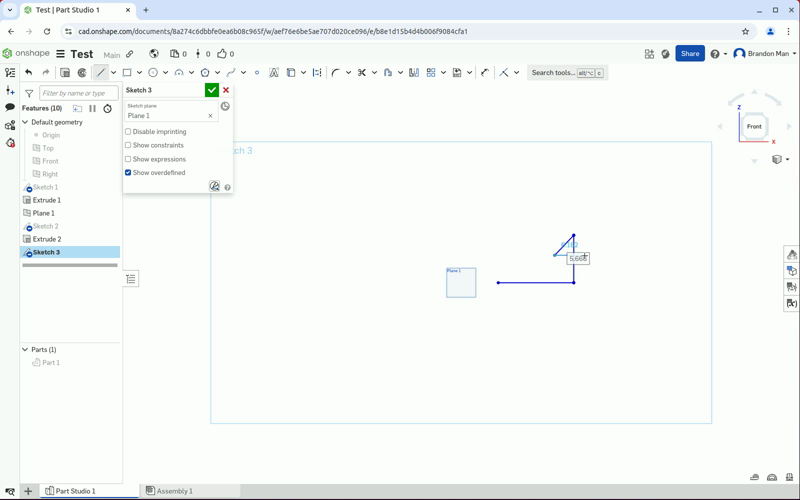
mouse_move(529, 271)
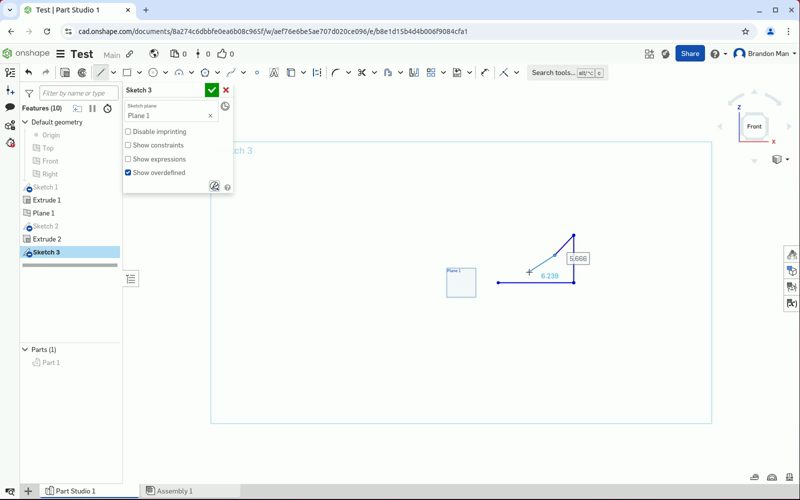
click(529, 271)
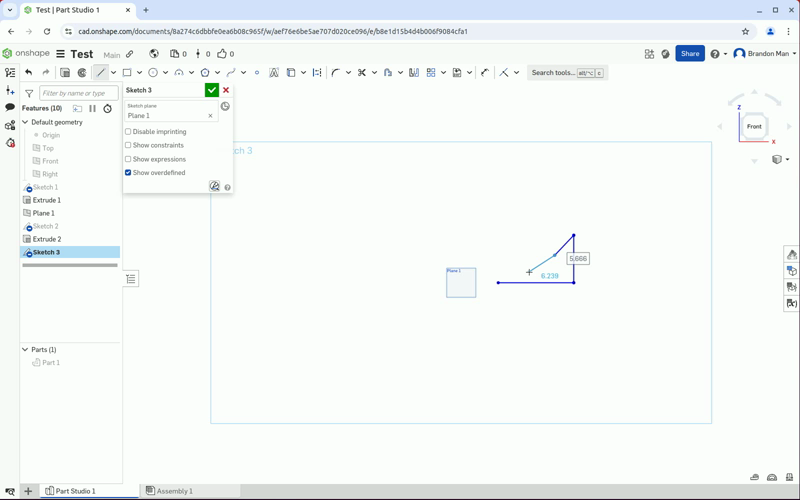
key_up(shift)
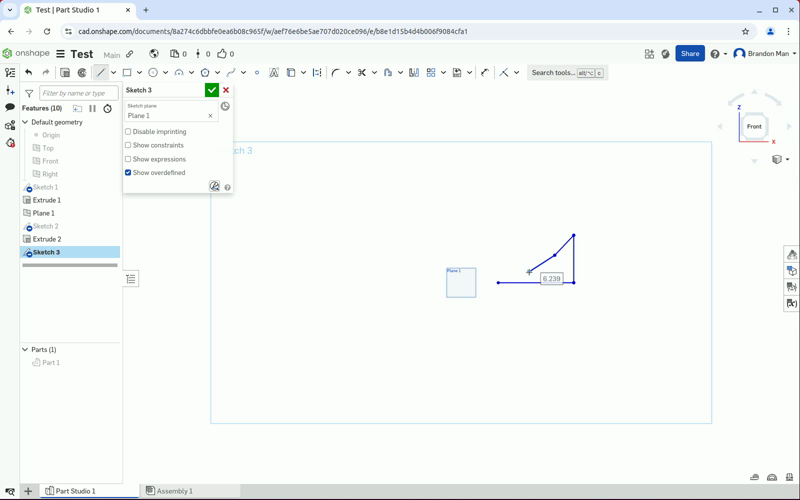
key_down(shift)
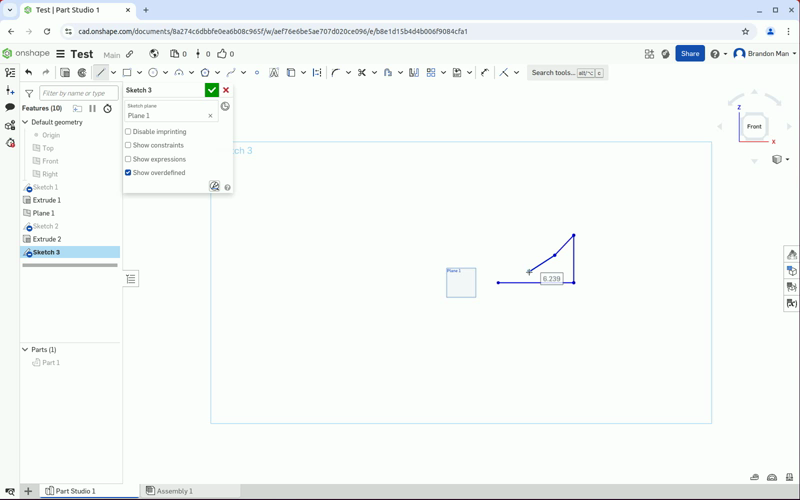
mouse_move(559, 271)
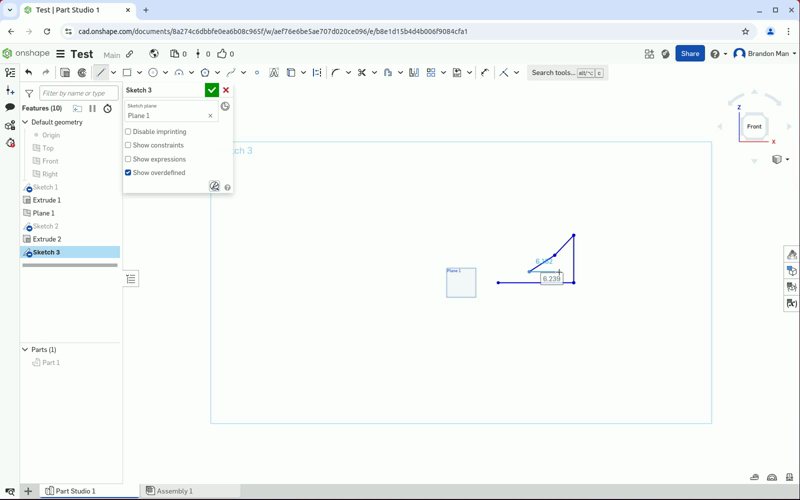
mouse_move(515, 279)
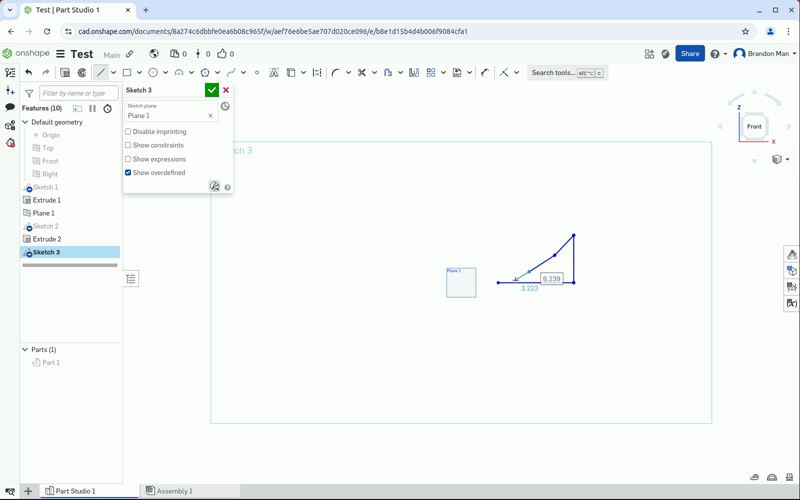
click(515, 279)
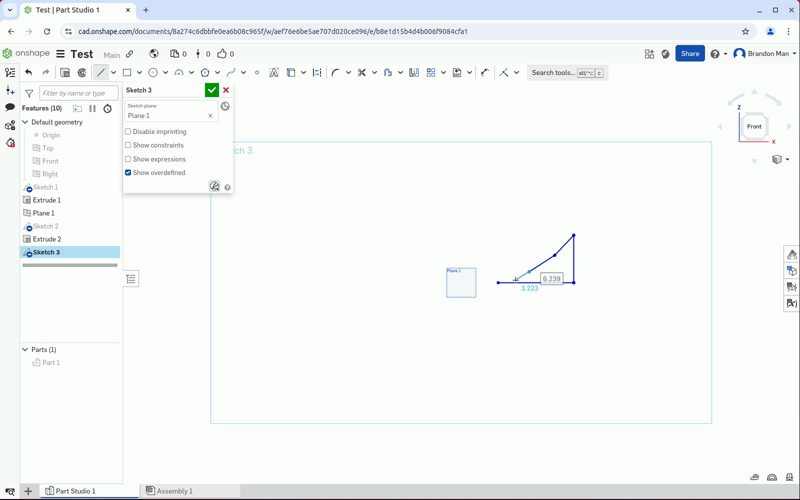
key_up(shift)
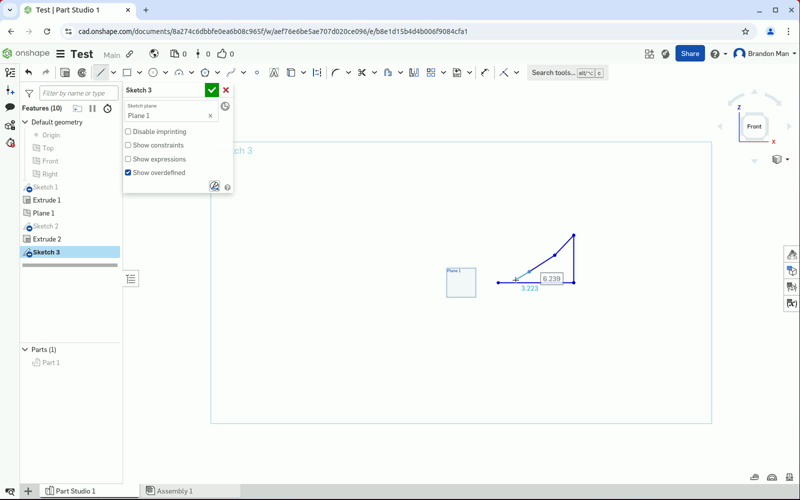
mouse_move(545, 279)
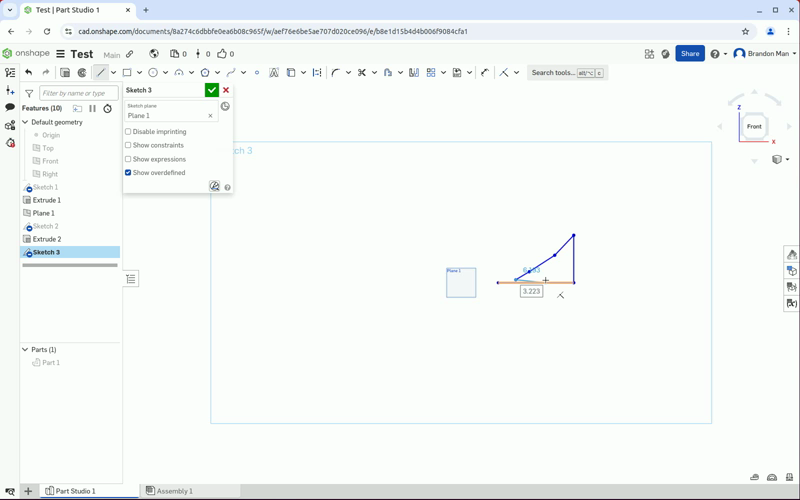
key_down(shift)
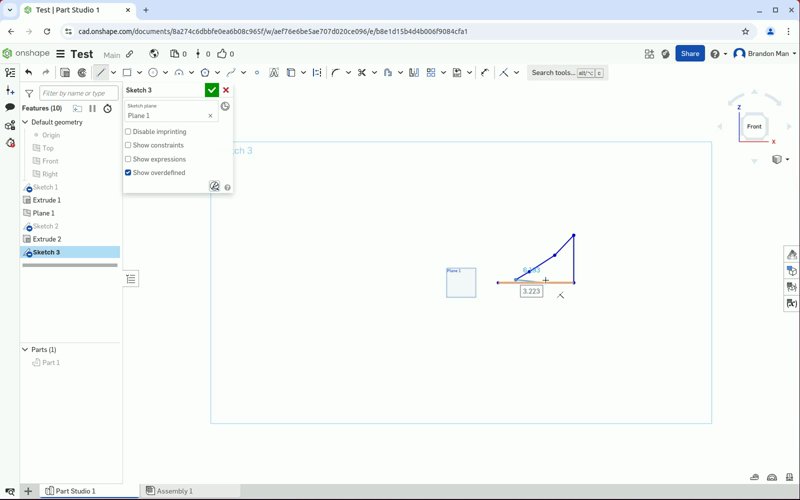
mouse_move(498, 282)
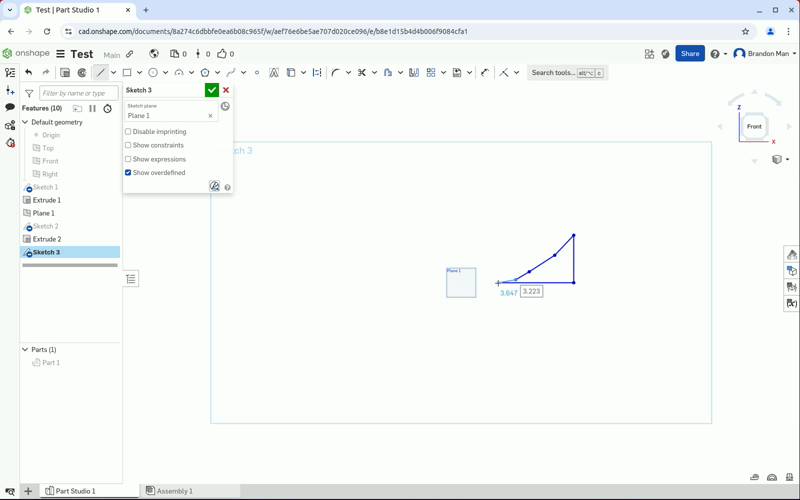
key_up(shift)
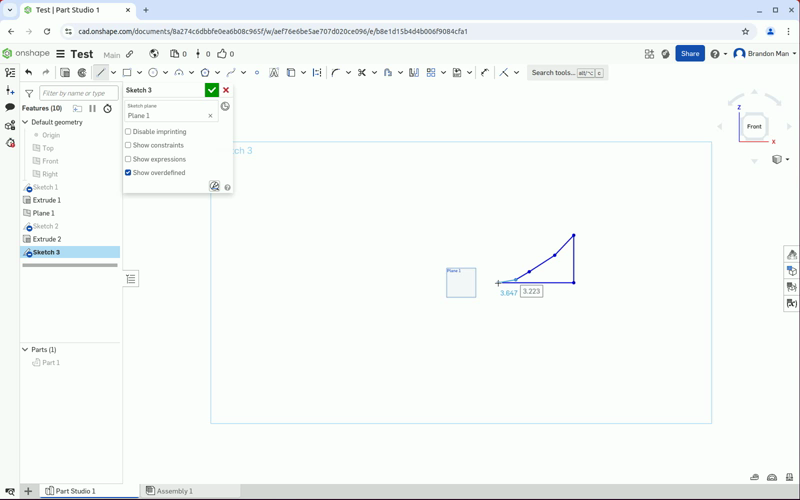
click(498, 282)
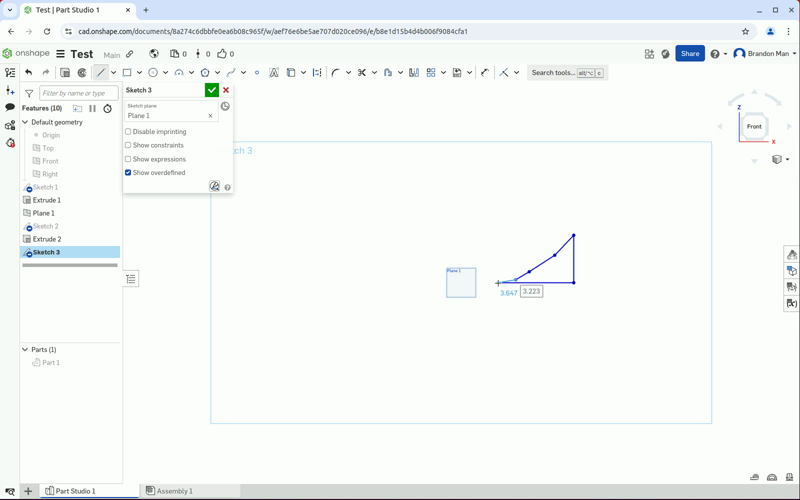
key(esc)
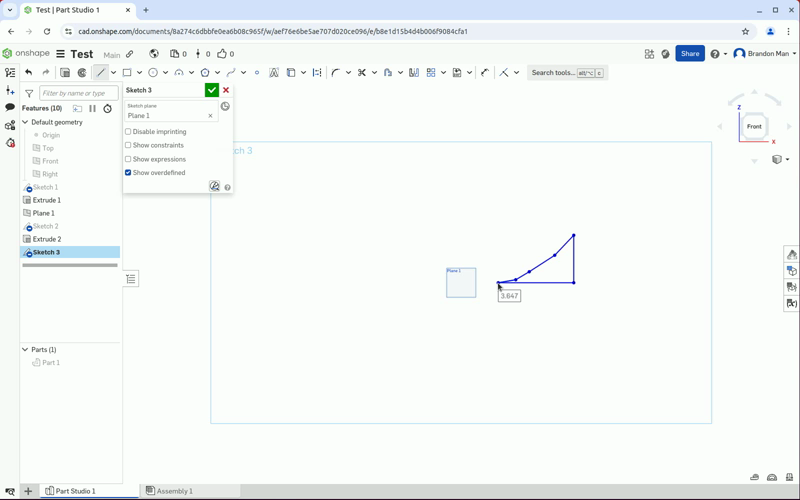
mouse_move(544, 280)
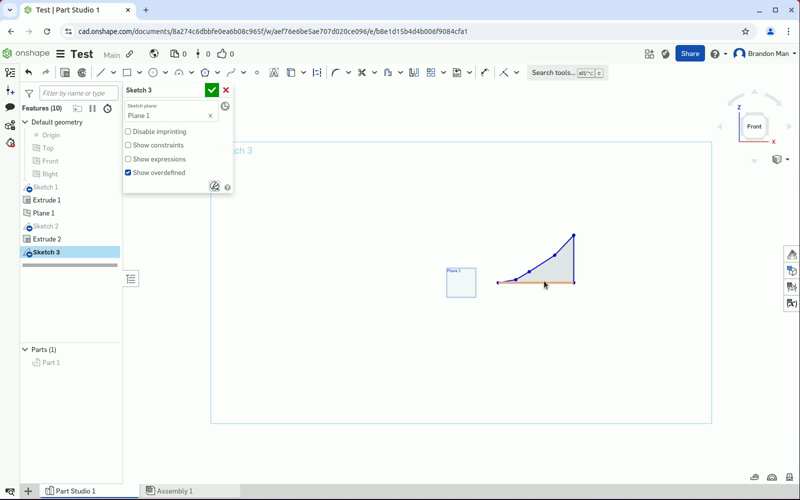
scroll(6)
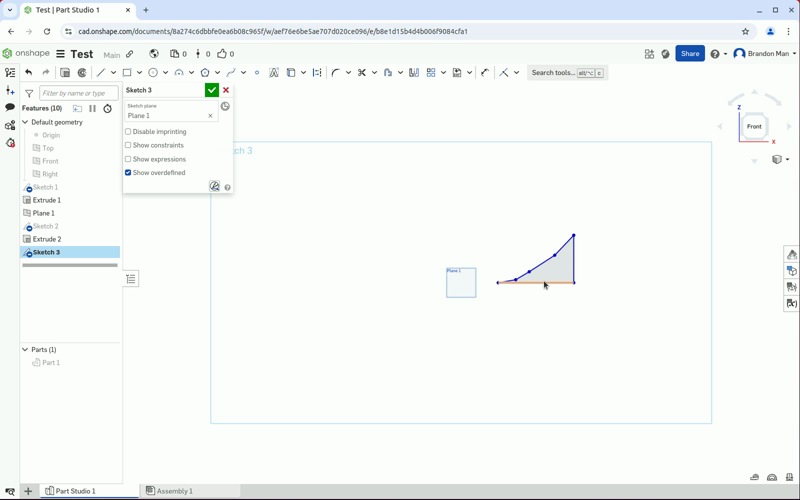
scroll(6)
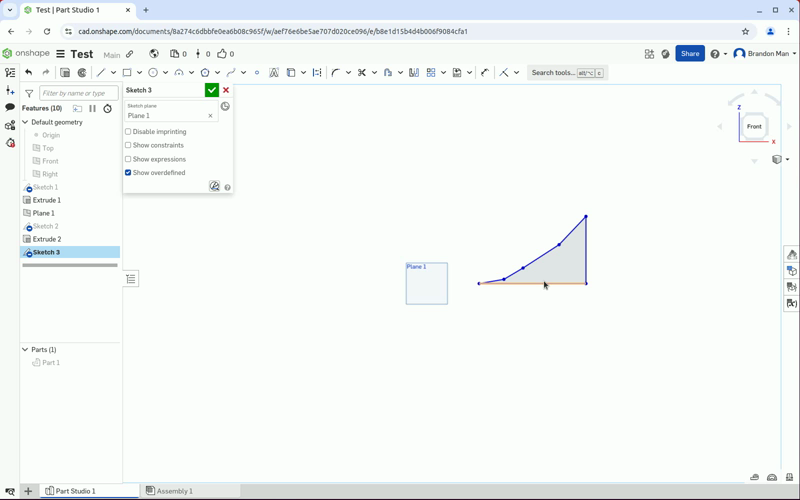
scroll(6)
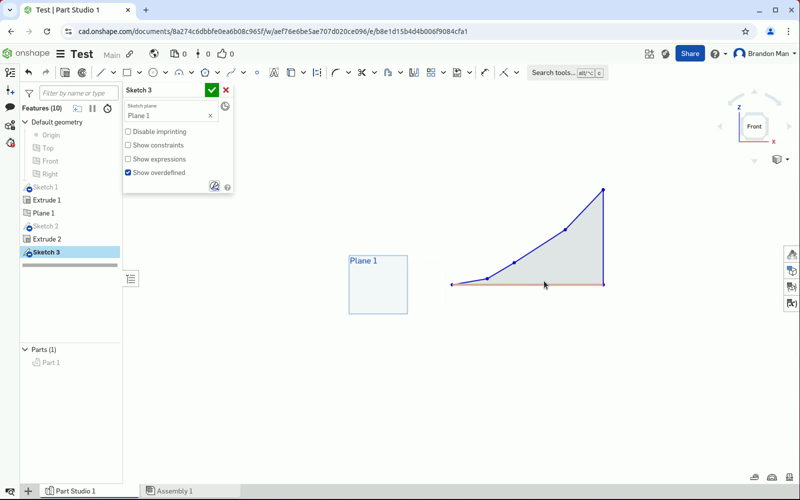
scroll(6)
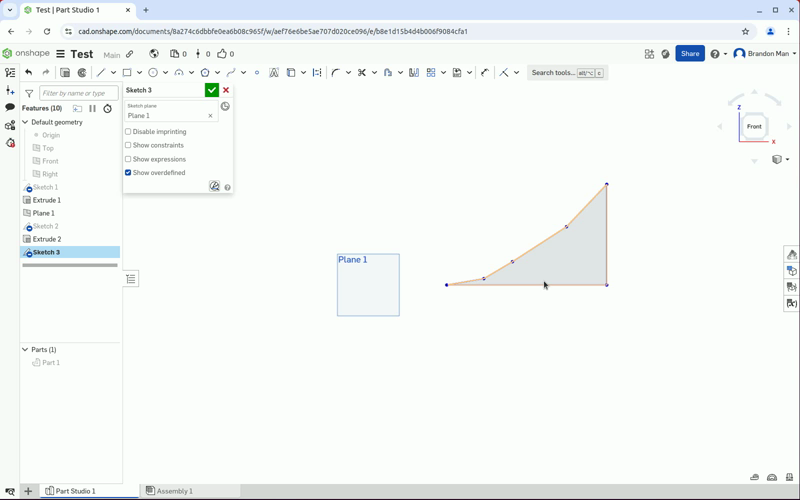
scroll(6)
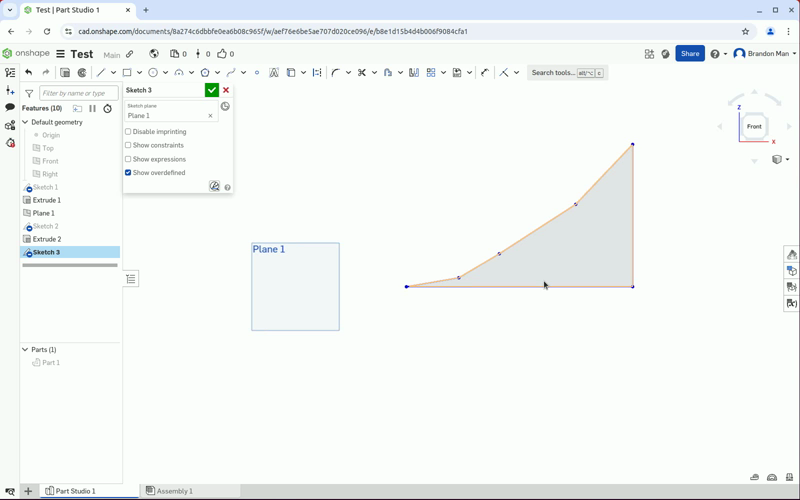
scroll(6)
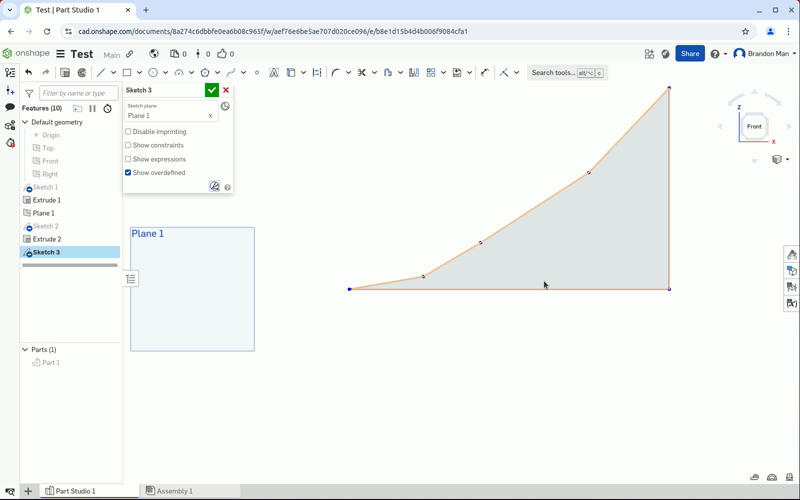
scroll(6)
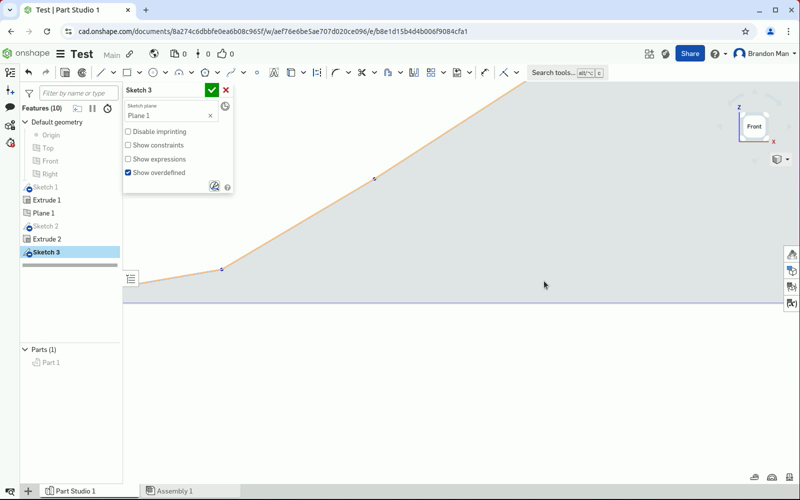
click(544, 280)
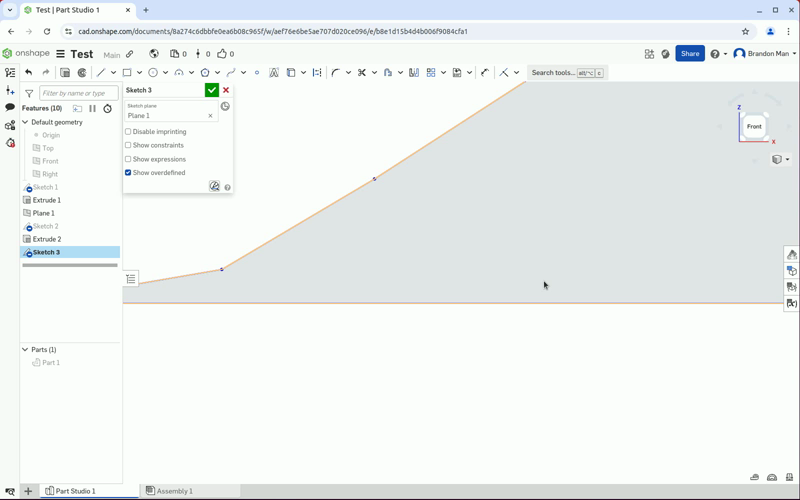
scroll(-6)
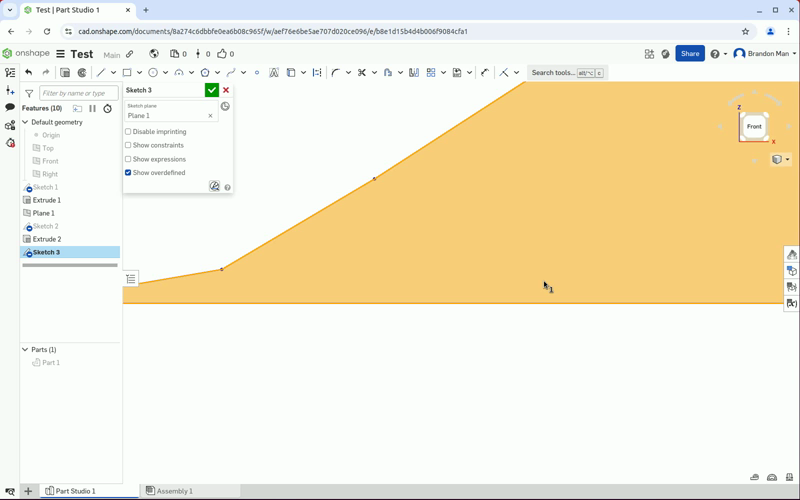
scroll(-6)
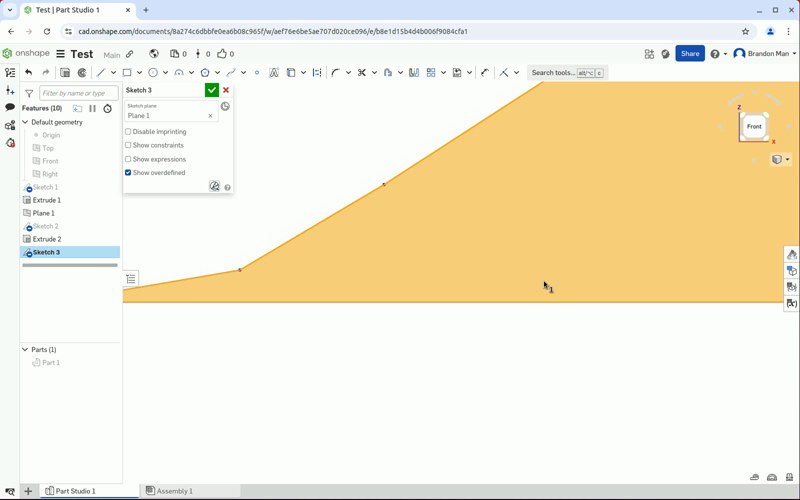
scroll(-6)
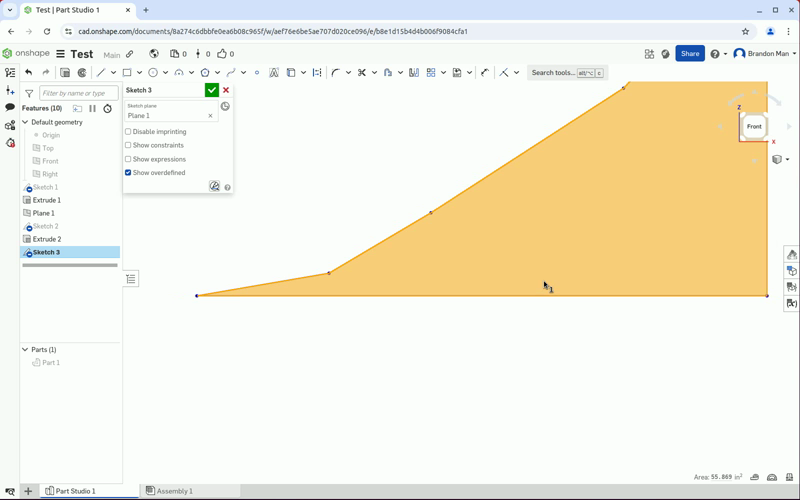
scroll(-6)
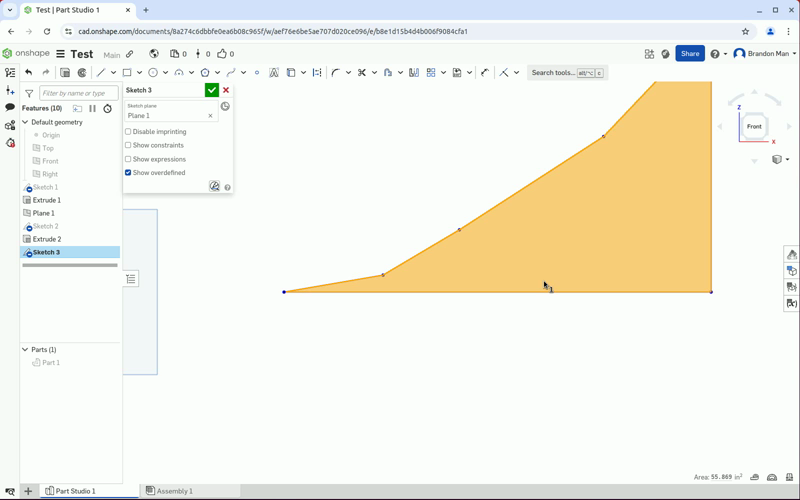
scroll(-6)
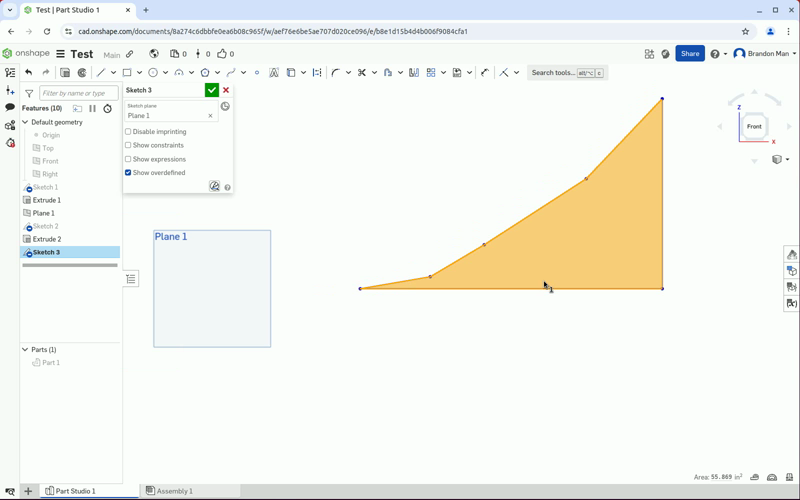
scroll(-6)
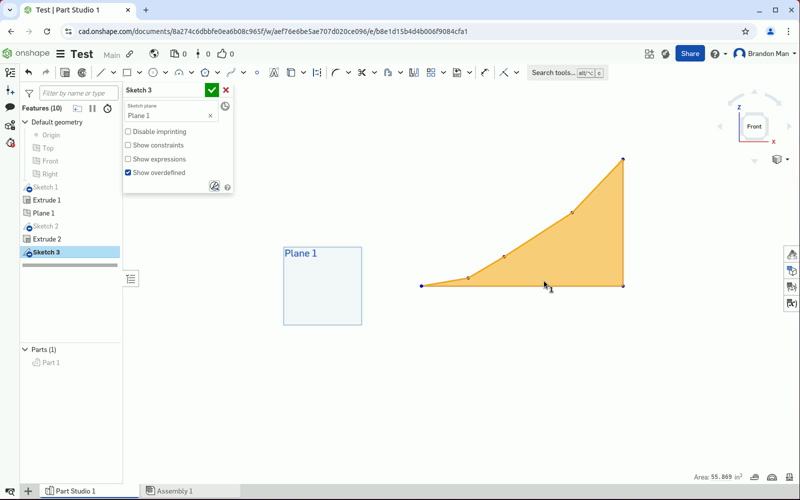
scroll(-6)
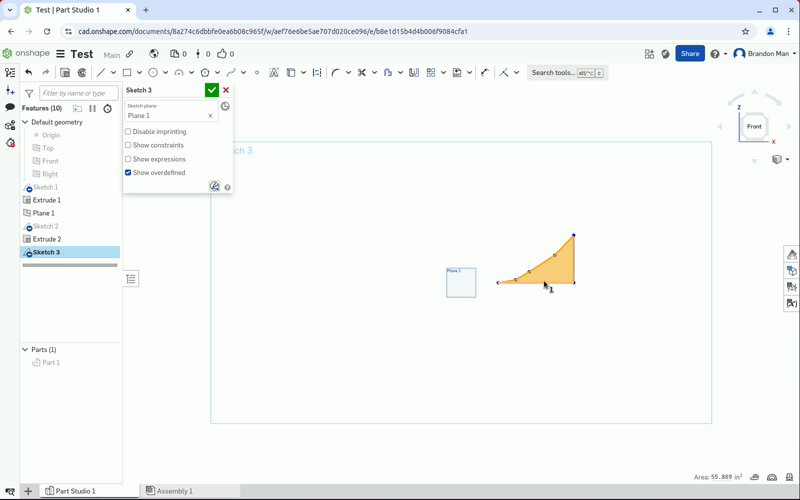
mouse_move(73, 352)
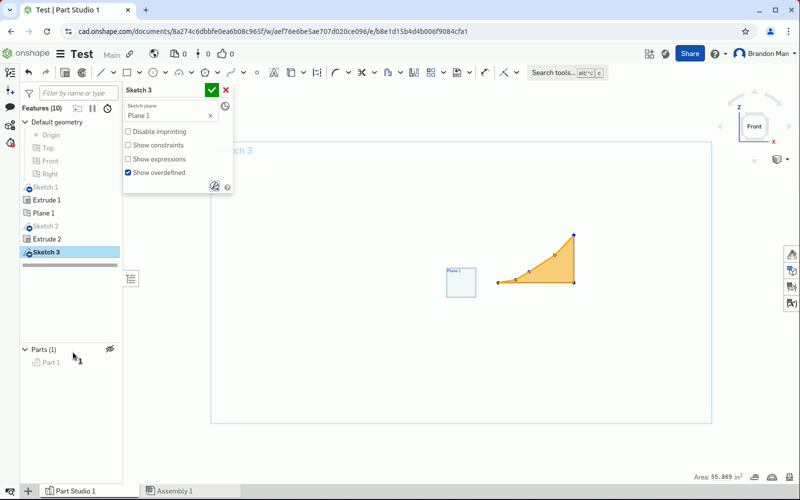
key(shift+y)
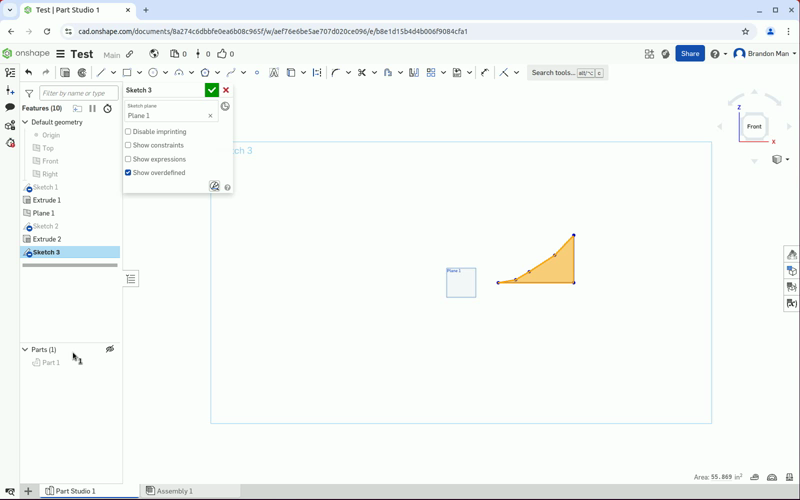
key(shift+e)
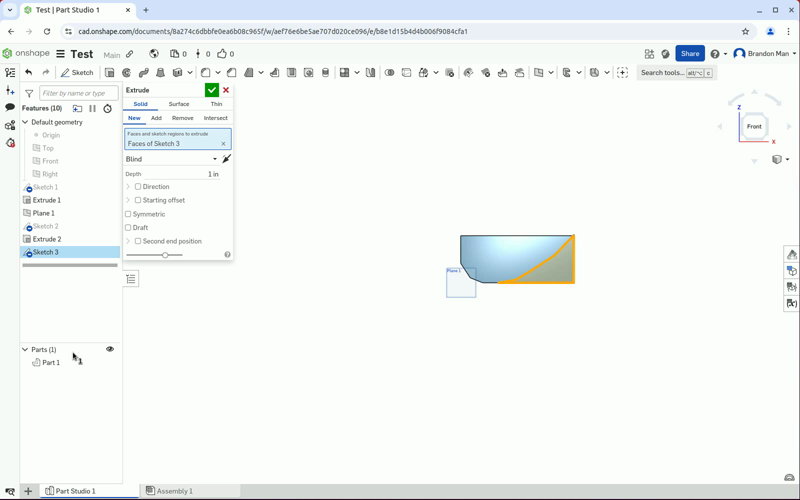
mouse_move(143, 106)
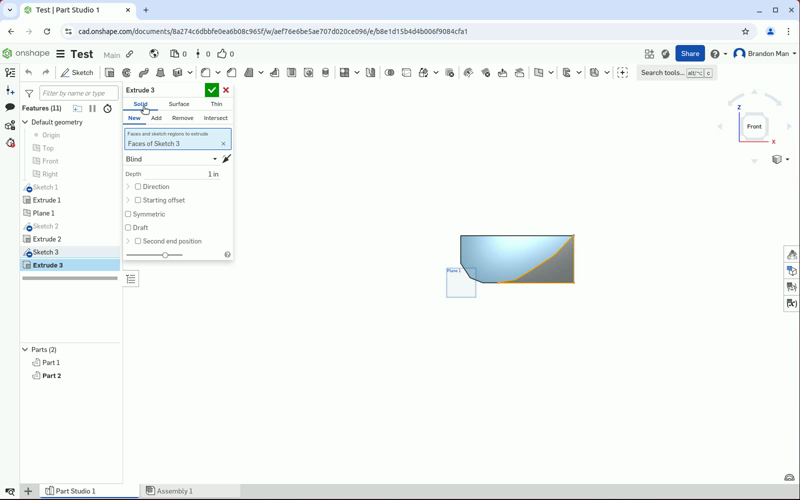
click(143, 106)
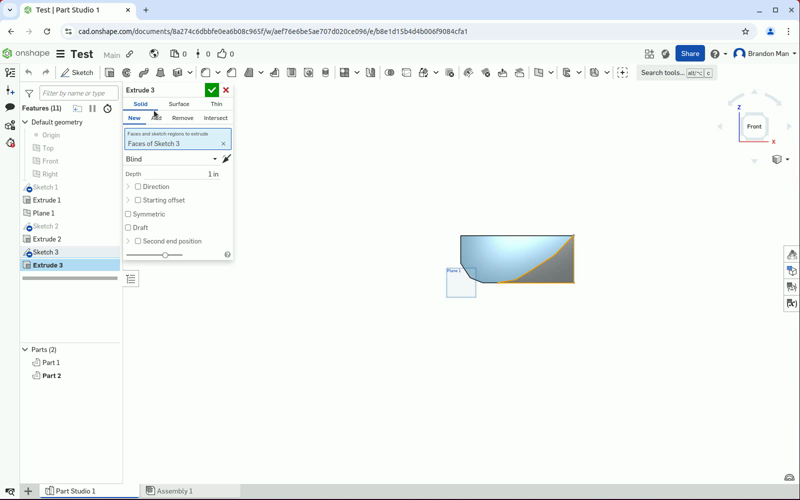
mouse_move(186, 120)
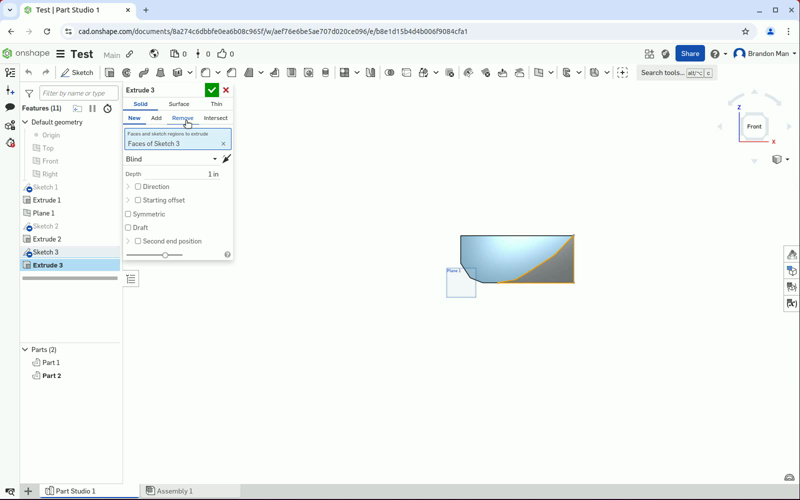
click(186, 120)
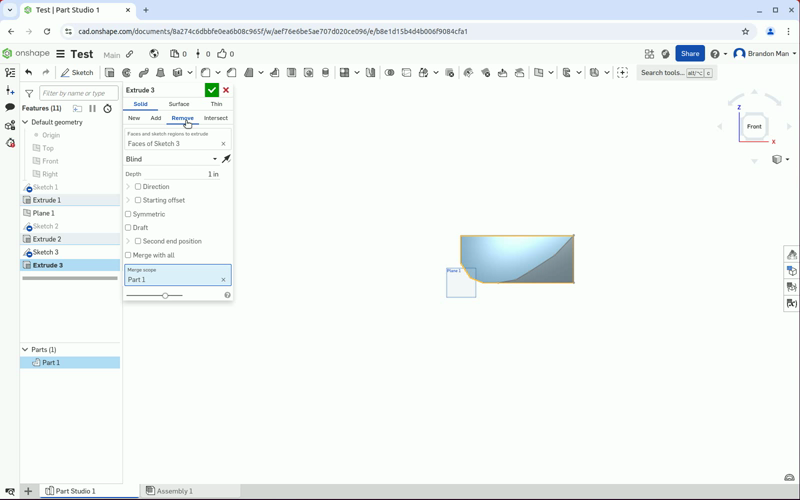
key(tab, 4)
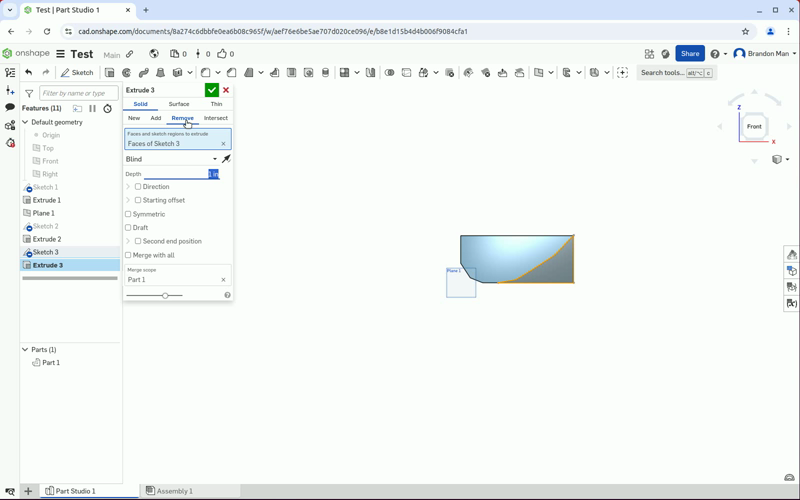
text(2.166)
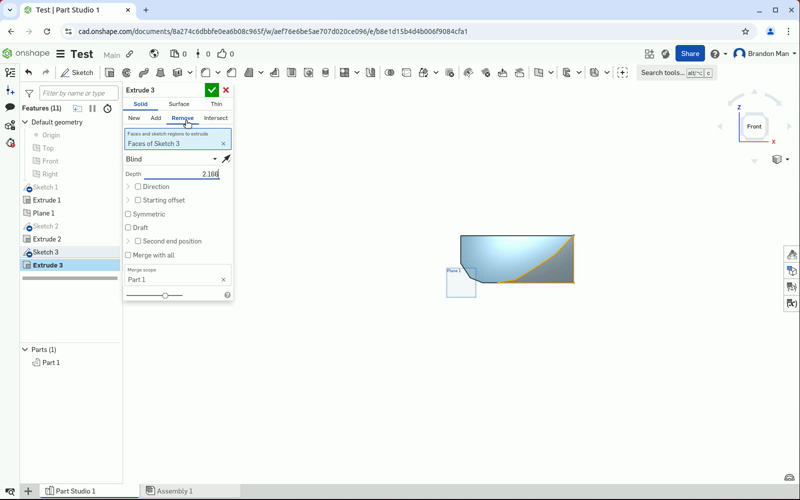
key(tab, 6)
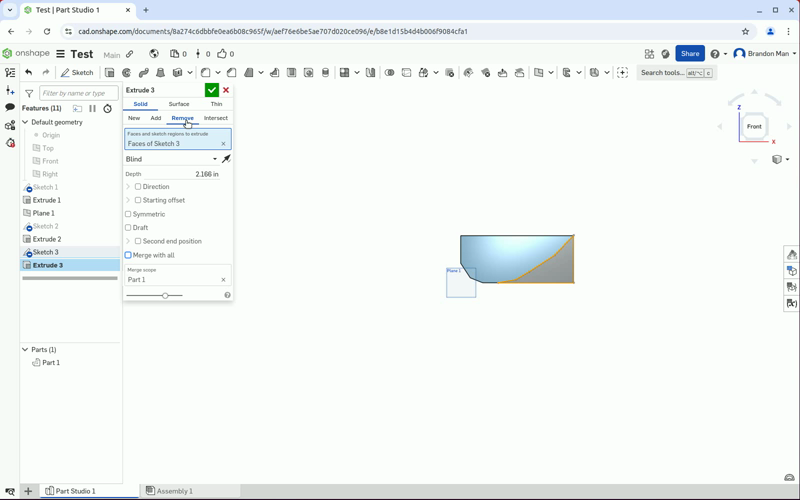
key(space)
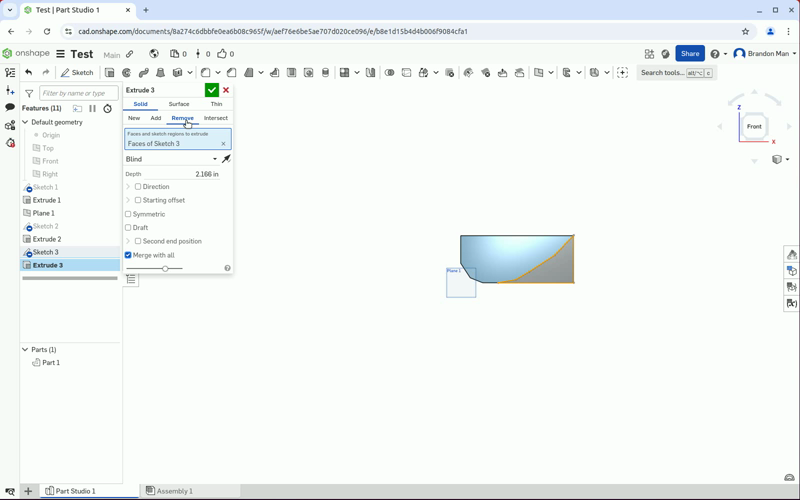
key(enter)
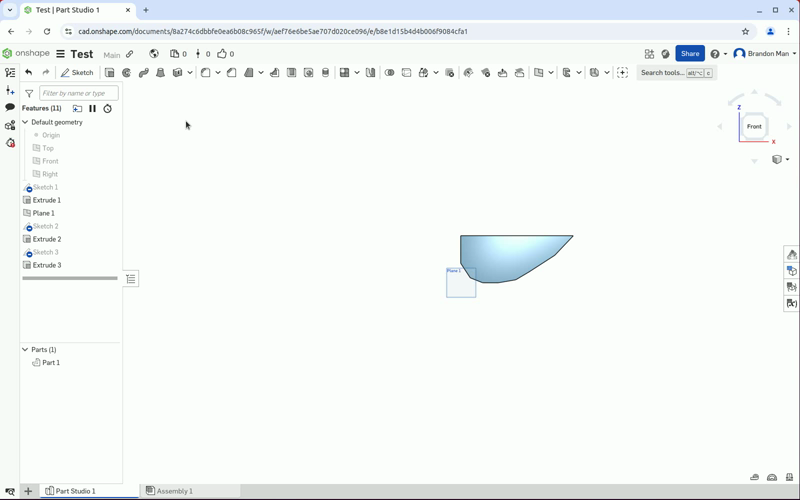
key(shift+h)
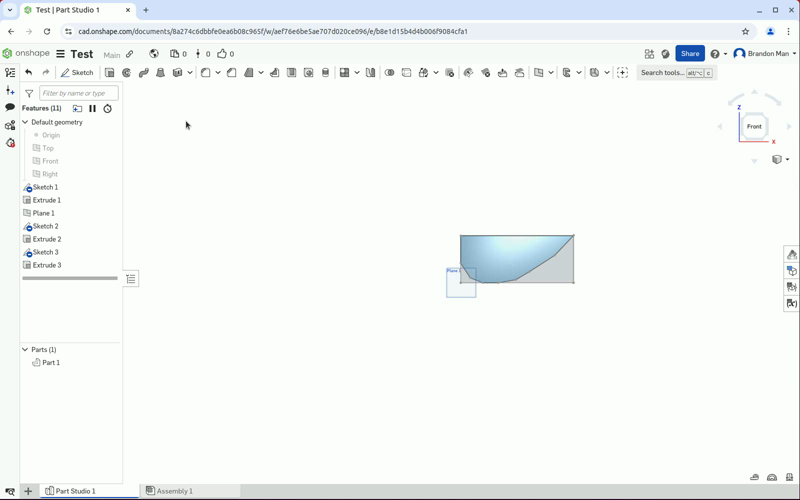
key(shift+h)
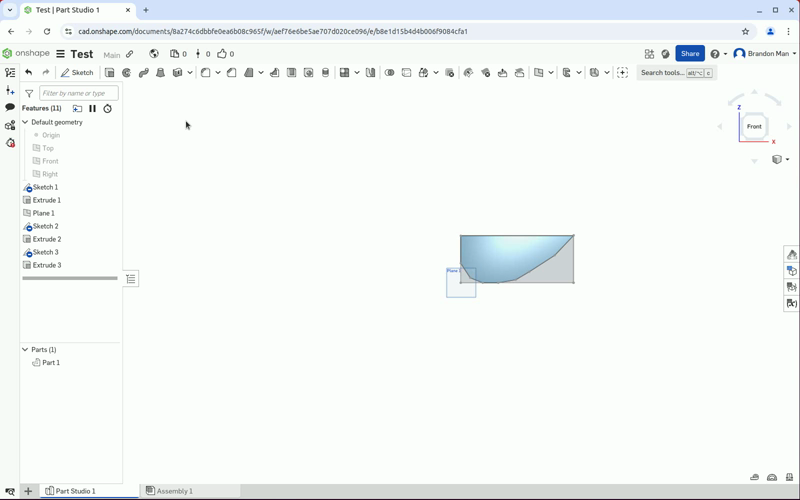
key(shift+7)
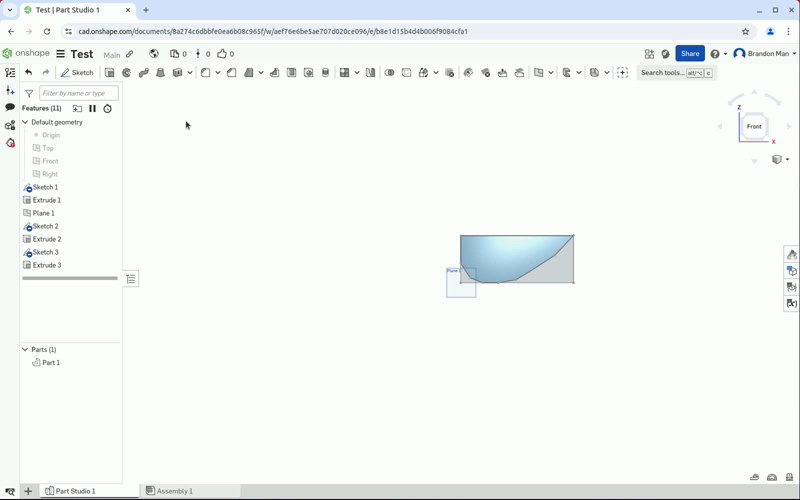
key(left, 2)
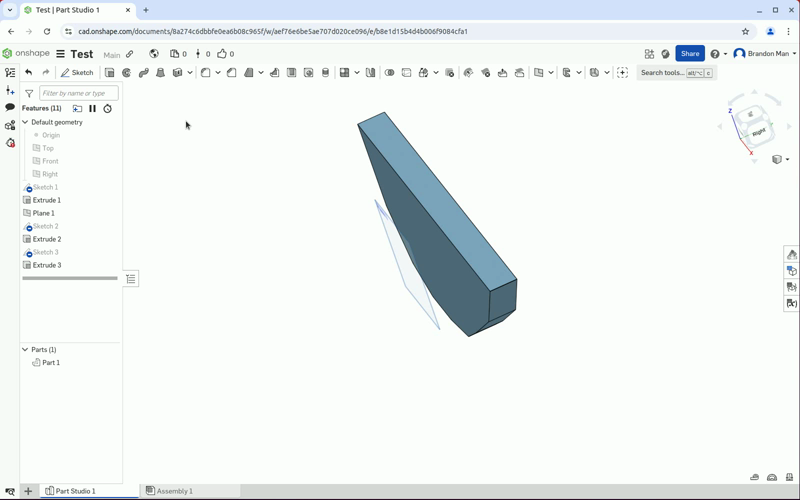
key(down, 2)
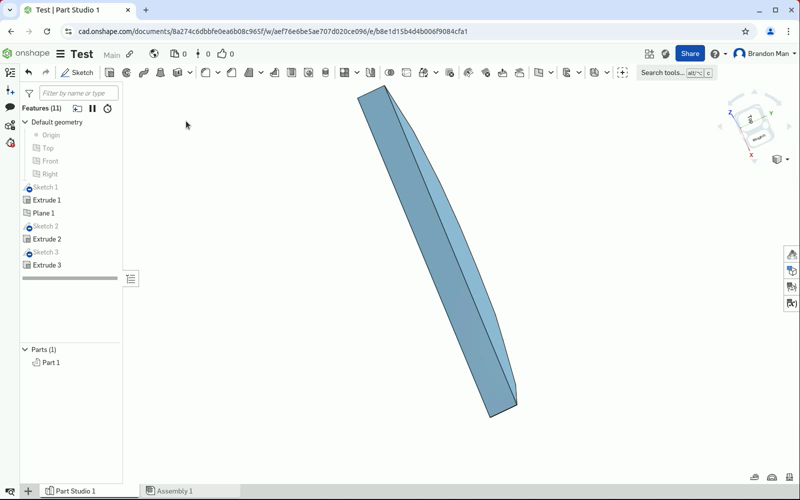
key(up, 2)
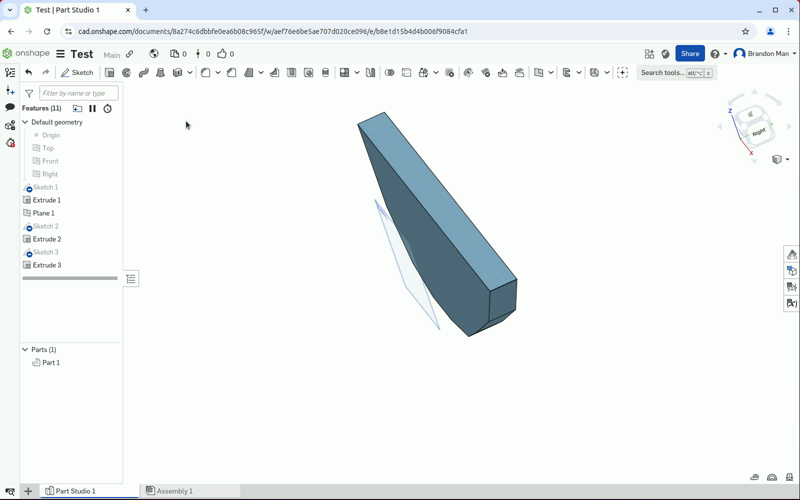
key(right, 2)
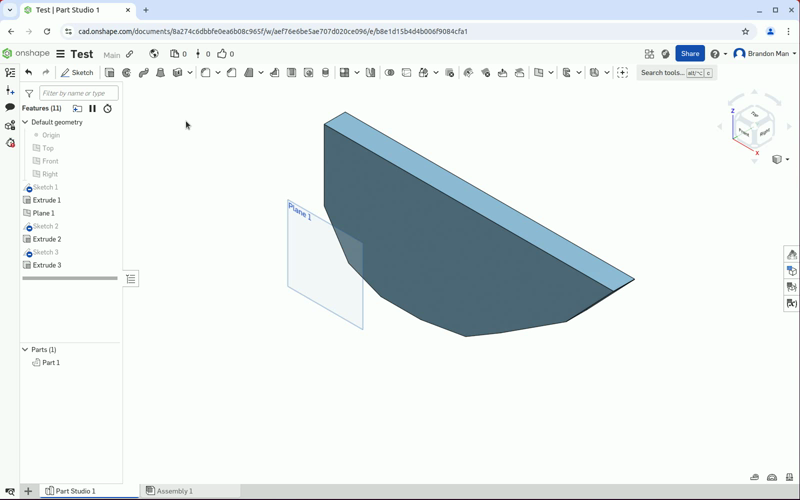
mouse_move(73, 189)
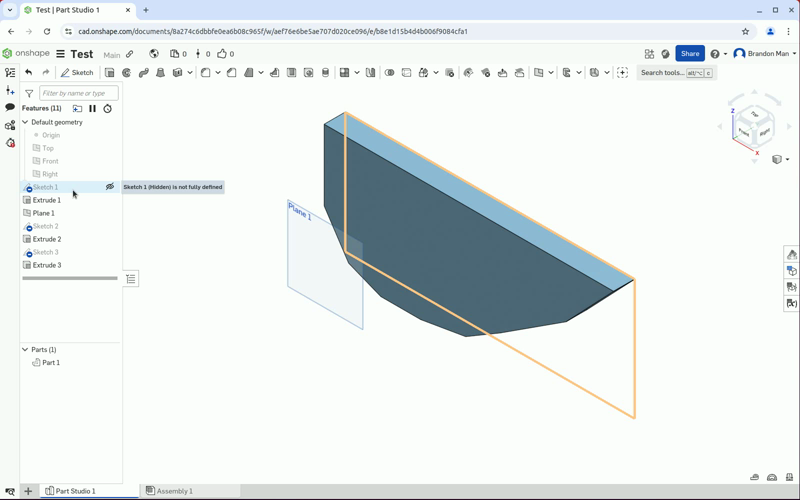
click(73, 189)